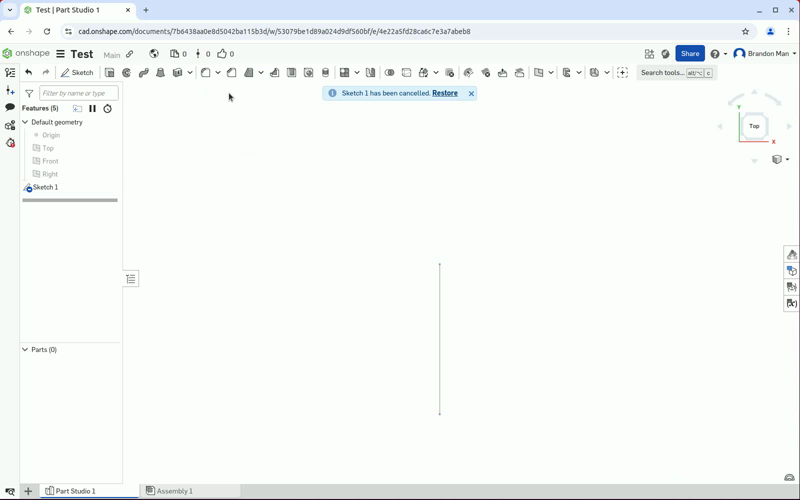
key(shift+h)
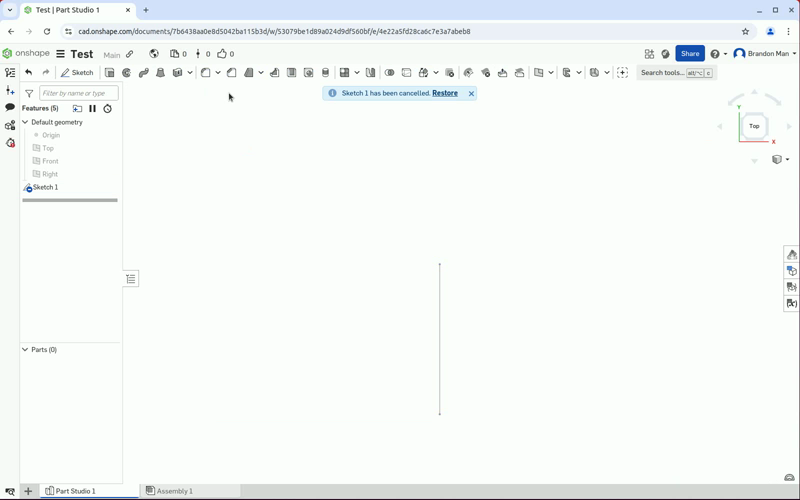
key(shift+s)
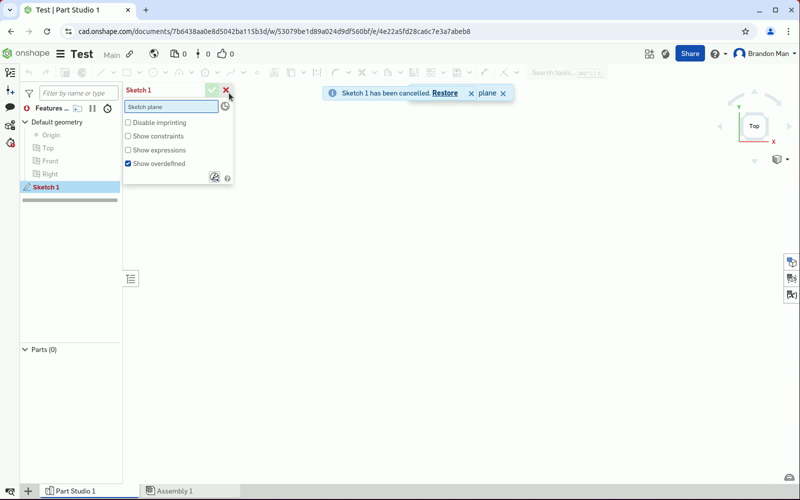
mouse_move(73, 150)
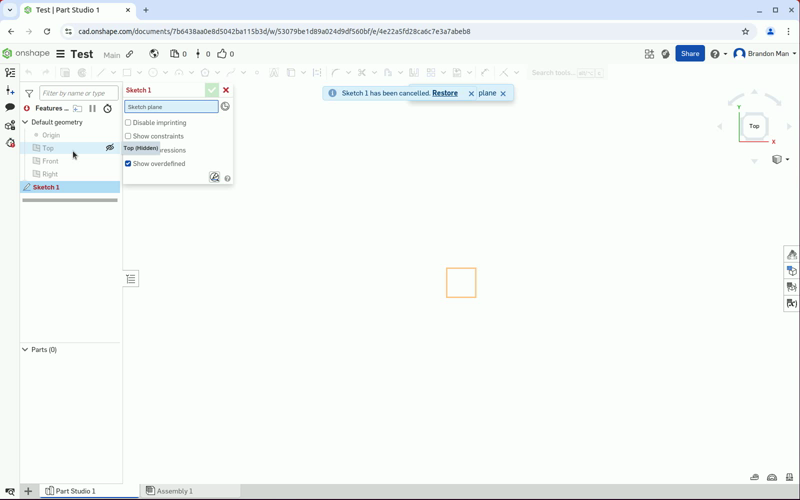
click(73, 150)
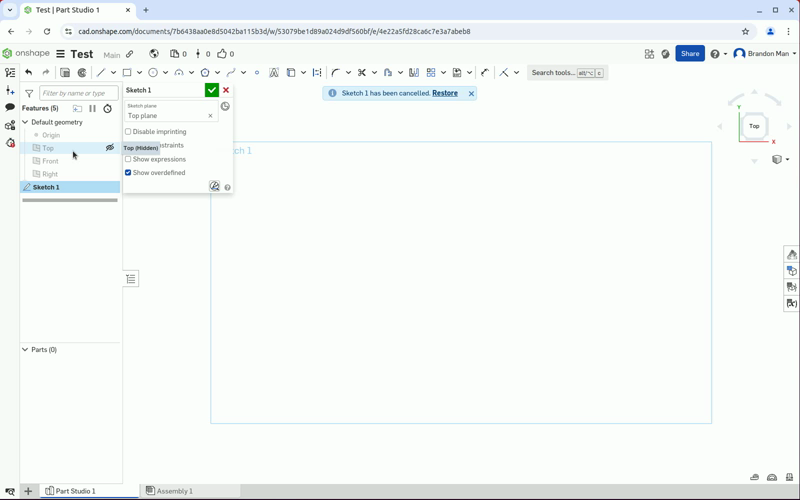
mouse_move(73, 352)
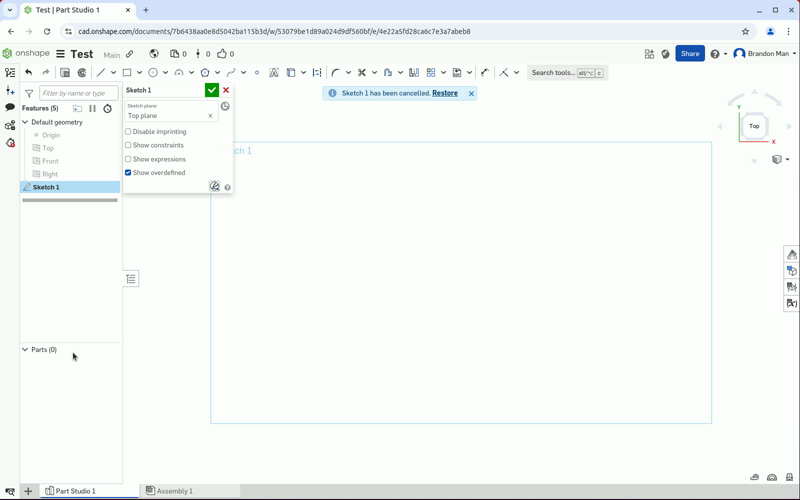
key(y)
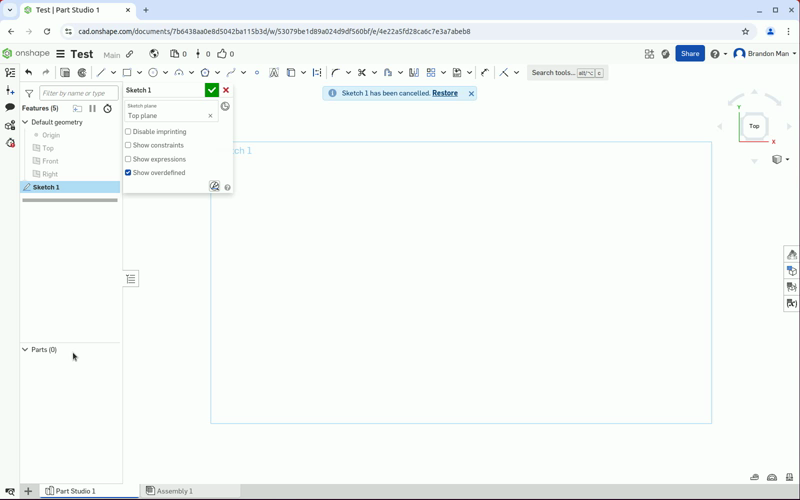
key(l)
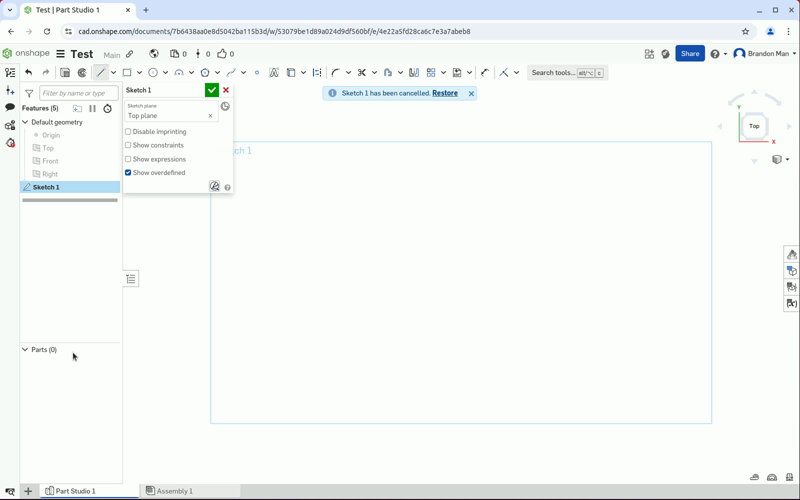
key_down(shift)
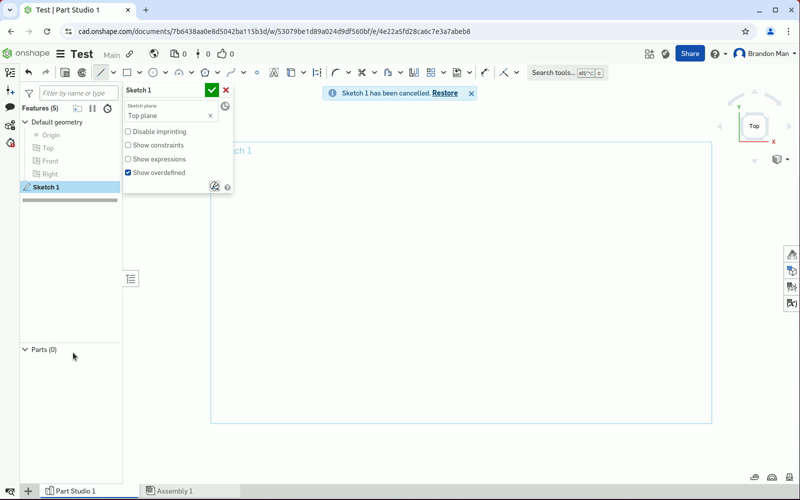
mouse_move(420, 314)
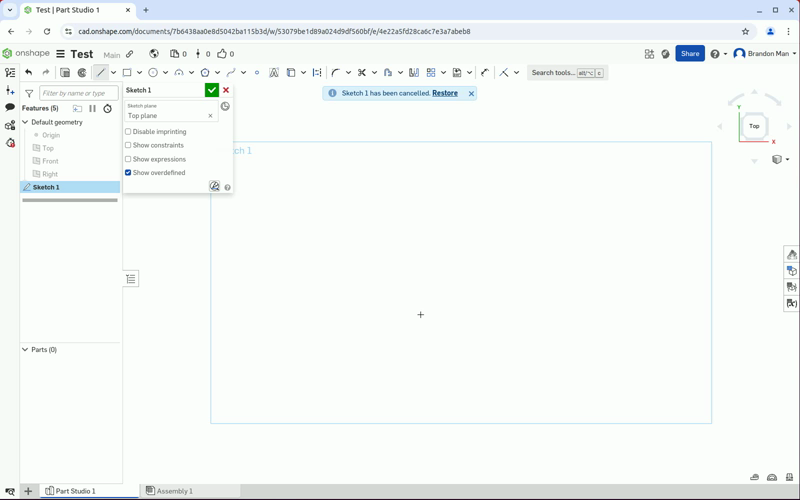
click(420, 314)
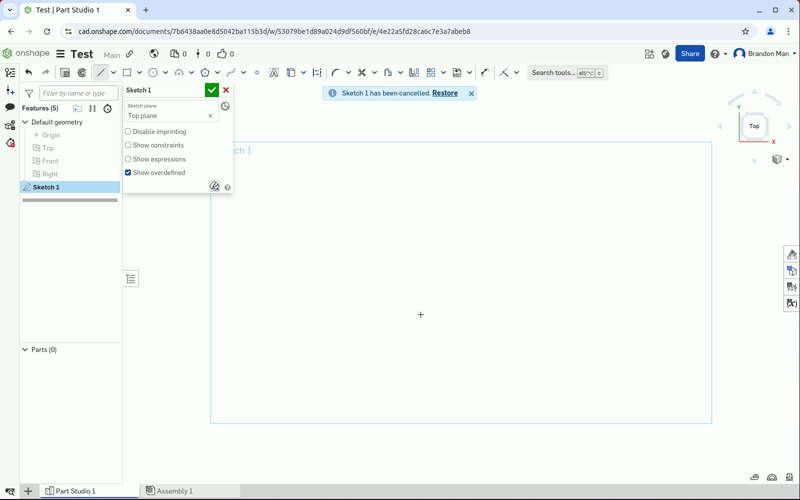
key_up(shift)
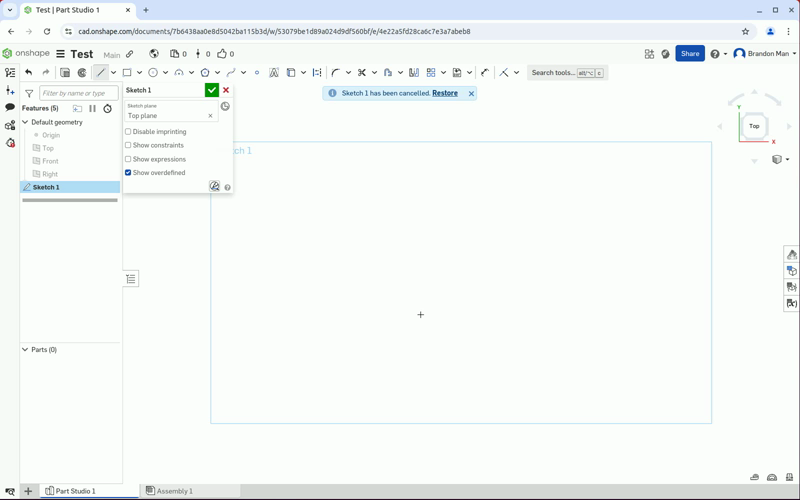
key_down(shift)
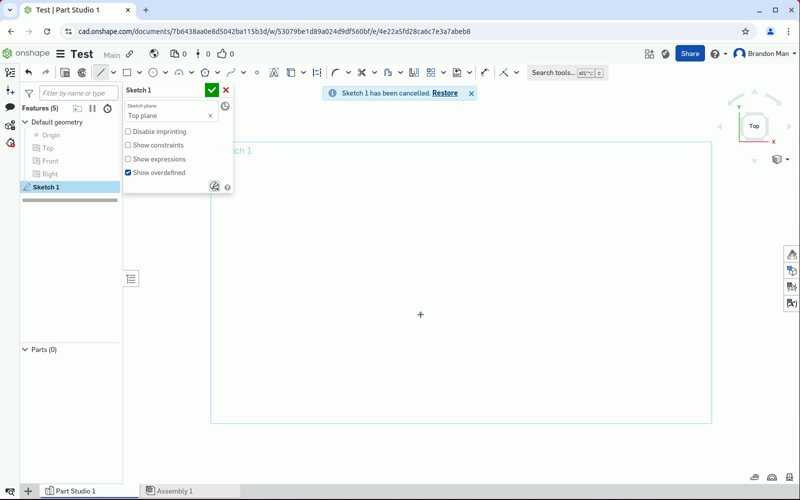
mouse_move(502, 314)
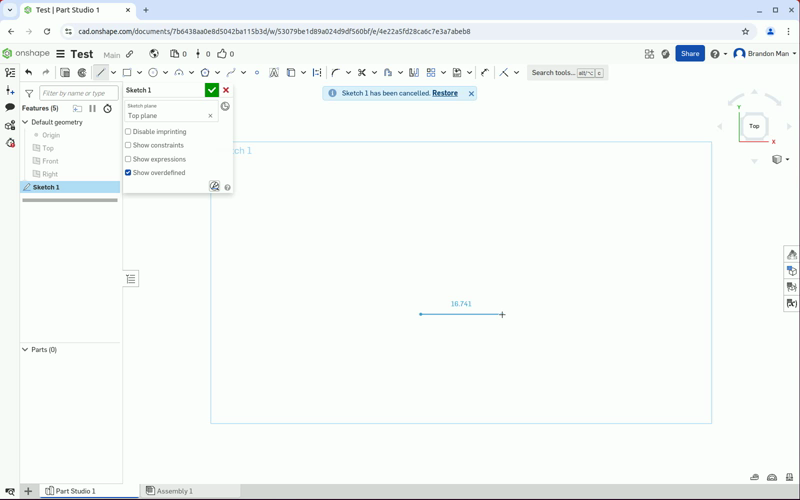
click(502, 314)
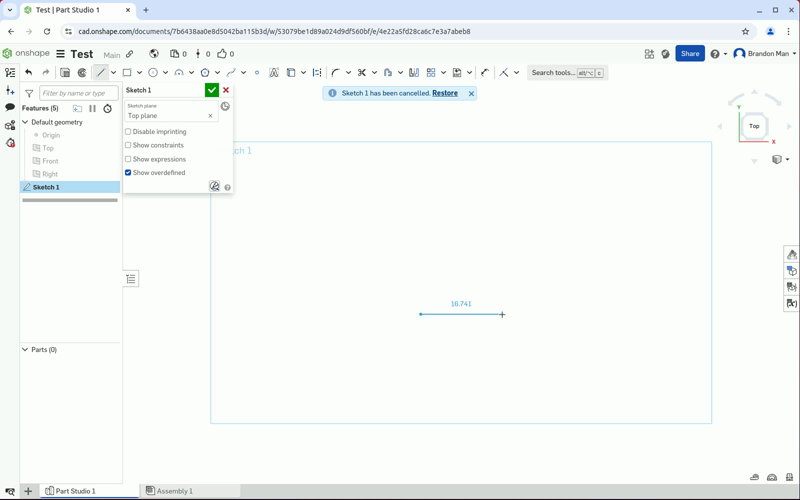
key_up(shift)
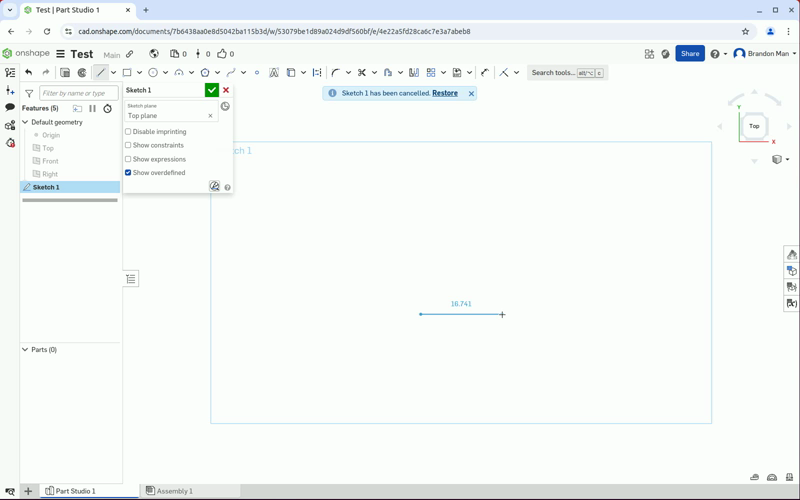
key_down(shift)
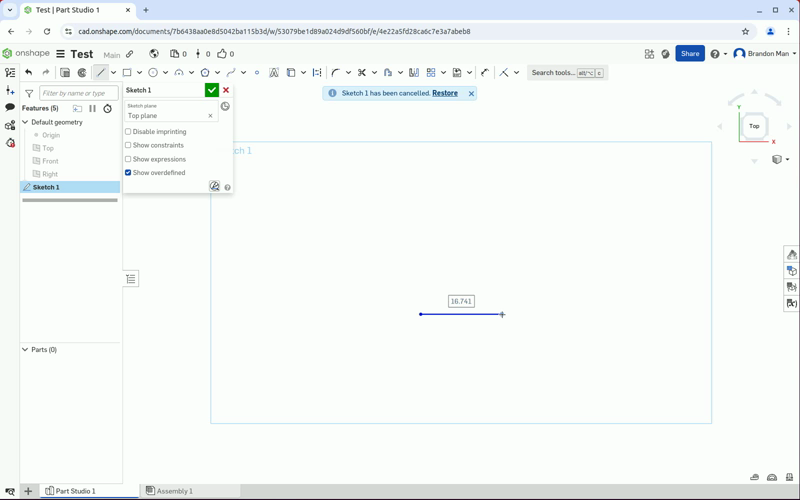
mouse_move(502, 249)
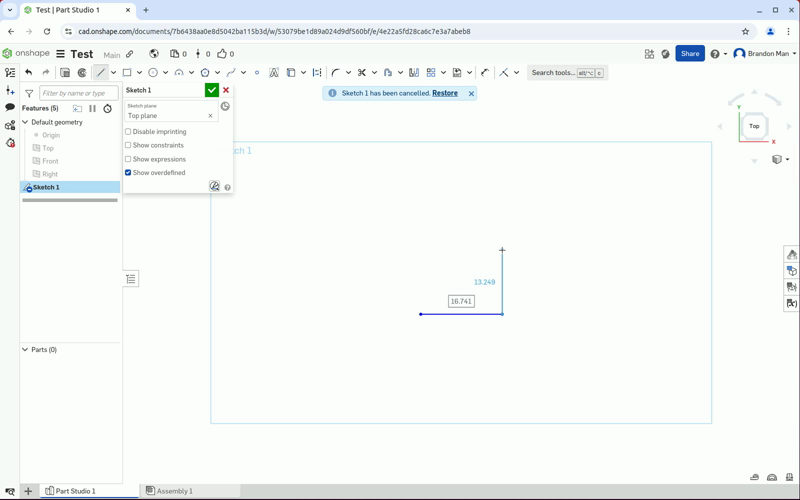
click(502, 249)
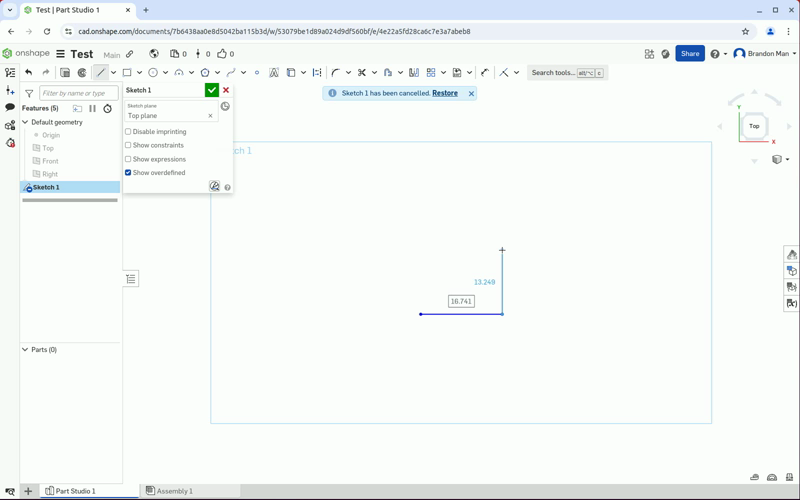
key_up(shift)
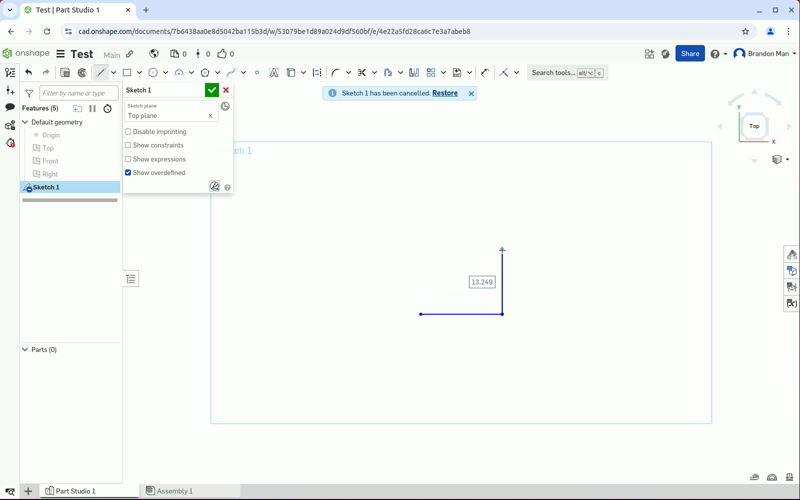
key_down(shift)
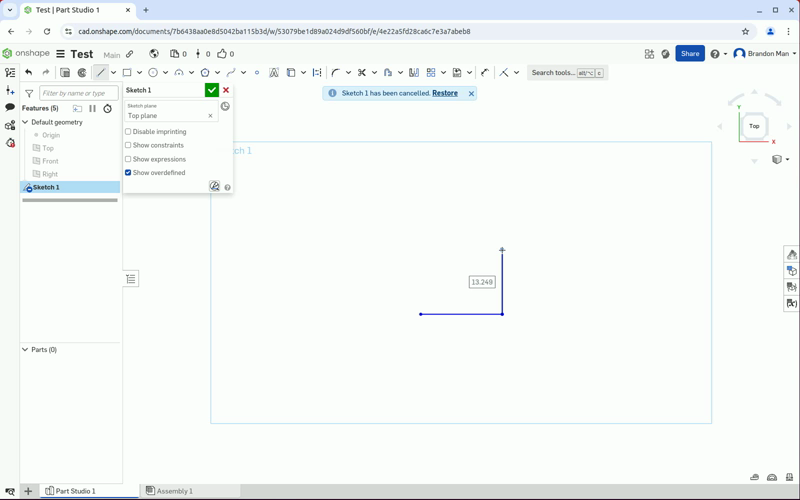
mouse_move(420, 249)
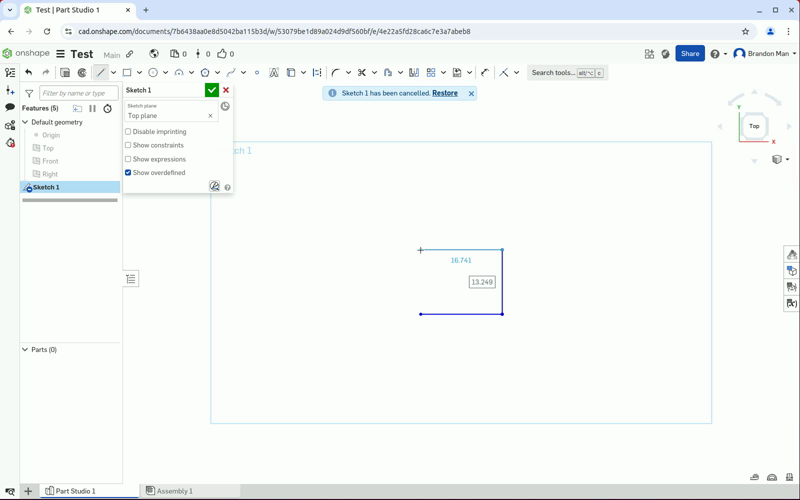
click(420, 249)
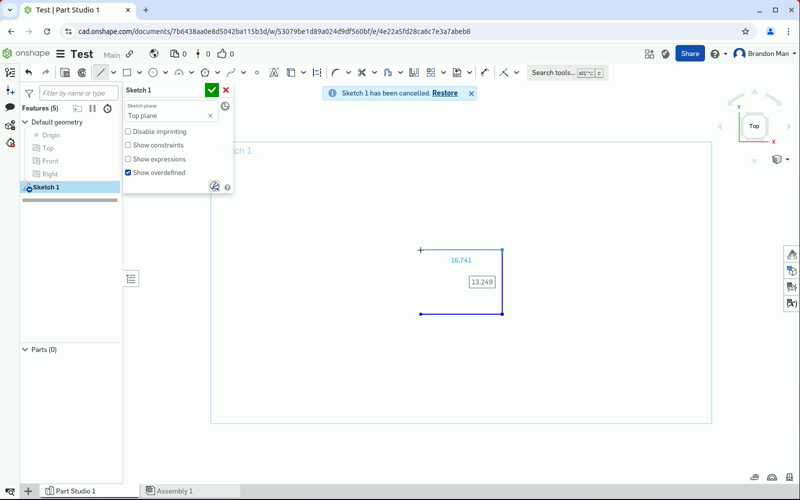
key_up(shift)
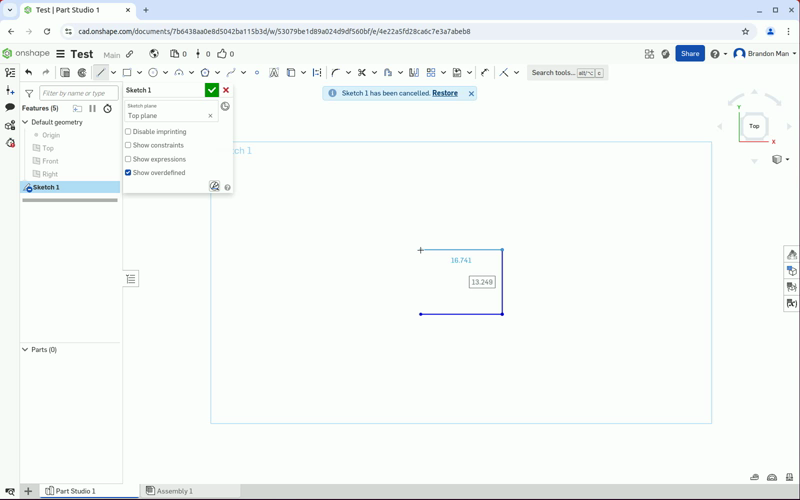
key_down(shift)
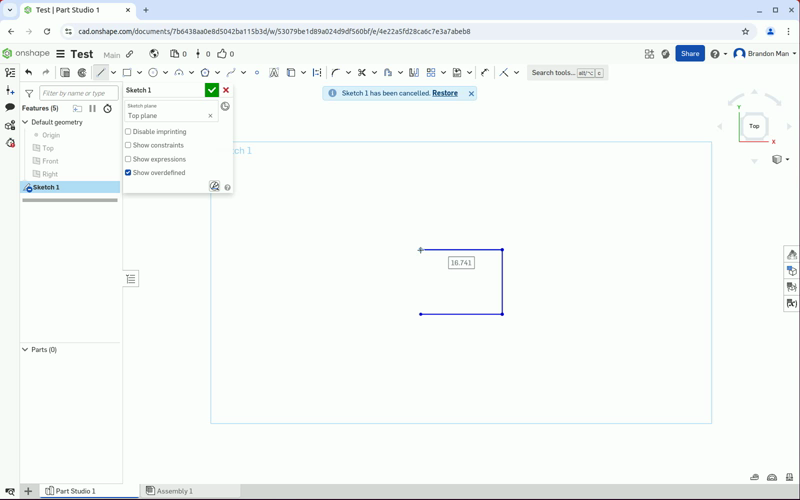
mouse_move(420, 314)
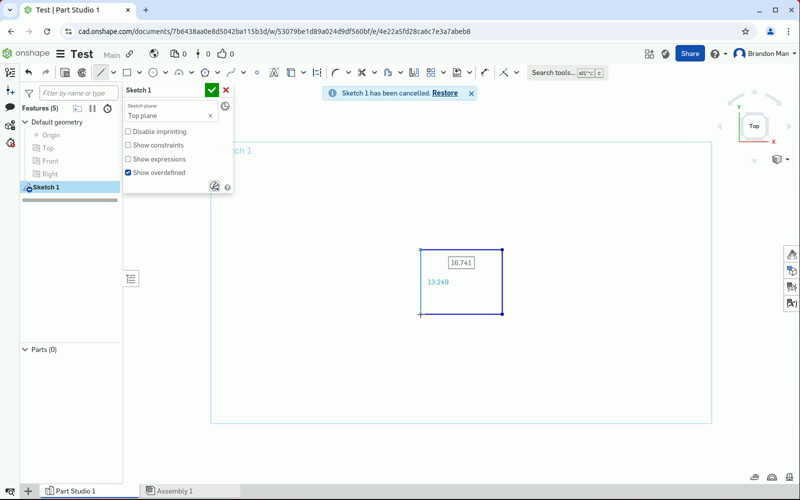
key_up(shift)
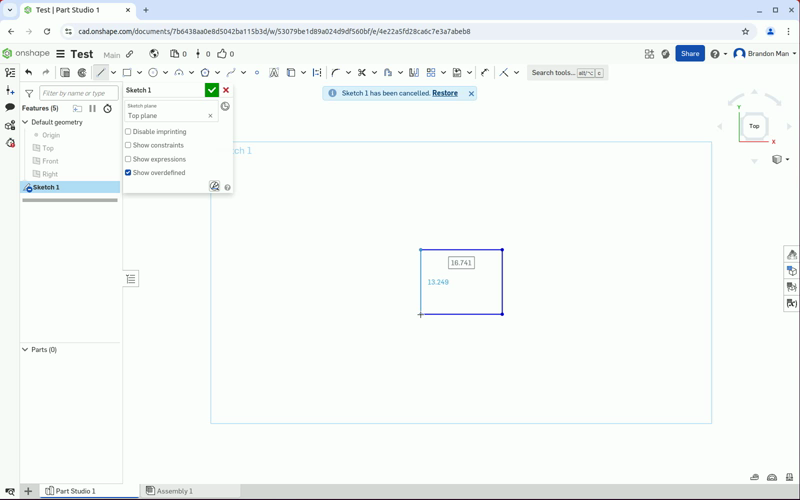
click(420, 314)
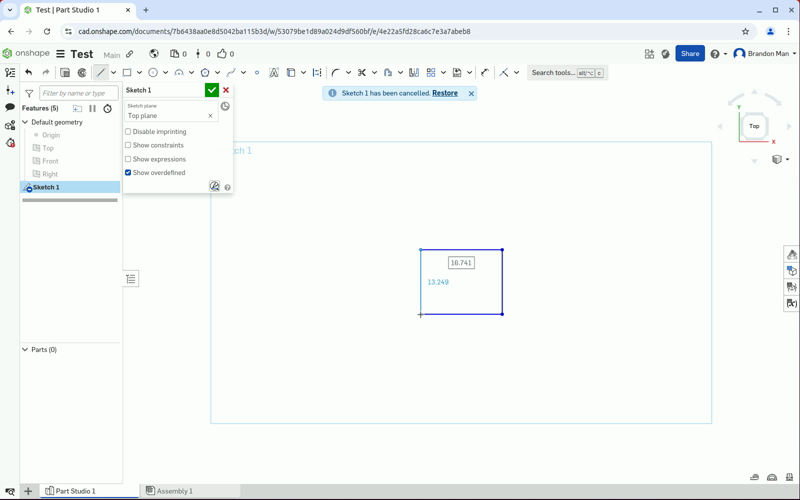
key(esc)
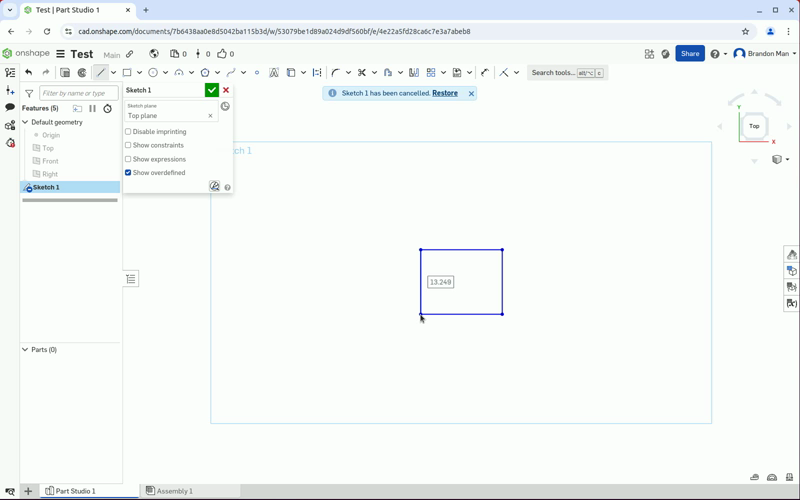
key(c)
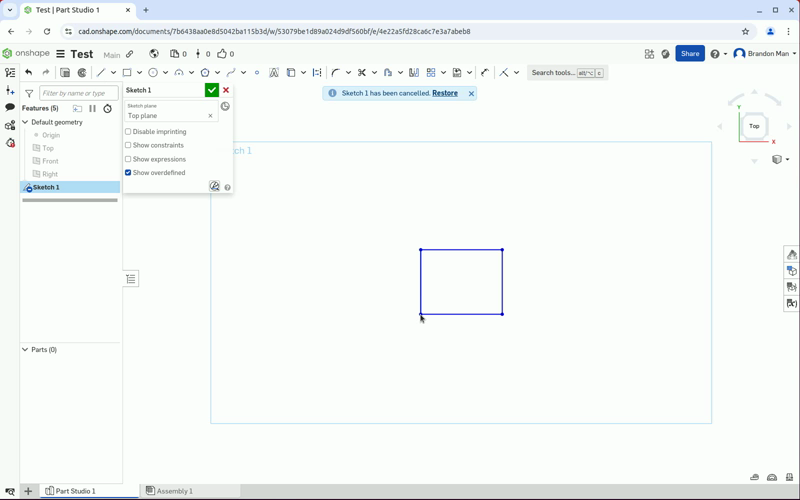
key_down(shift)
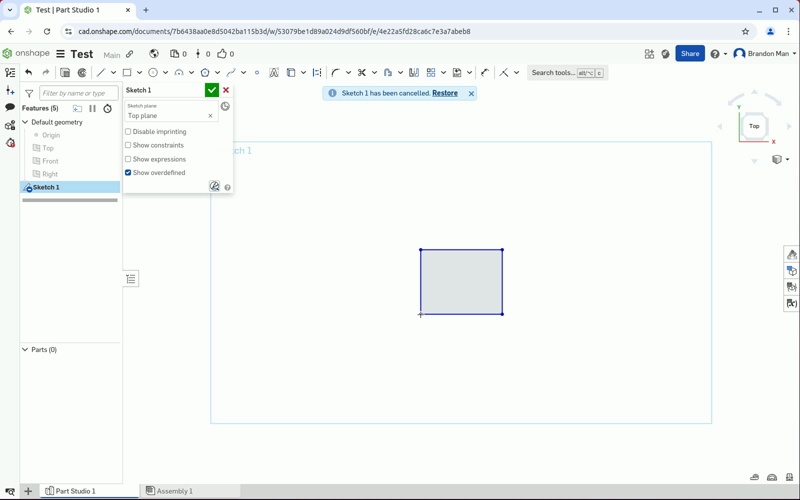
mouse_move(461, 282)
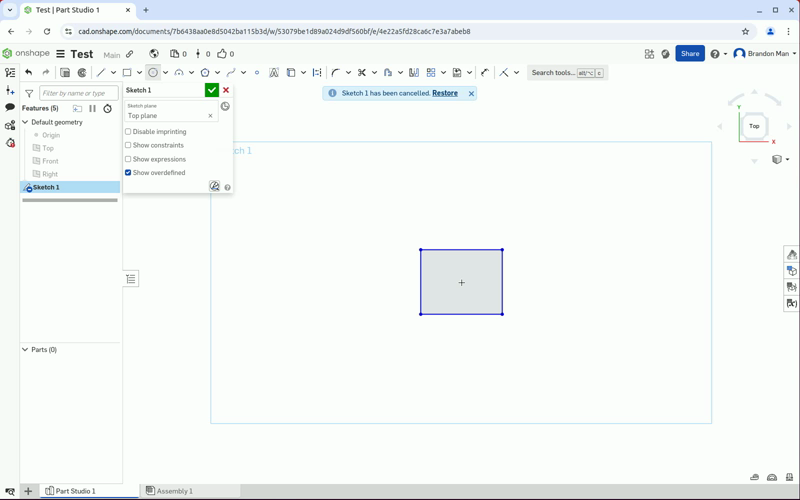
click(461, 282)
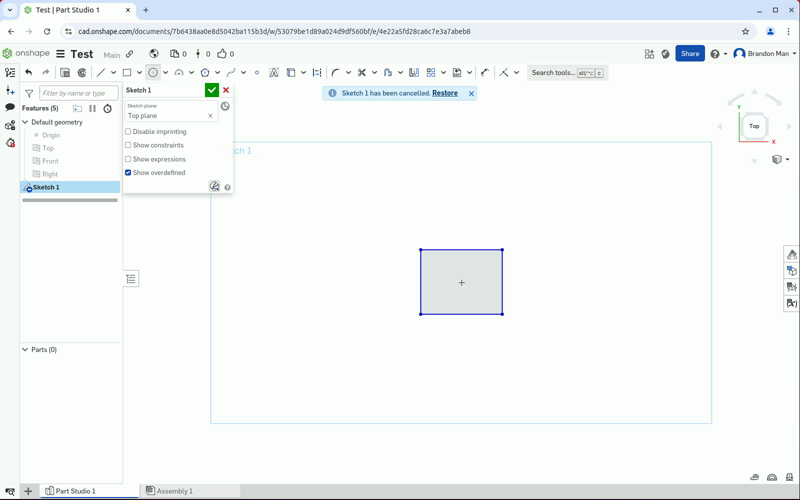
key_up(shift)
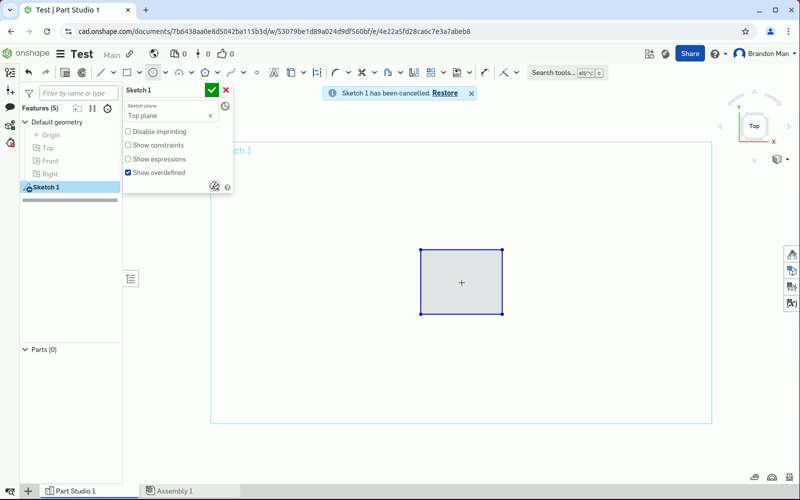
mouse_move(467, 282)
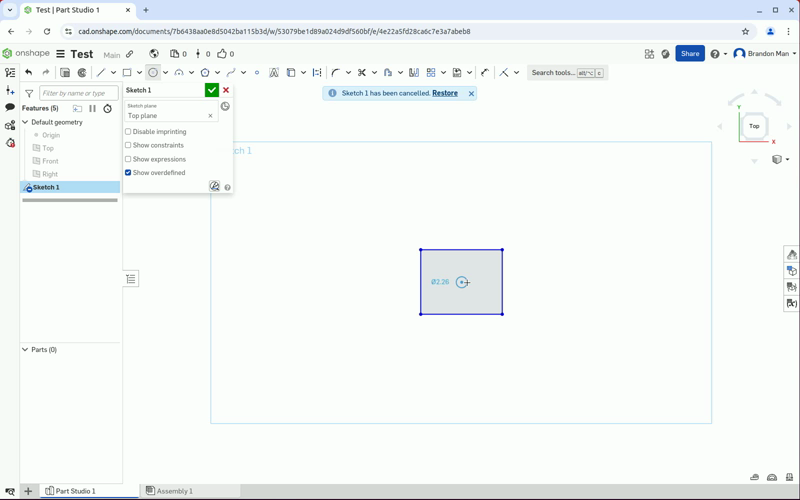
click(467, 282)
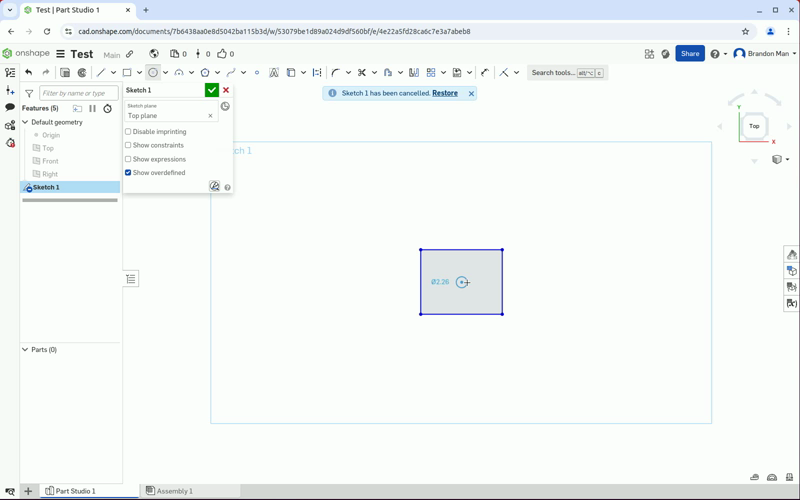
key(esc)
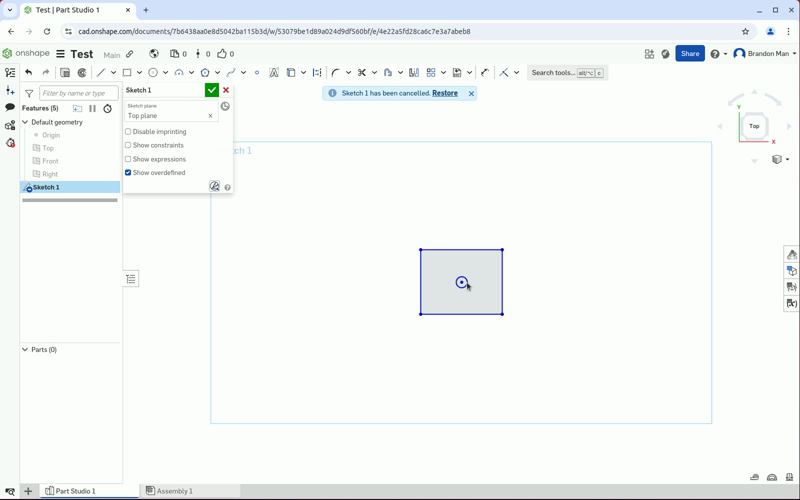
mouse_move(480, 296)
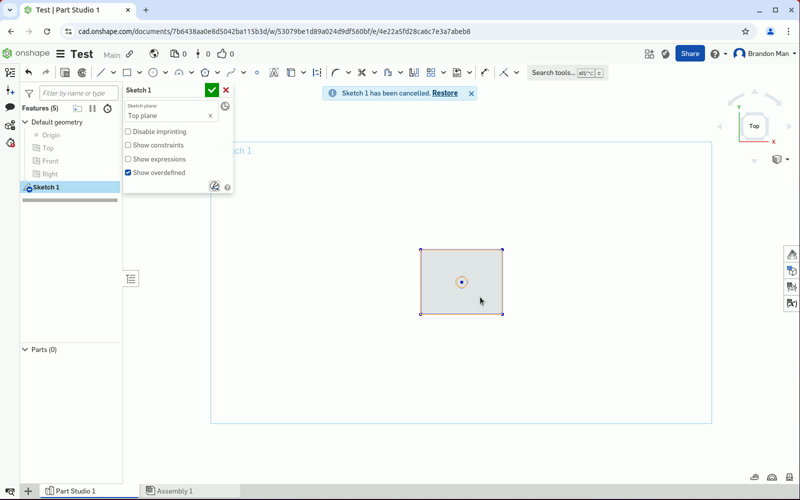
click(480, 296)
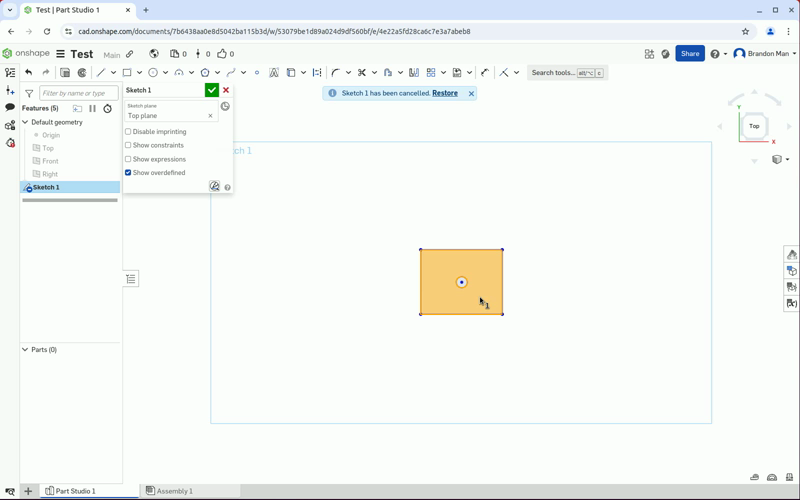
mouse_move(73, 352)
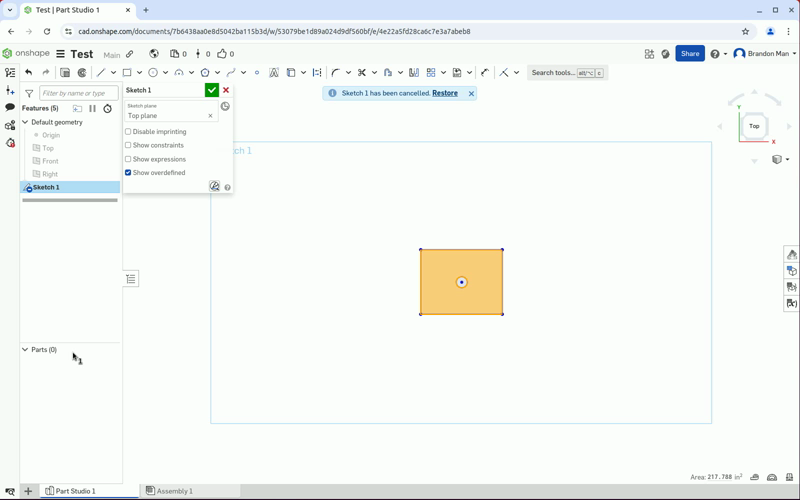
key(shift+y)
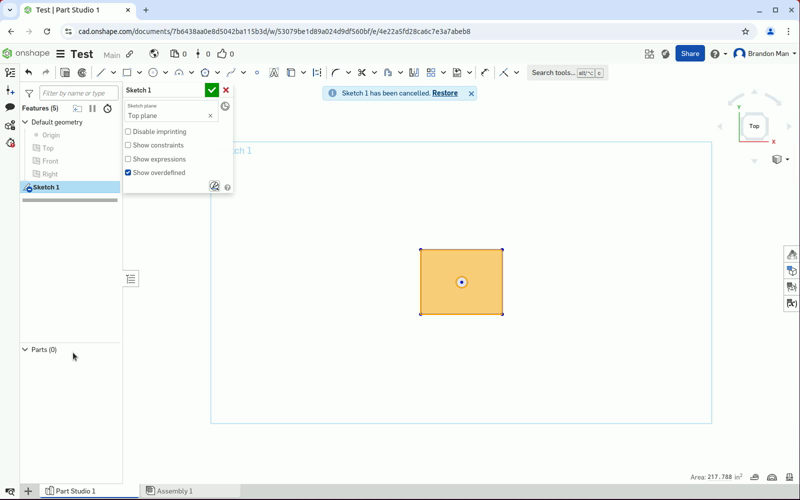
key(shift+e)
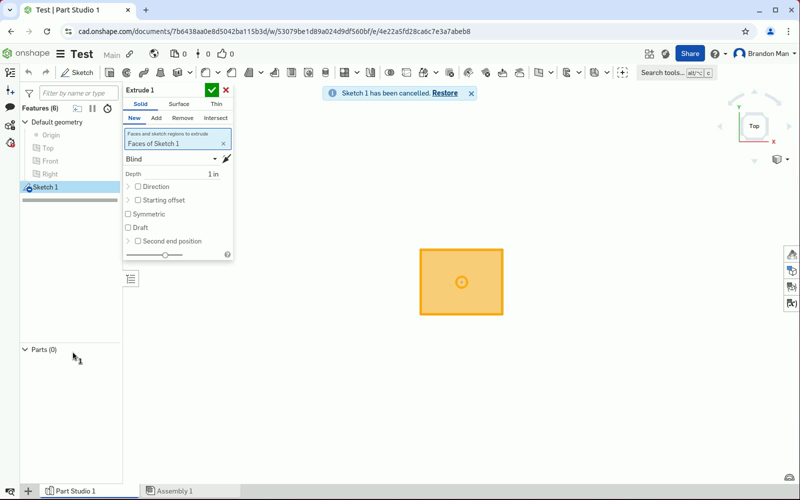
mouse_move(143, 106)
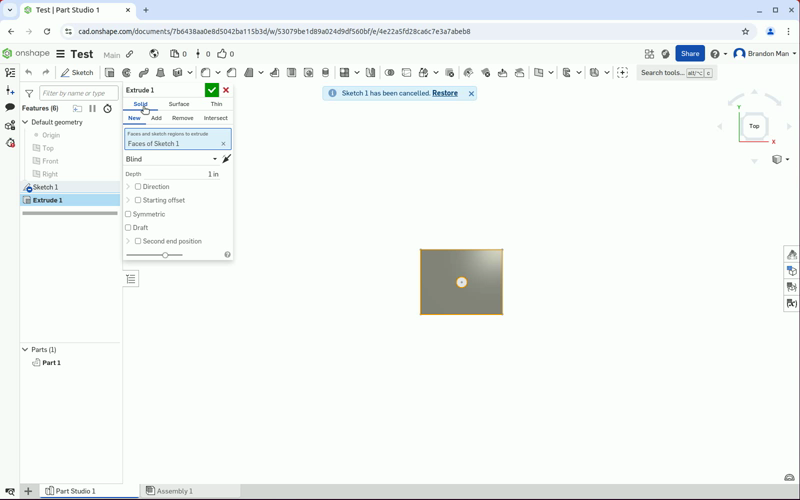
click(143, 106)
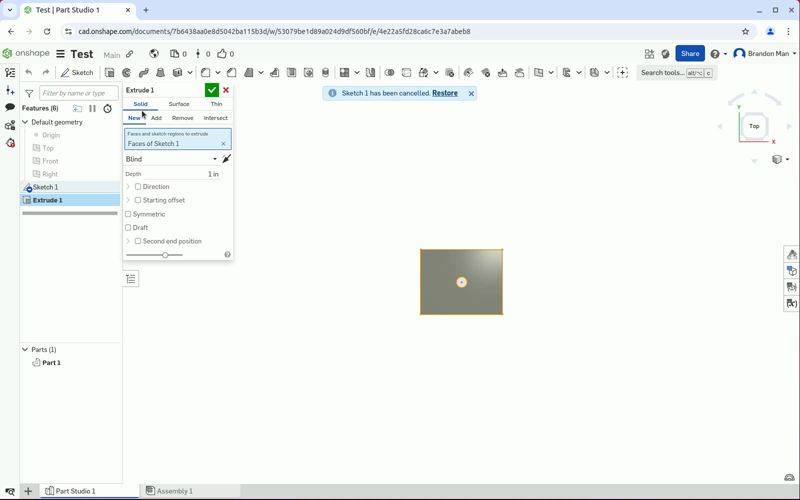
mouse_move(137, 120)
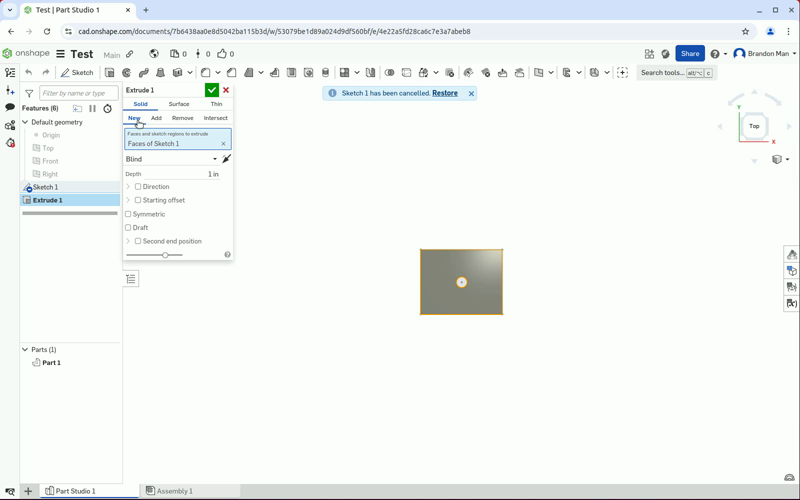
click(137, 120)
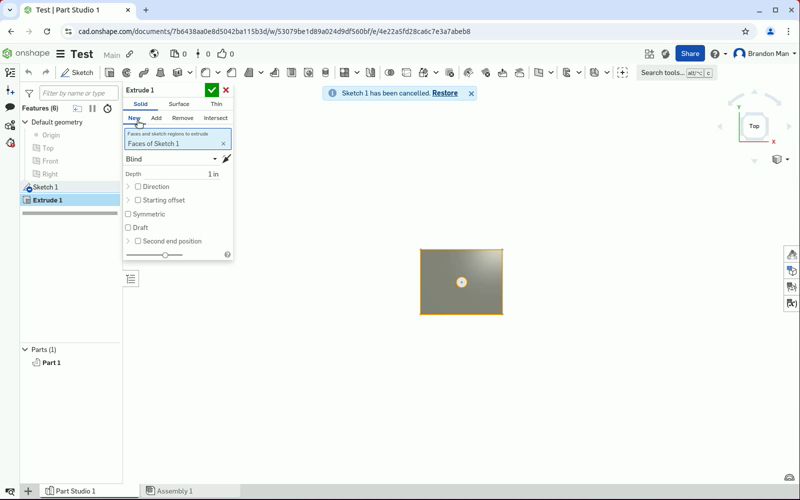
key(tab, 4)
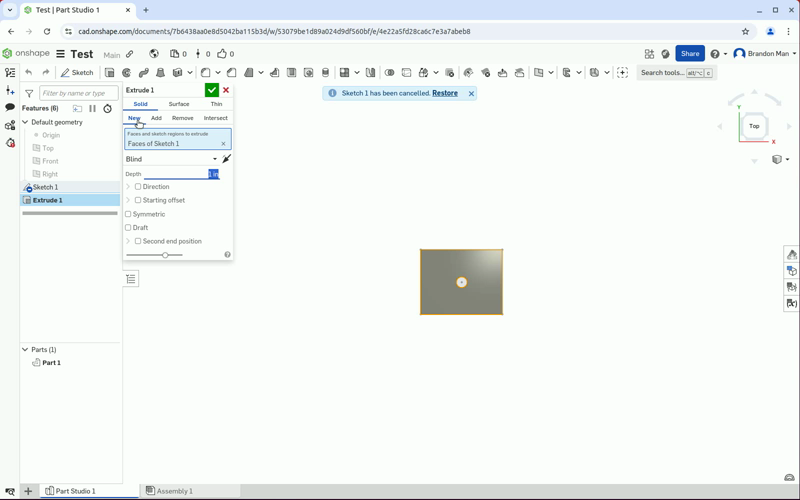
text(8.184)
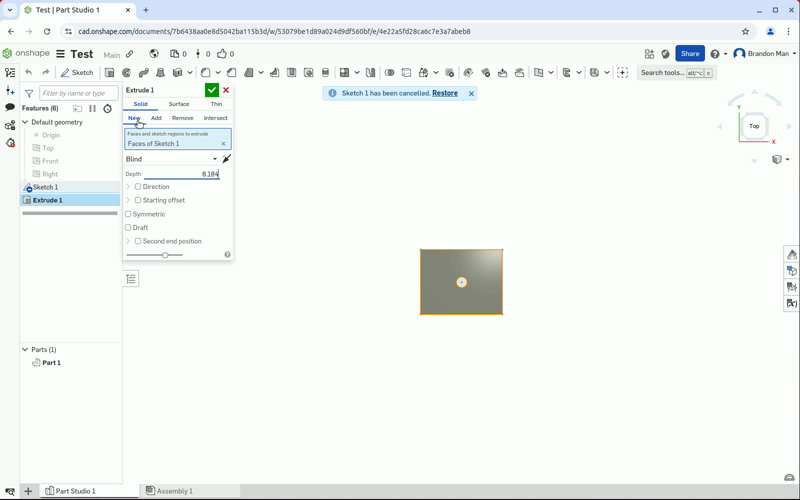
key(enter)
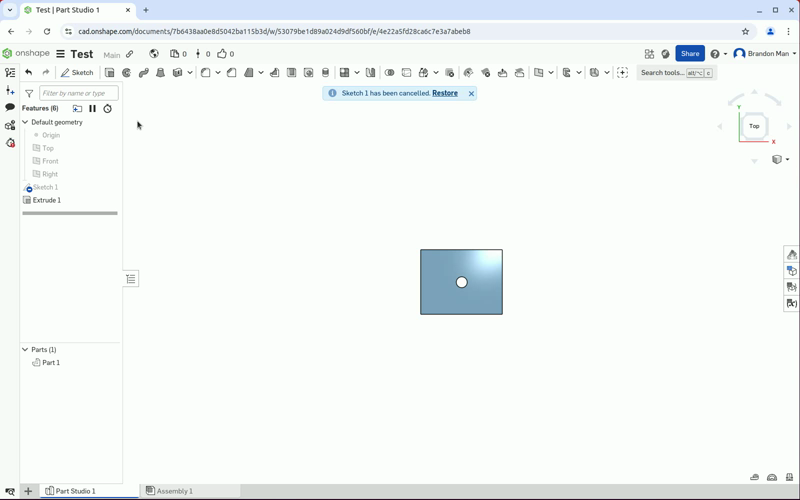
key(shift+h)
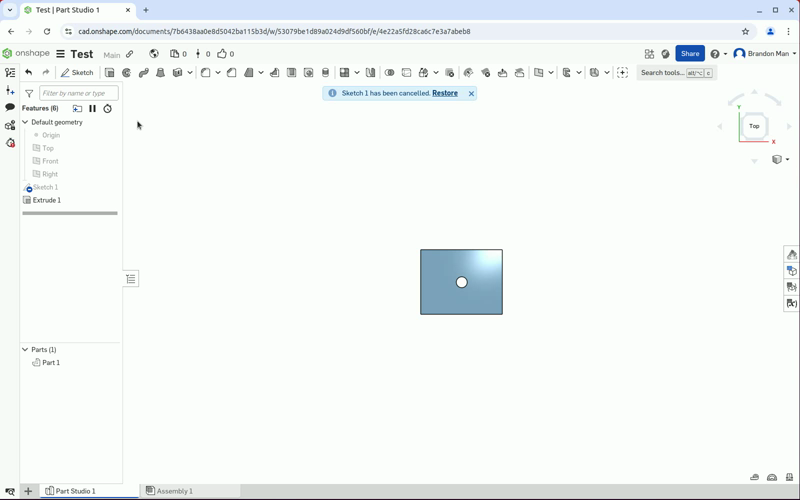
key(shift+h)
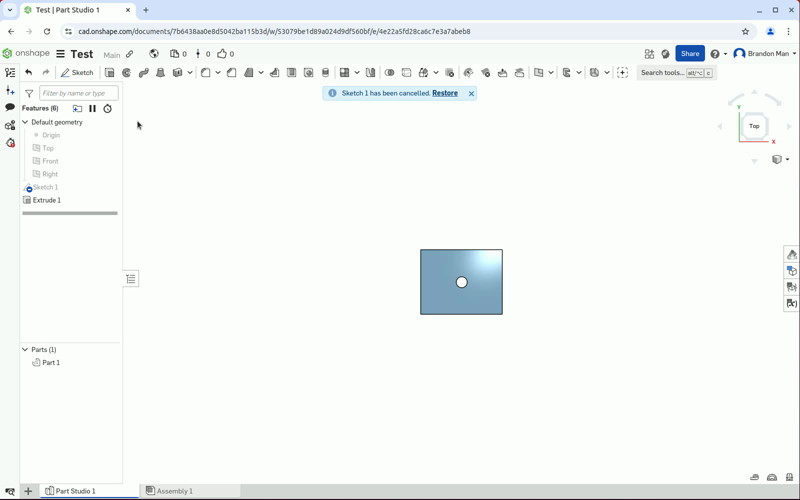
mouse_move(73, 189)
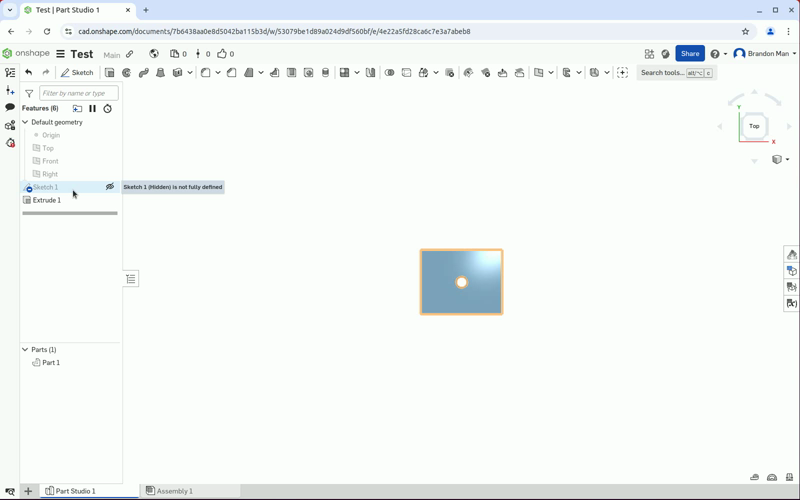
click(73, 189)
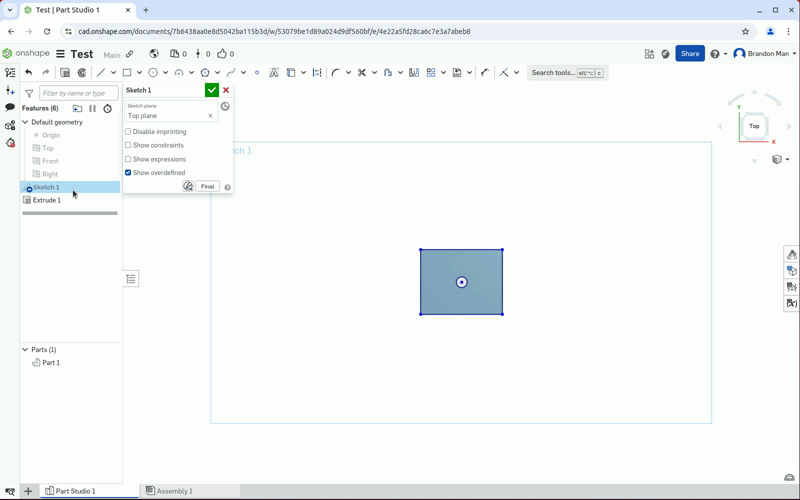
mouse_move(229, 92)
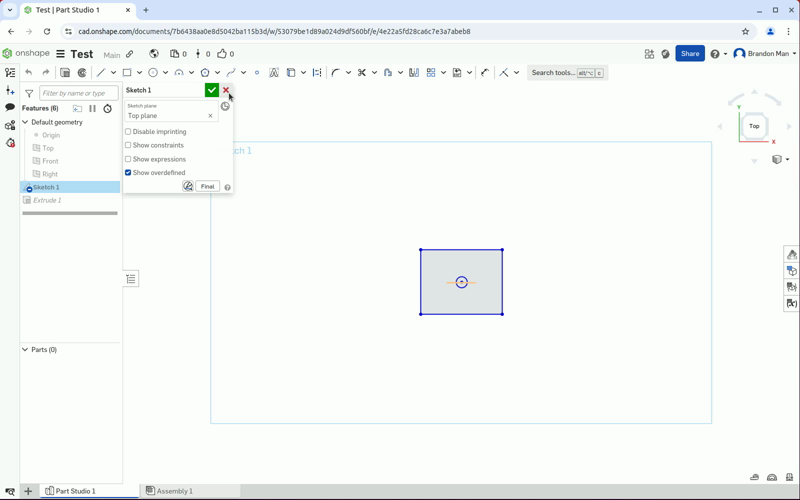
click(229, 92)
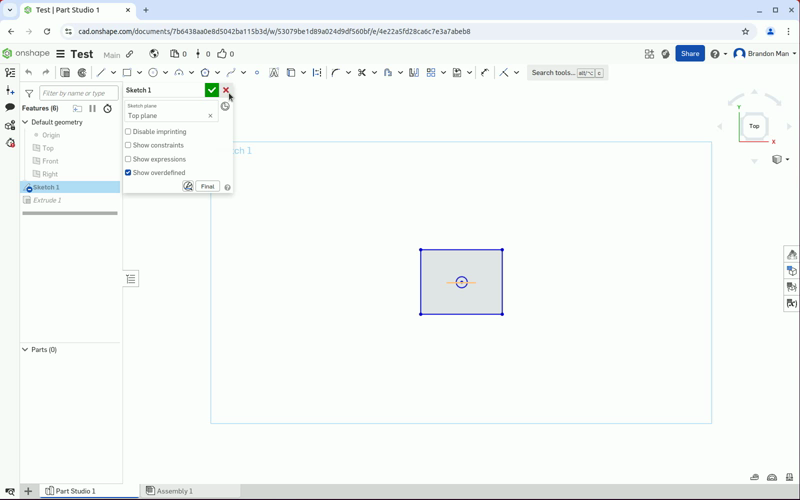
key(shift+s)
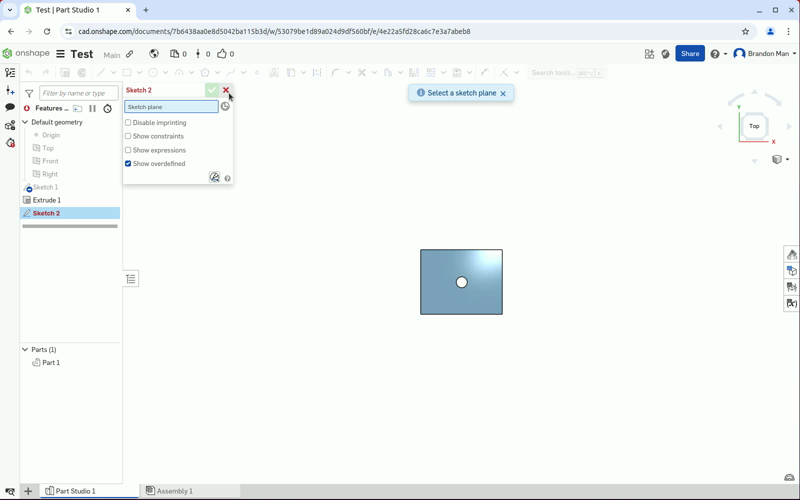
mouse_move(73, 150)
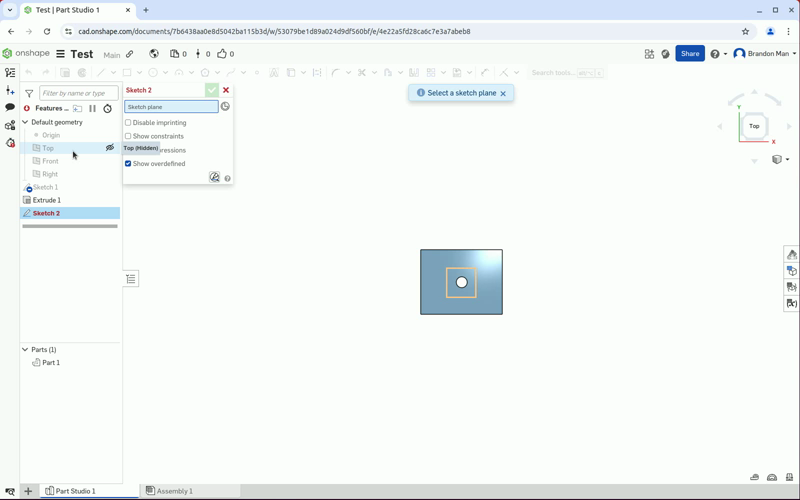
click(73, 150)
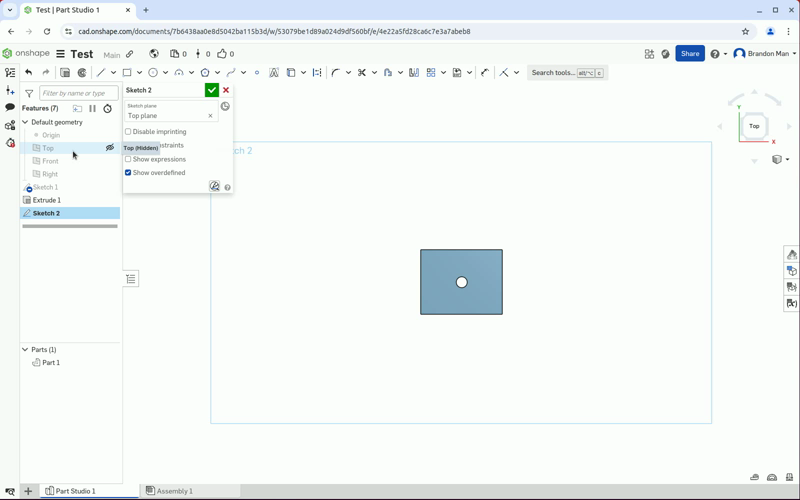
mouse_move(73, 352)
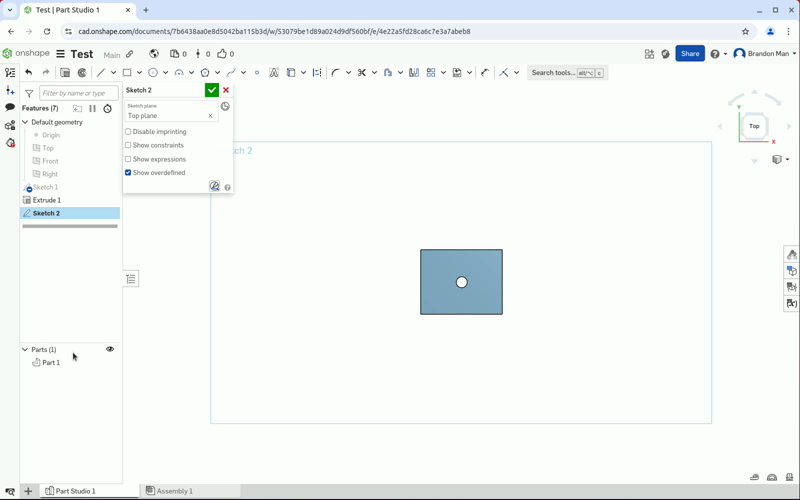
key(y)
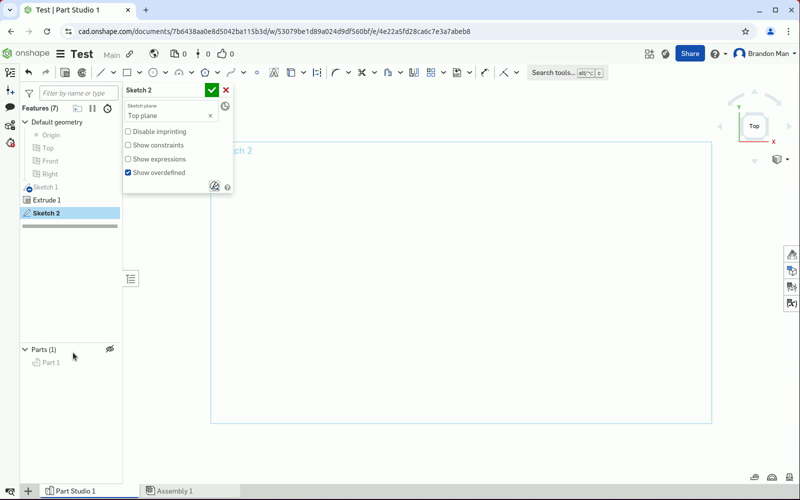
key(a)
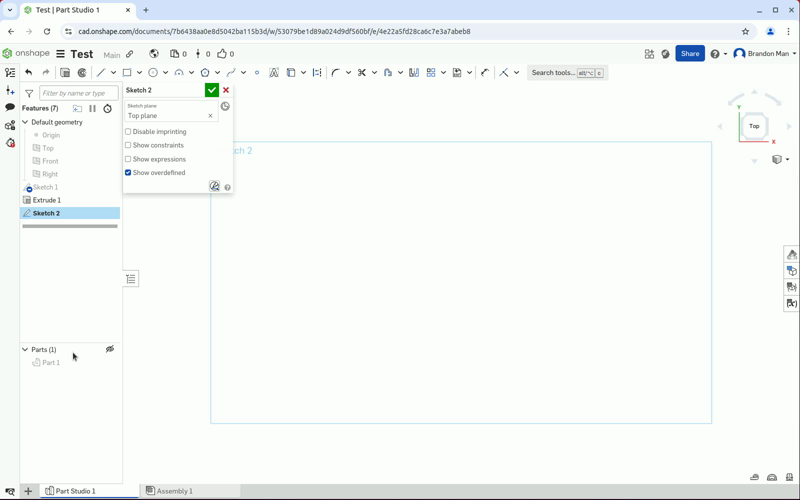
key_down(shift)
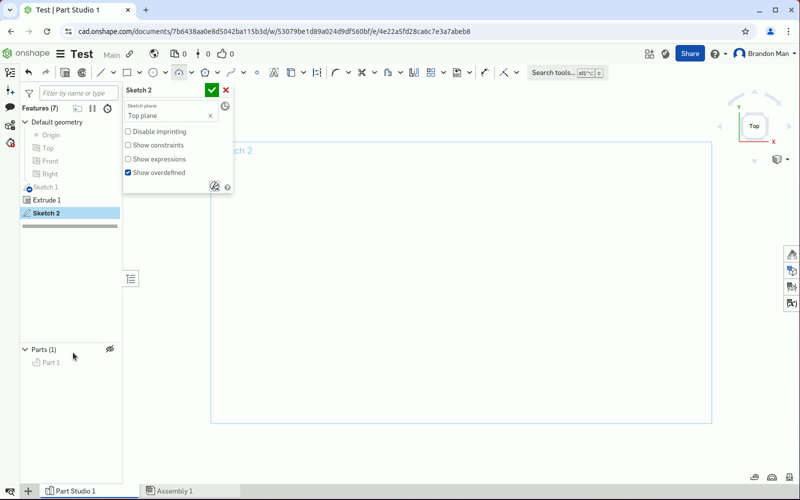
mouse_move(404, 307)
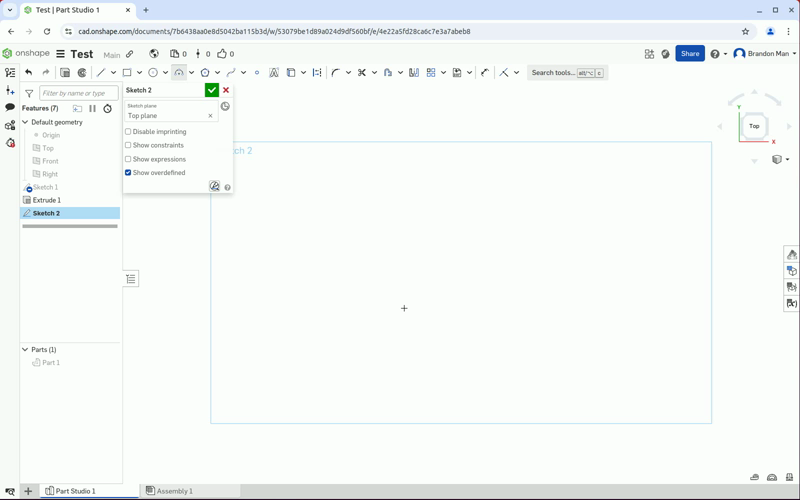
click(404, 307)
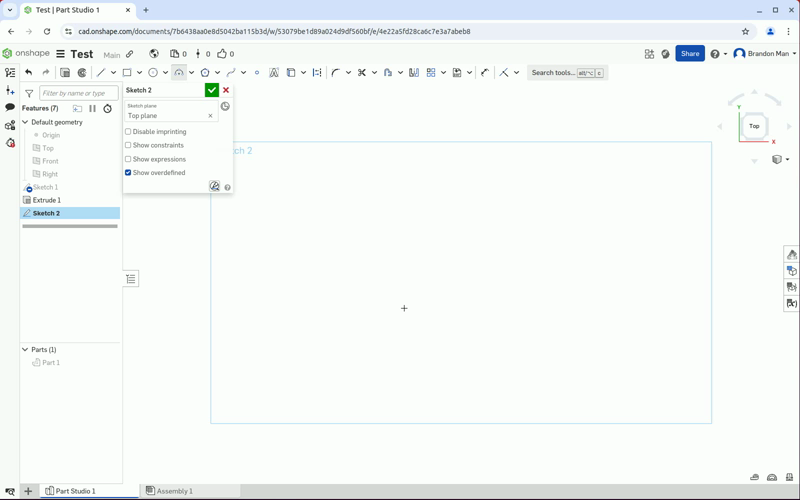
key_up(shift)
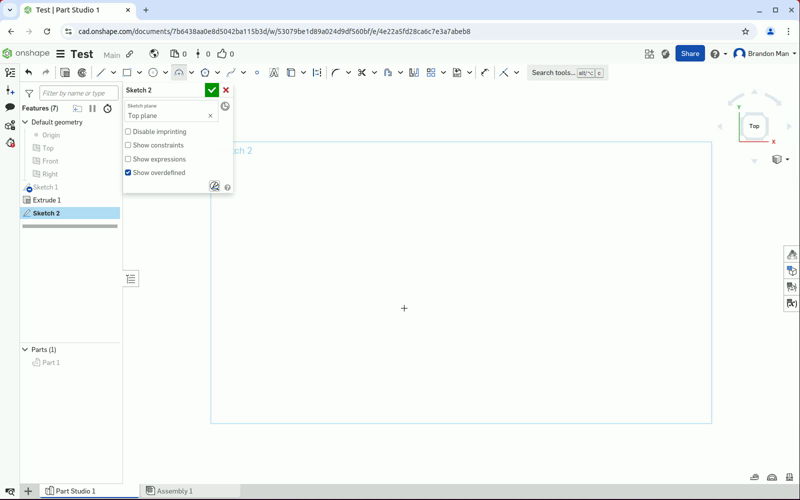
key_down(shift)
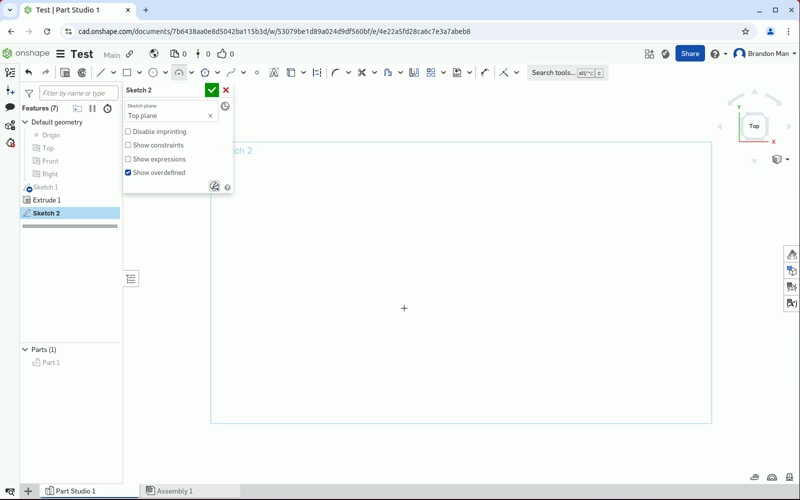
mouse_move(412, 315)
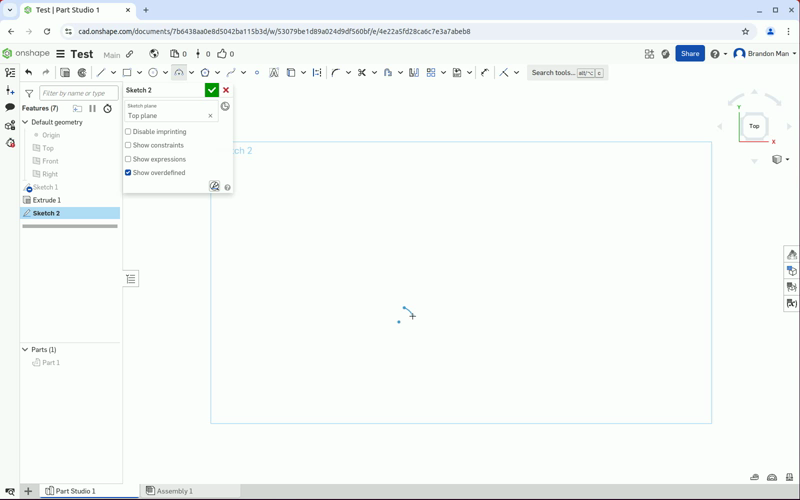
click(412, 315)
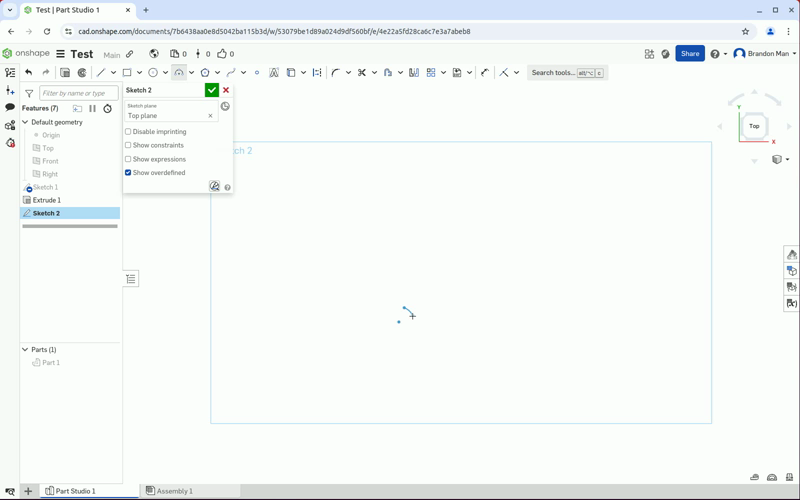
mouse_move(407, 313)
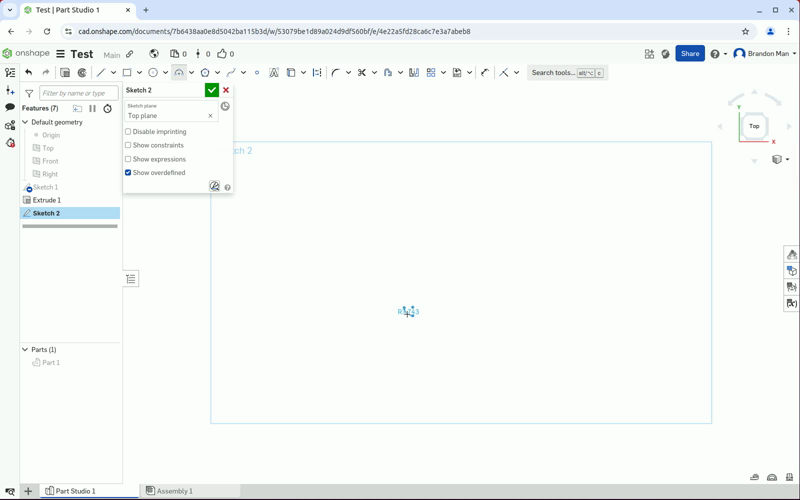
click(407, 313)
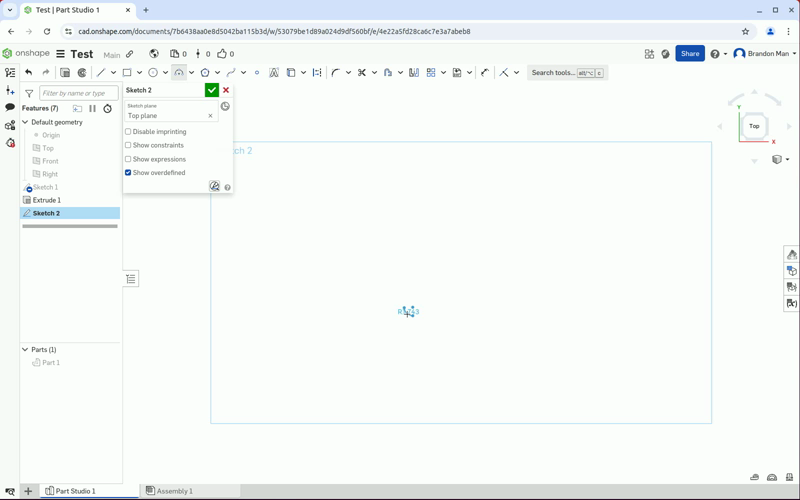
key_up(shift)
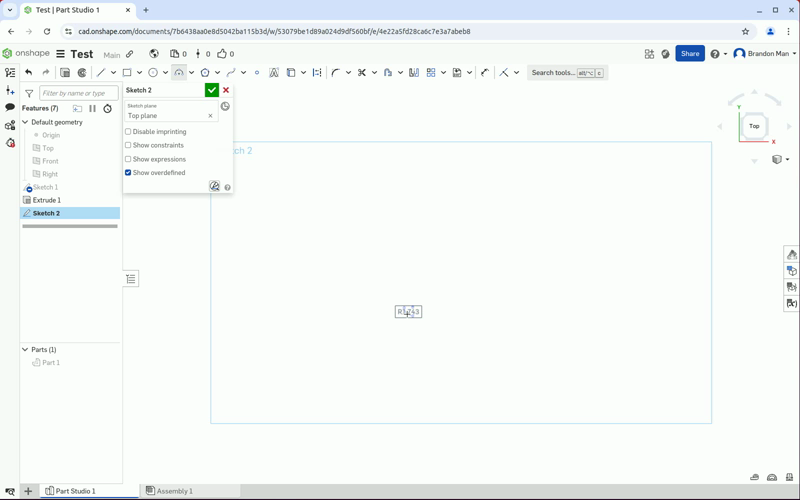
key(esc)
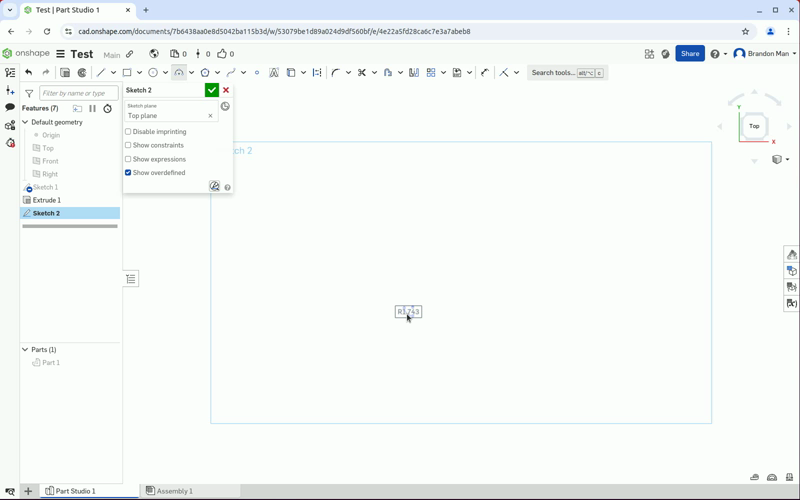
key(l)
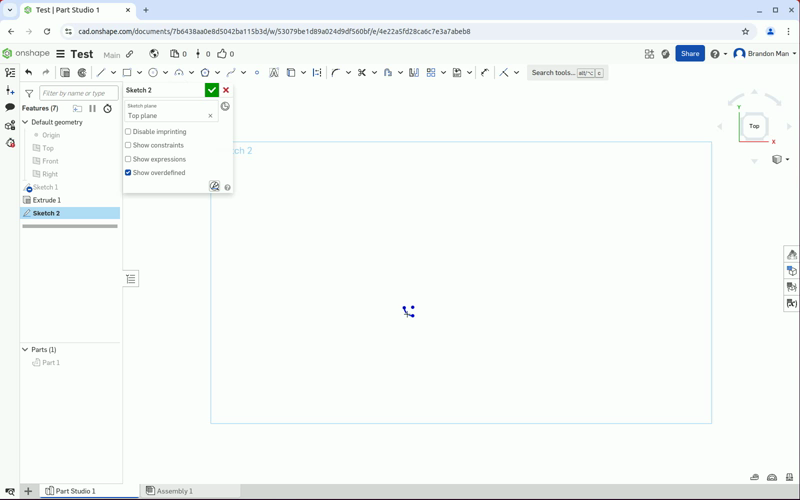
mouse_move(412, 315)
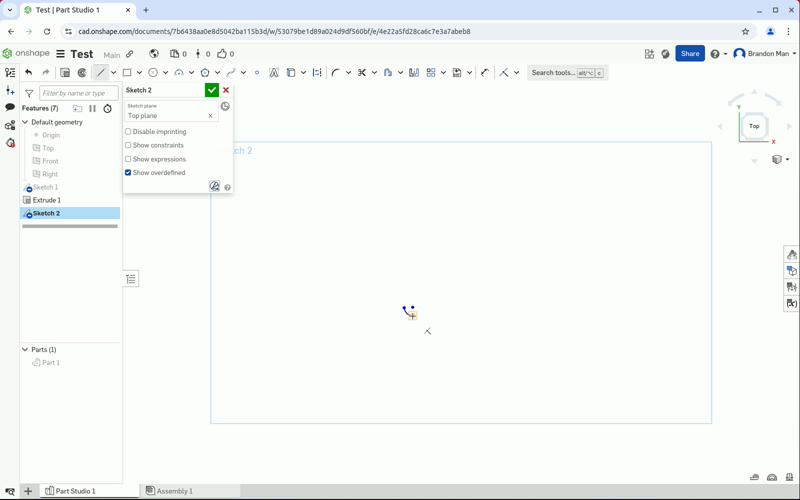
click(412, 315)
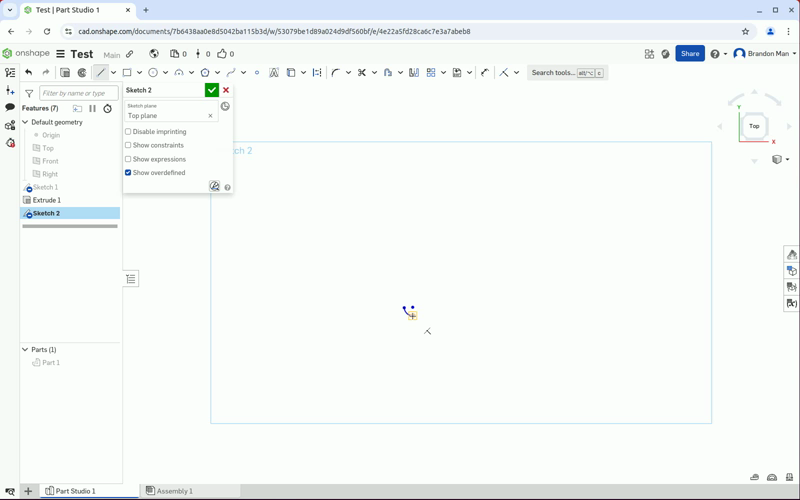
key_down(shift)
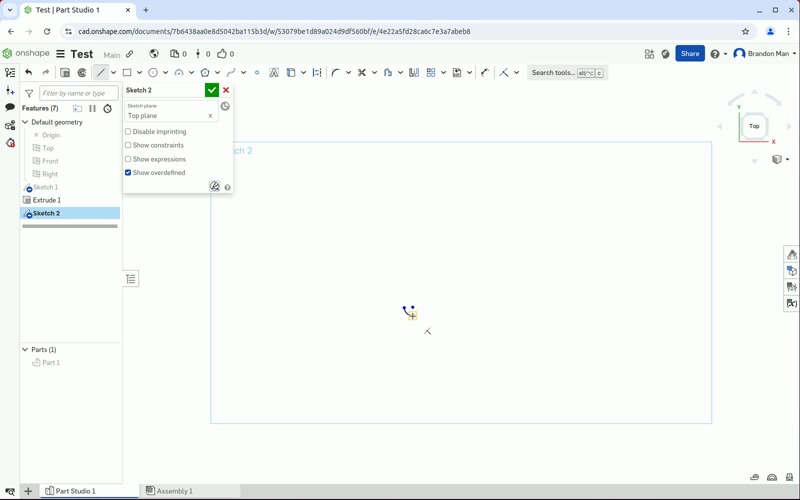
mouse_move(442, 315)
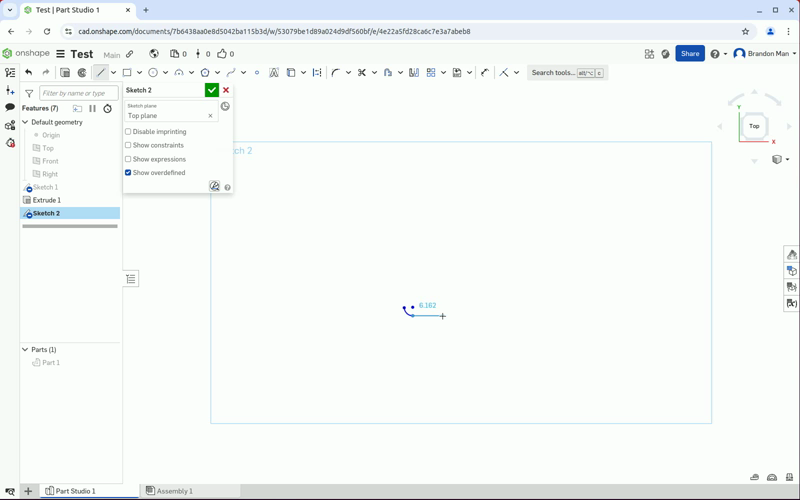
mouse_move(420, 315)
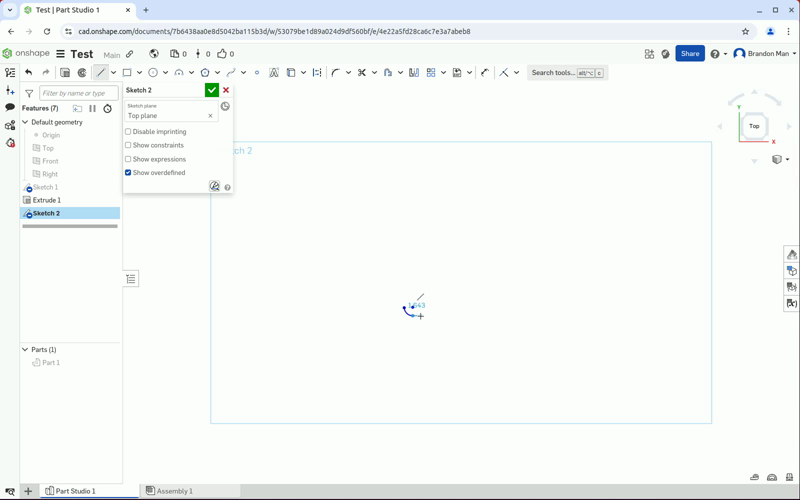
click(420, 315)
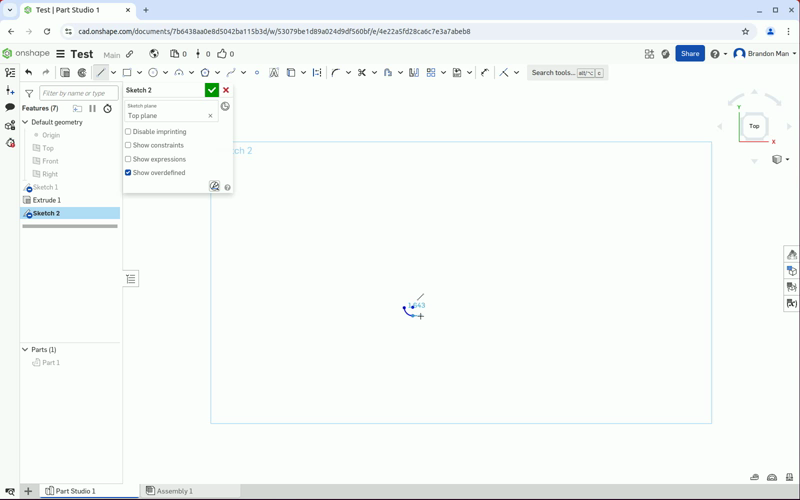
key_up(shift)
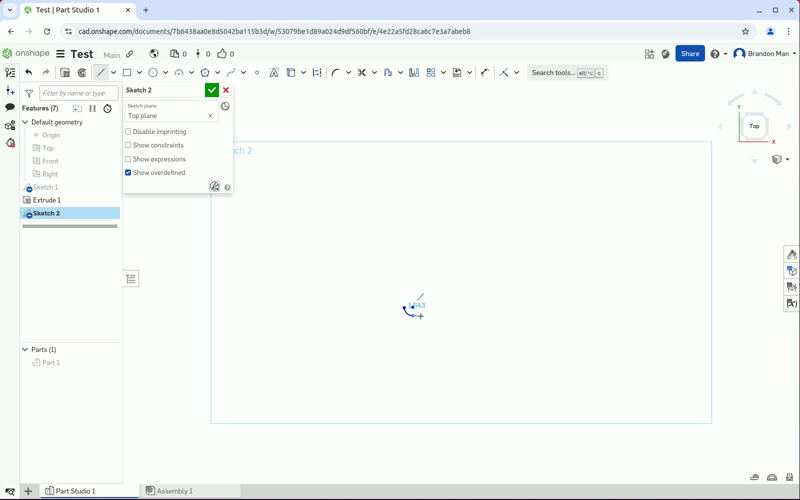
key_down(shift)
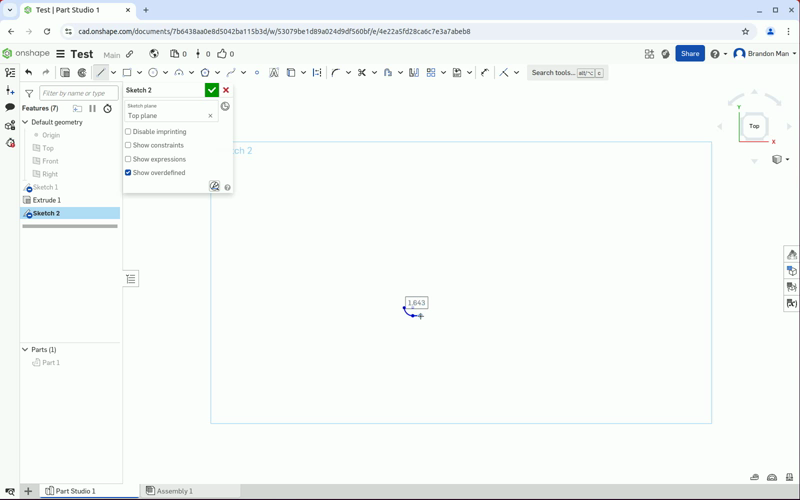
mouse_move(420, 250)
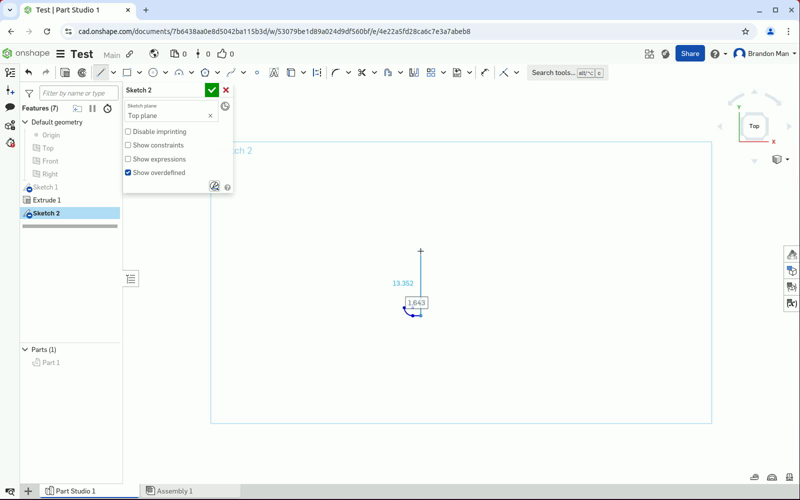
click(420, 250)
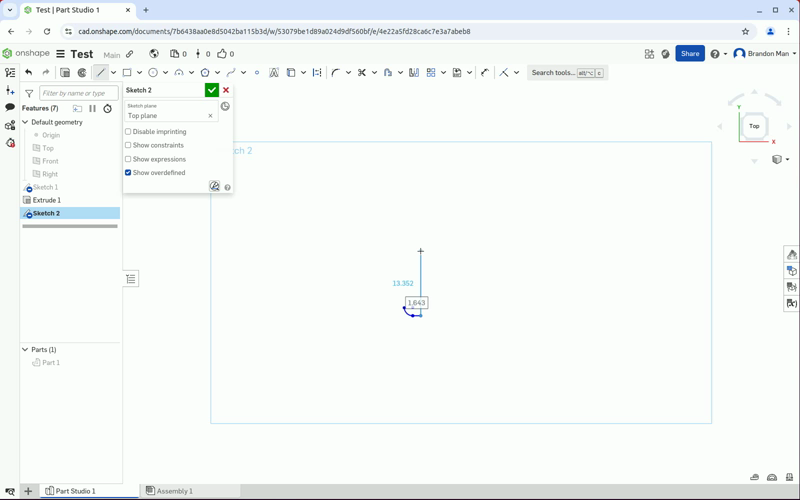
key_up(shift)
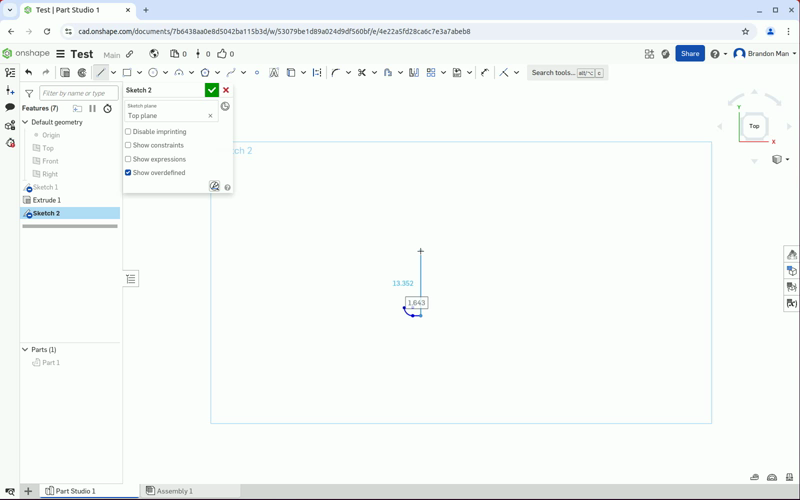
key_down(shift)
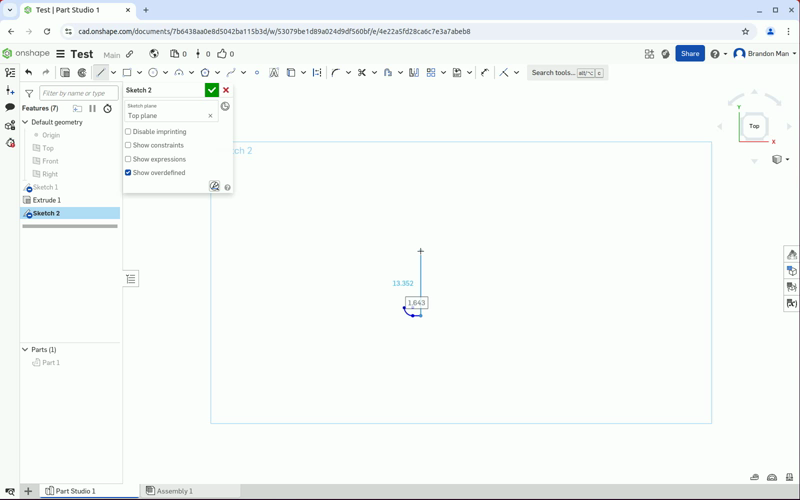
mouse_move(450, 250)
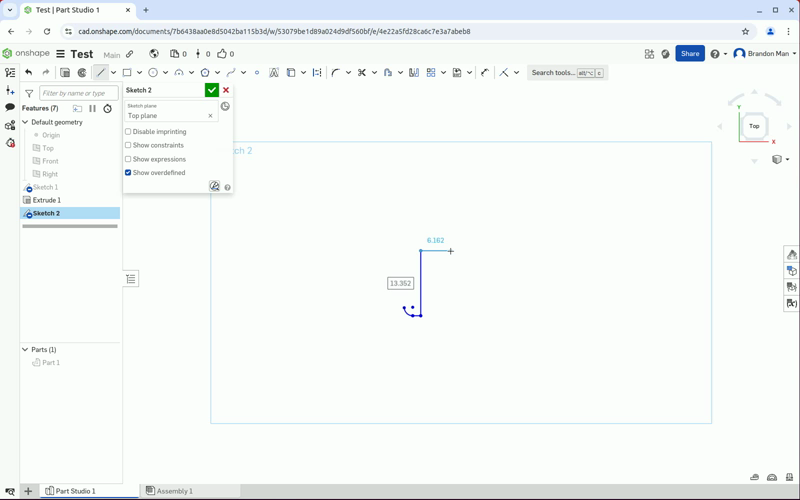
mouse_move(412, 250)
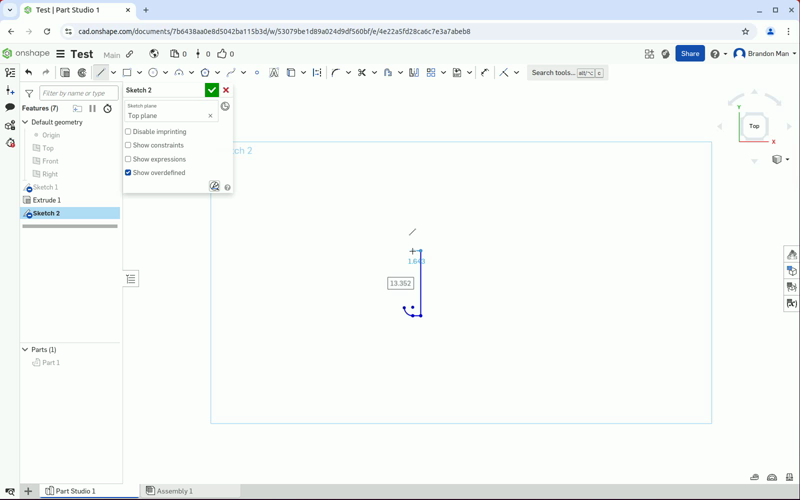
click(412, 250)
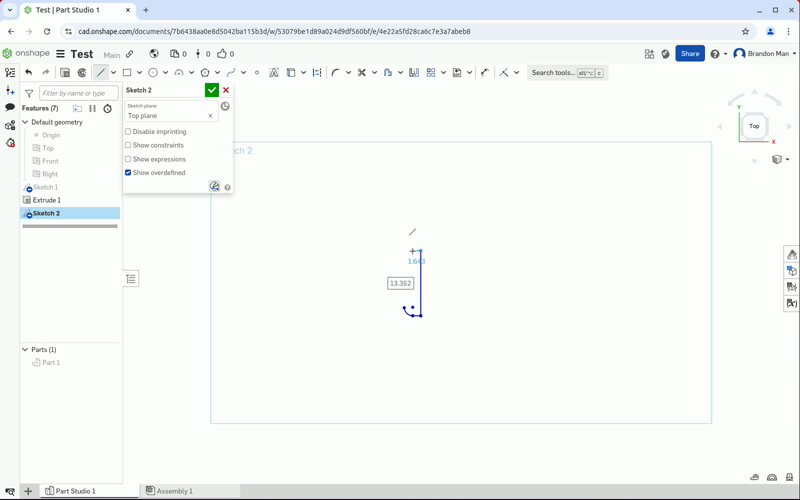
key_up(shift)
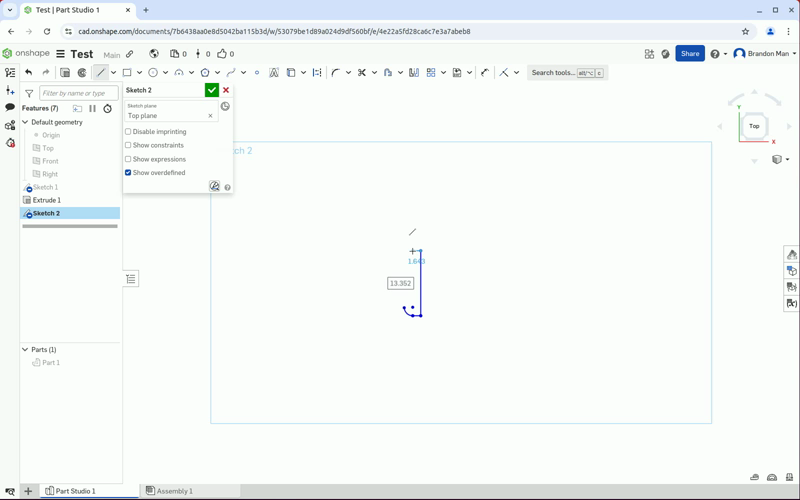
key(esc)
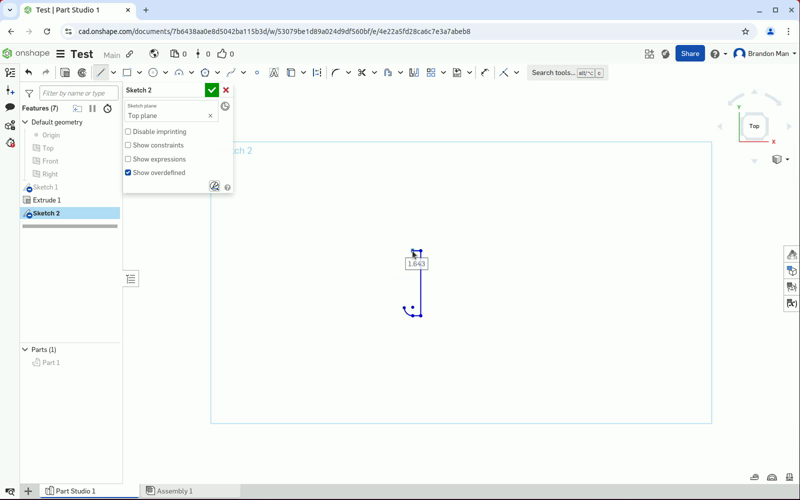
key(a)
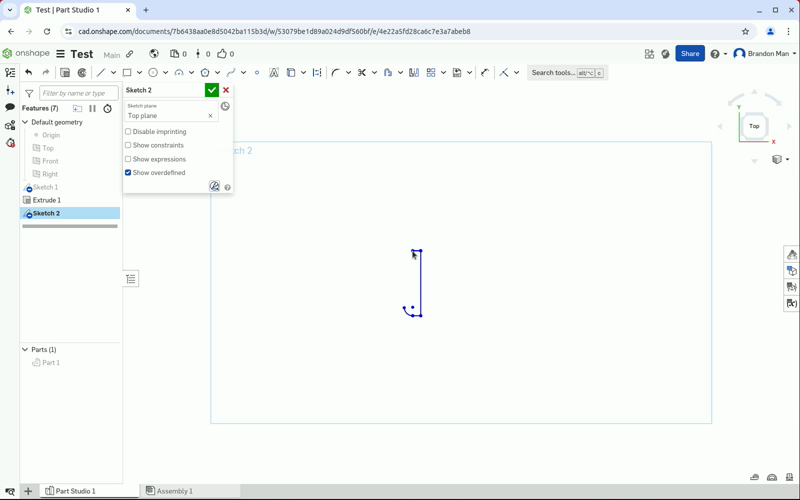
mouse_move(412, 250)
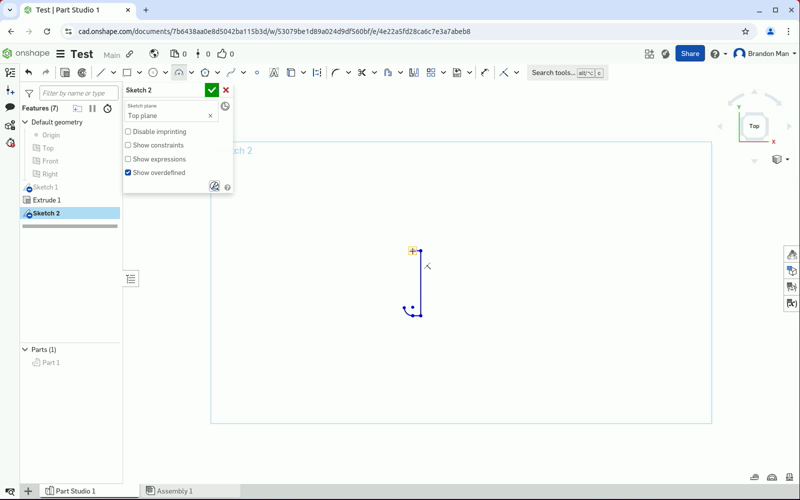
click(412, 250)
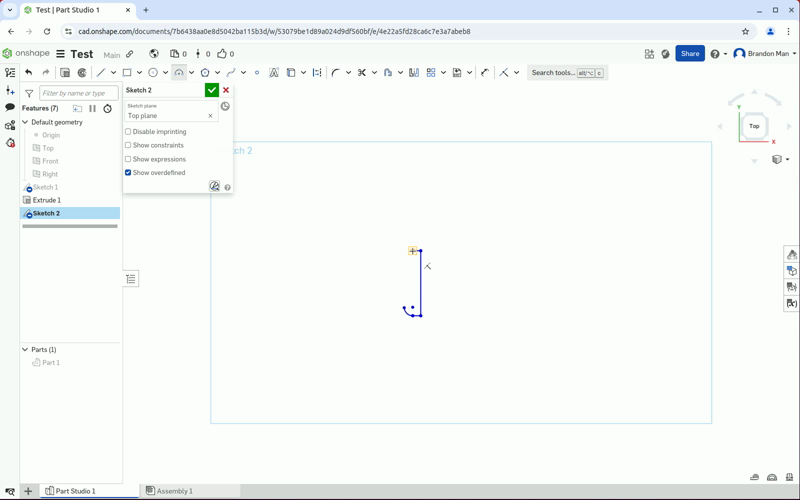
key_down(shift)
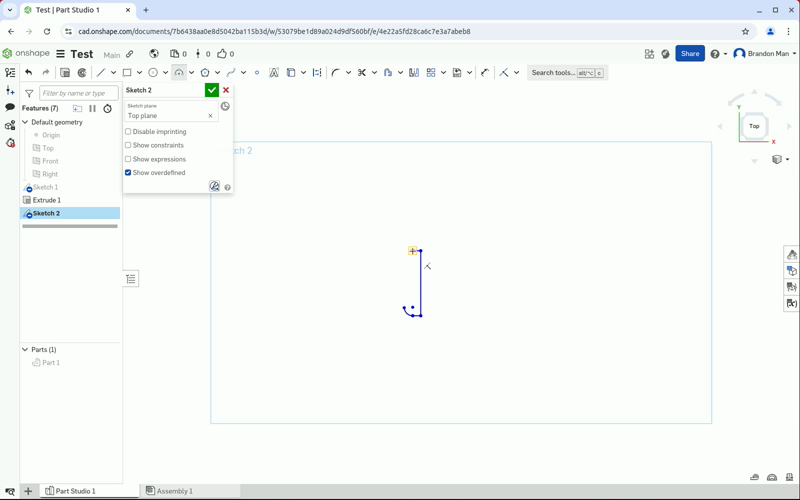
mouse_move(404, 259)
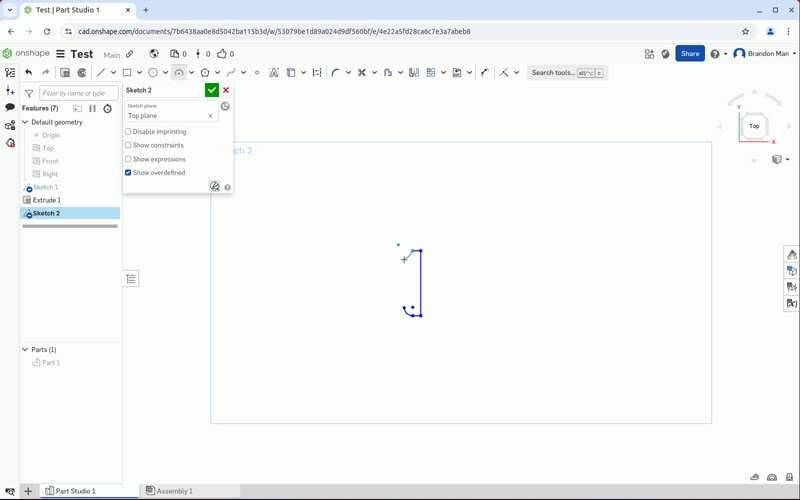
click(404, 259)
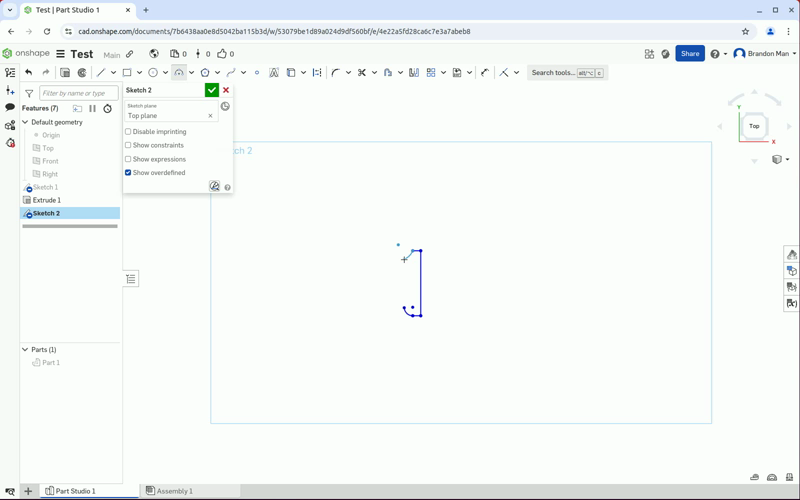
mouse_move(407, 253)
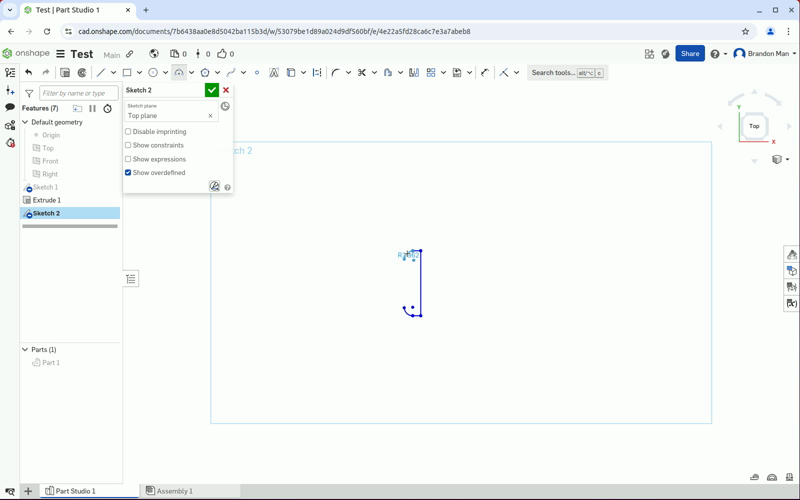
click(407, 253)
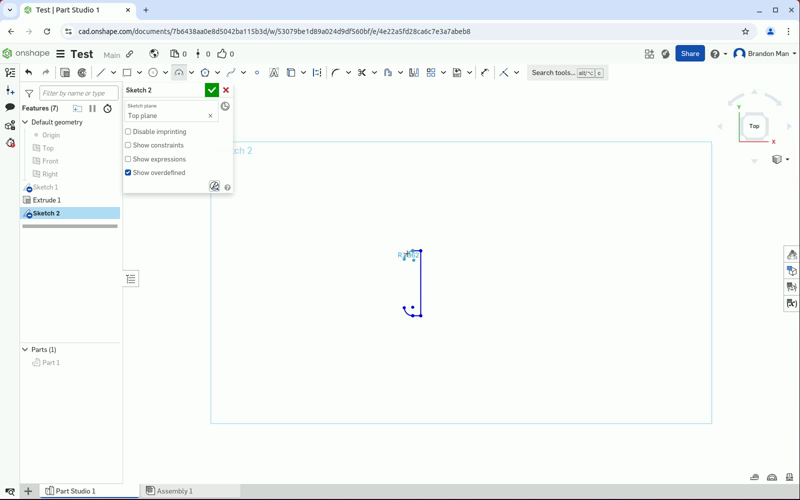
key_up(shift)
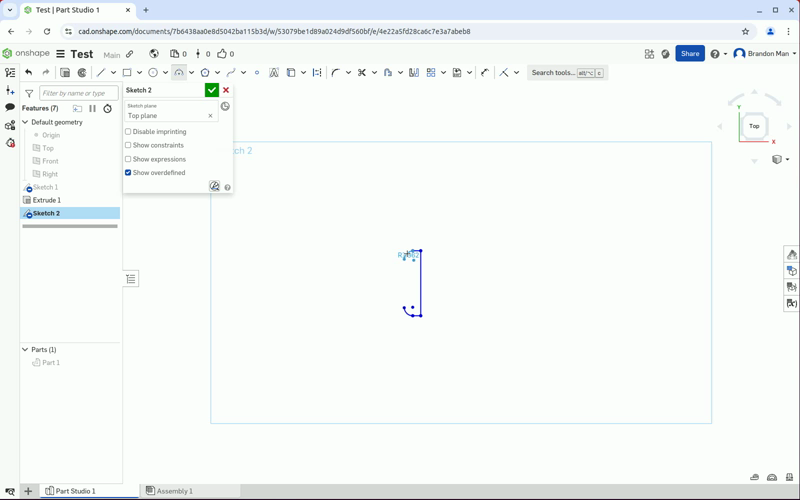
key(esc)
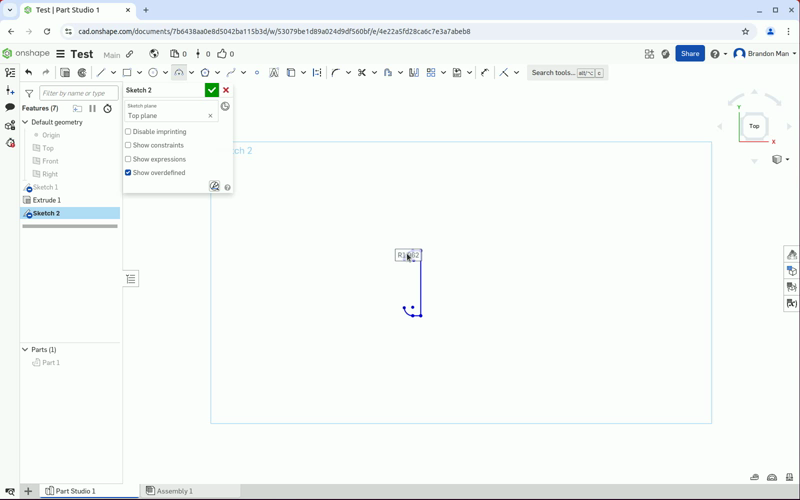
key(l)
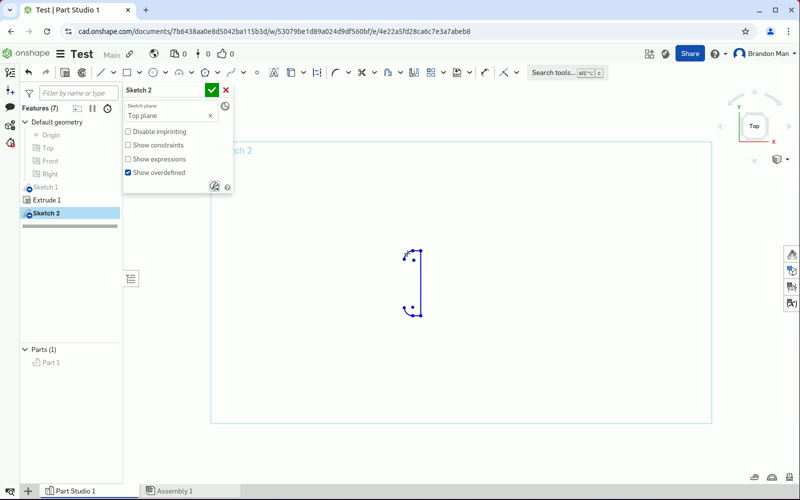
mouse_move(404, 259)
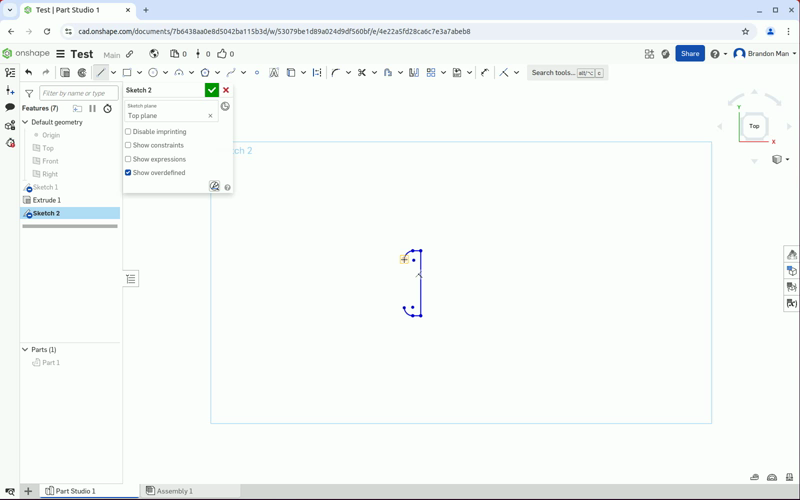
click(404, 259)
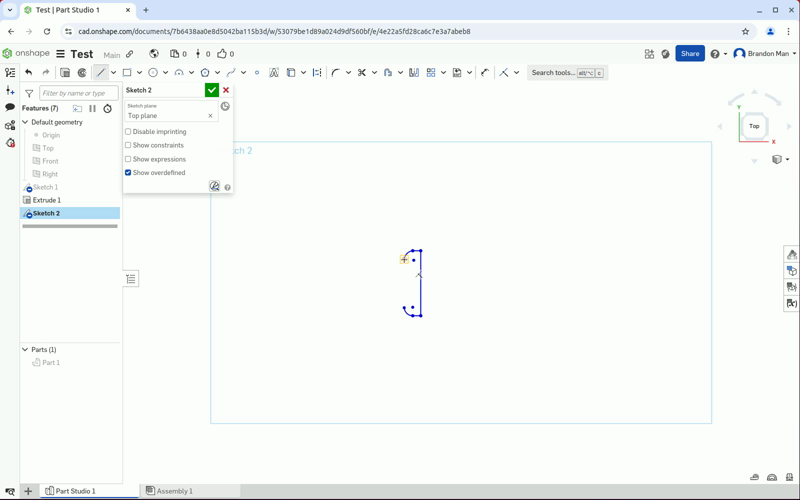
mouse_move(434, 259)
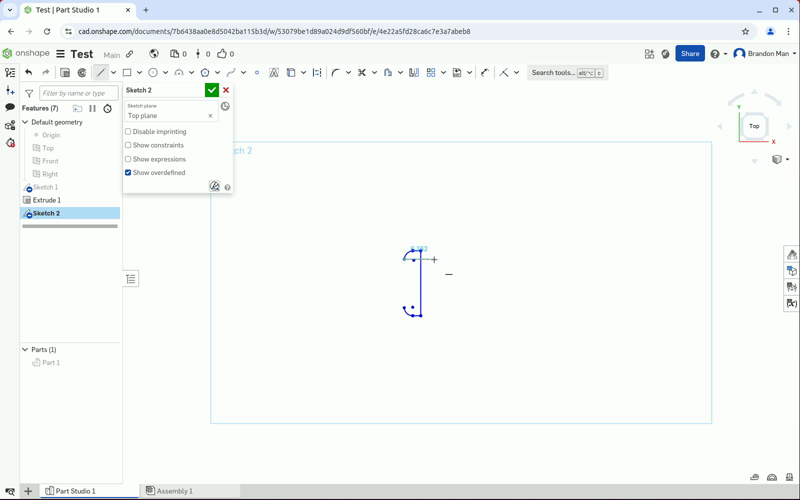
key_down(shift)
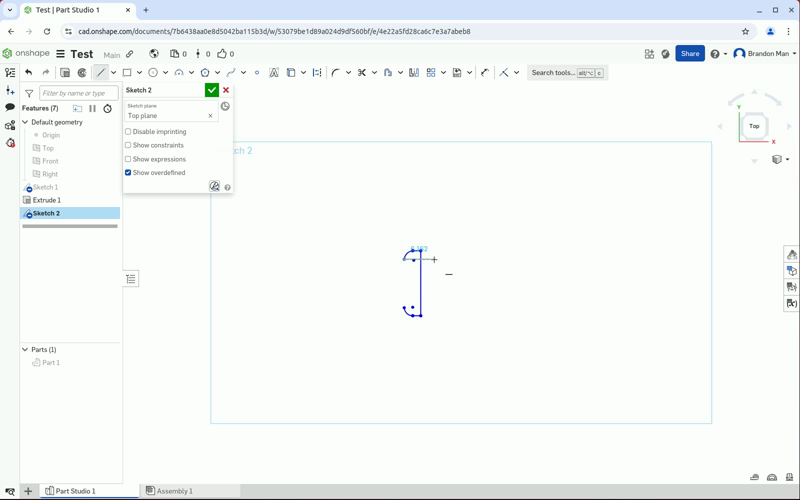
mouse_move(404, 307)
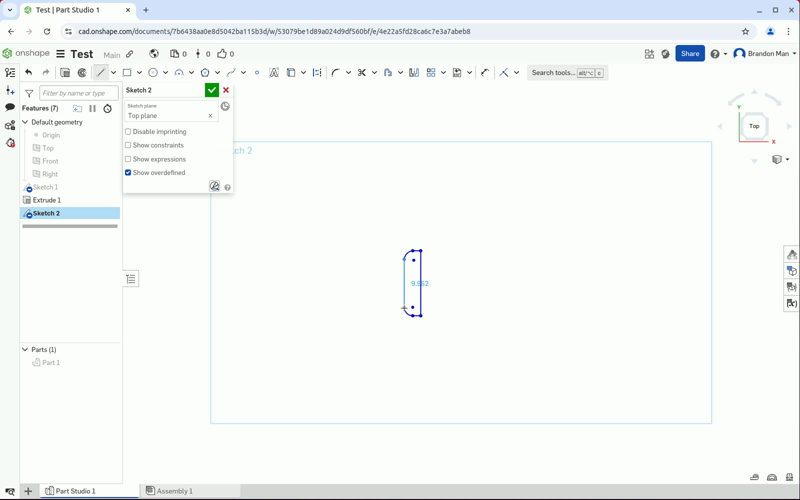
key_up(shift)
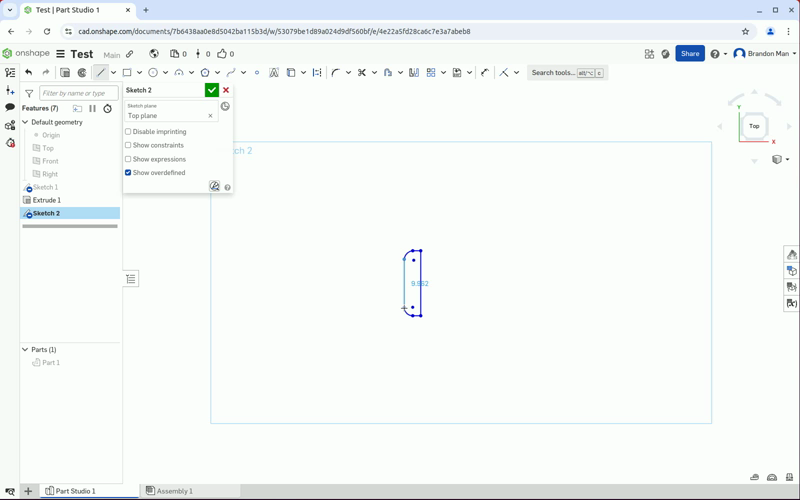
click(404, 307)
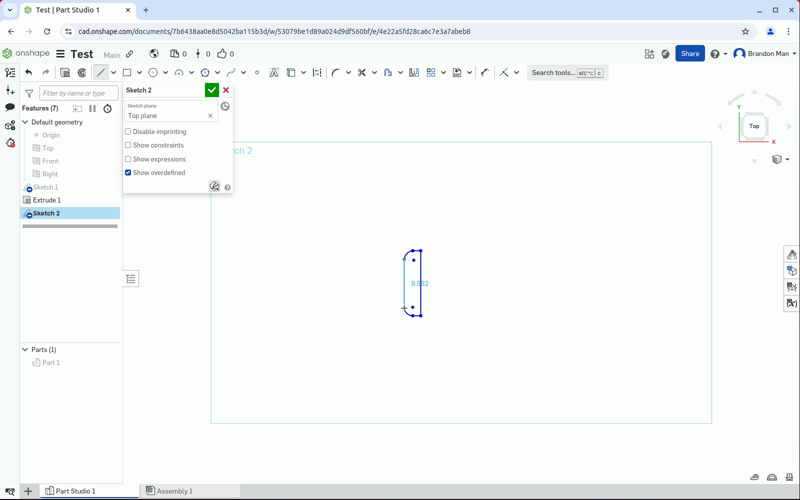
key(esc)
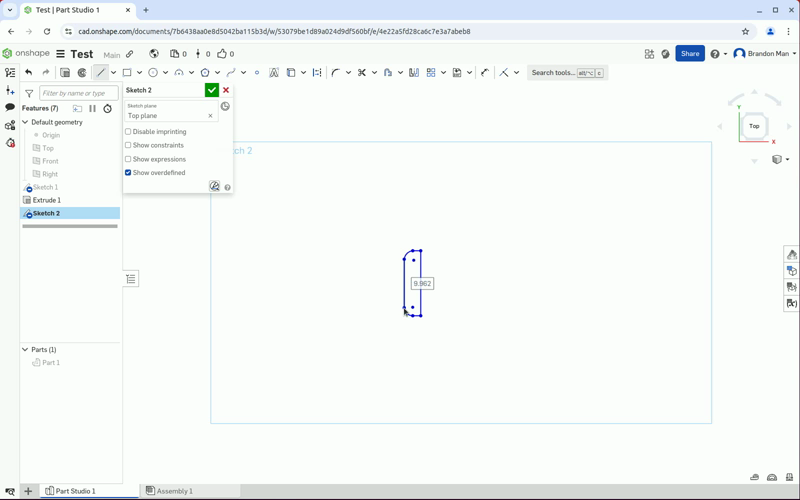
mouse_move(405, 265)
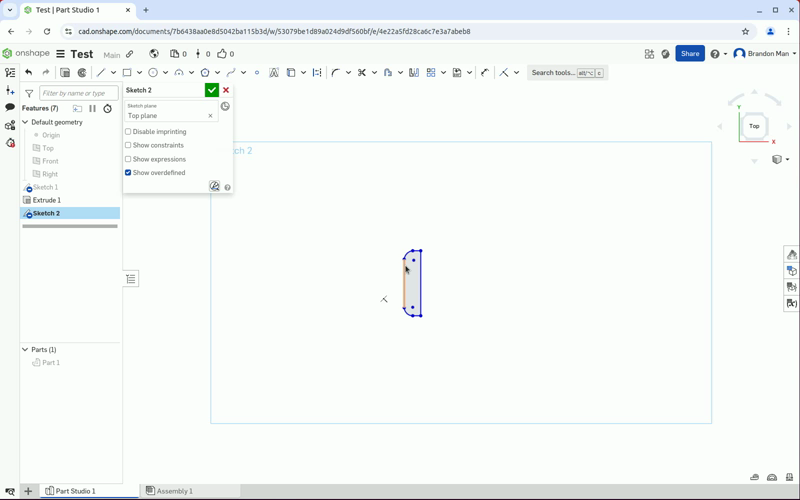
scroll(6)
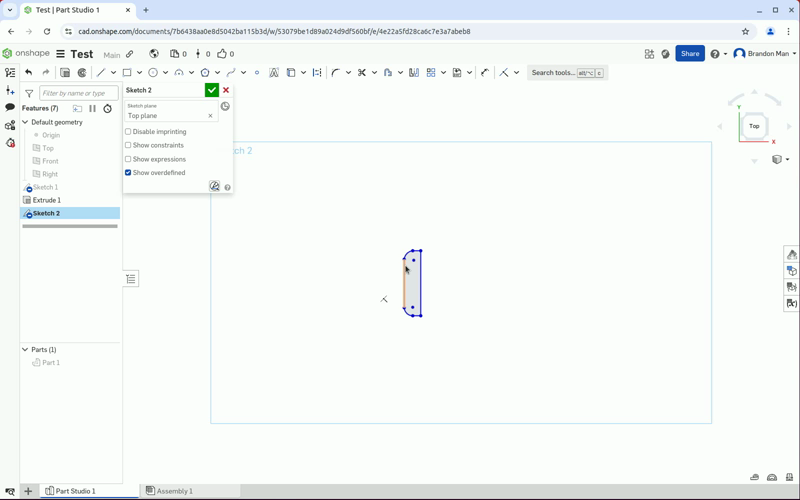
scroll(6)
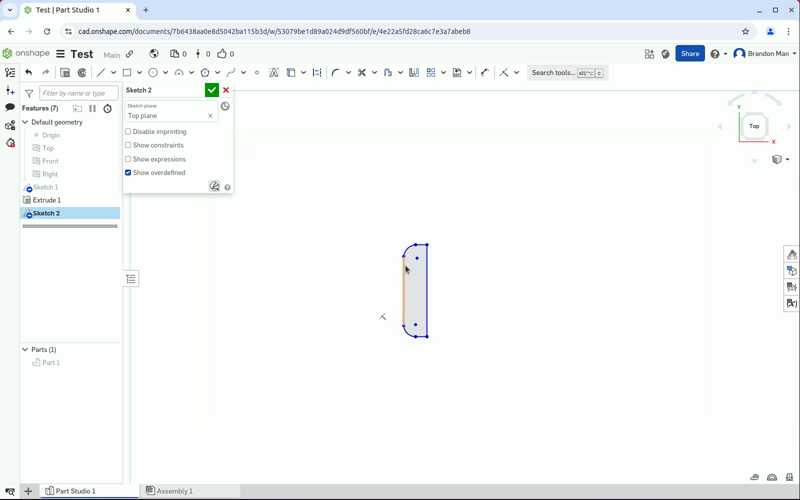
scroll(6)
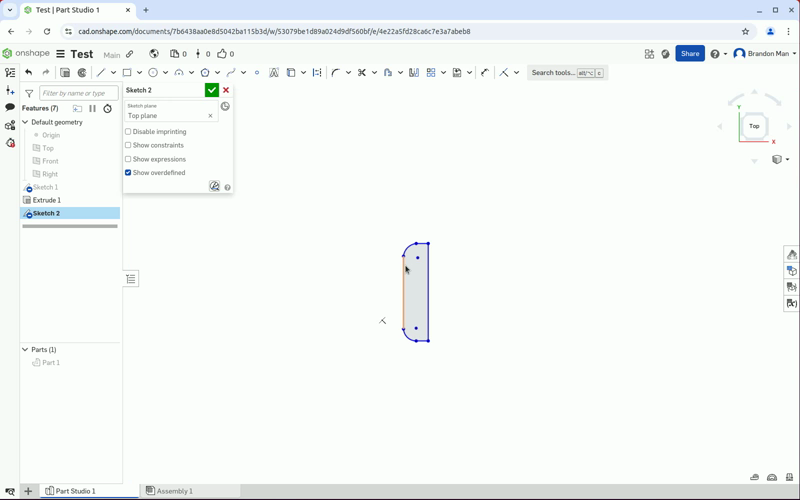
scroll(6)
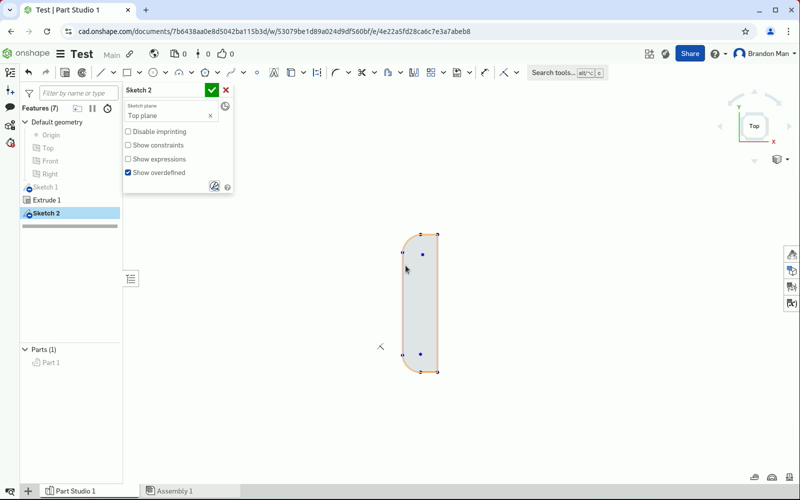
scroll(6)
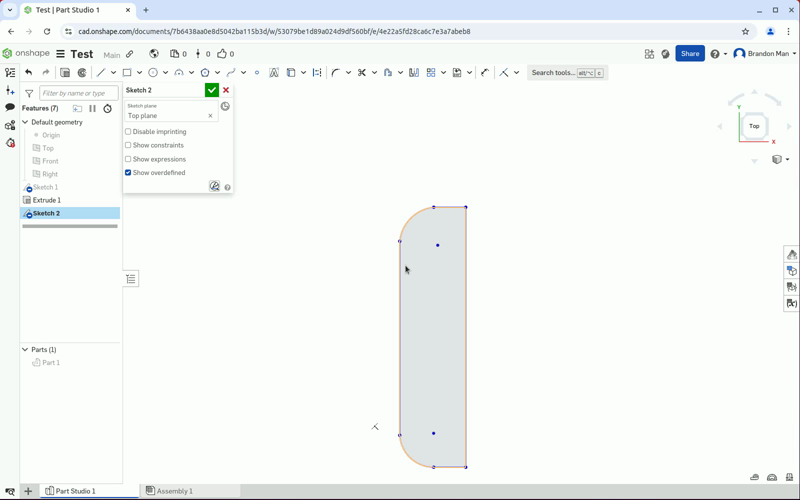
scroll(6)
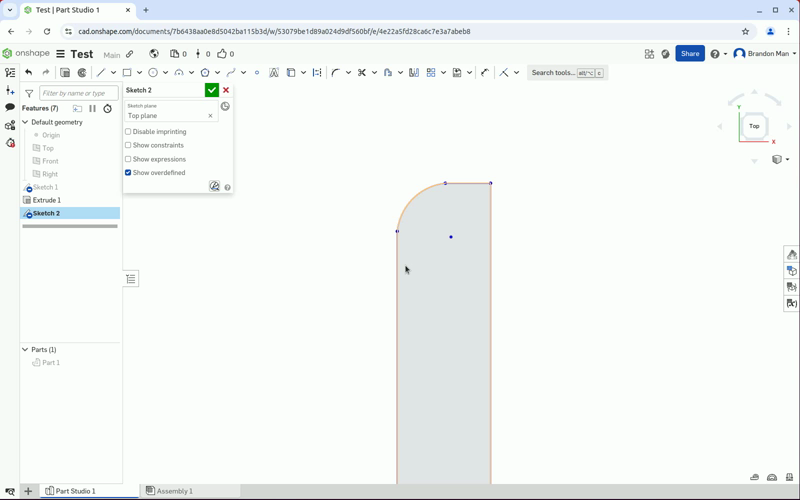
scroll(6)
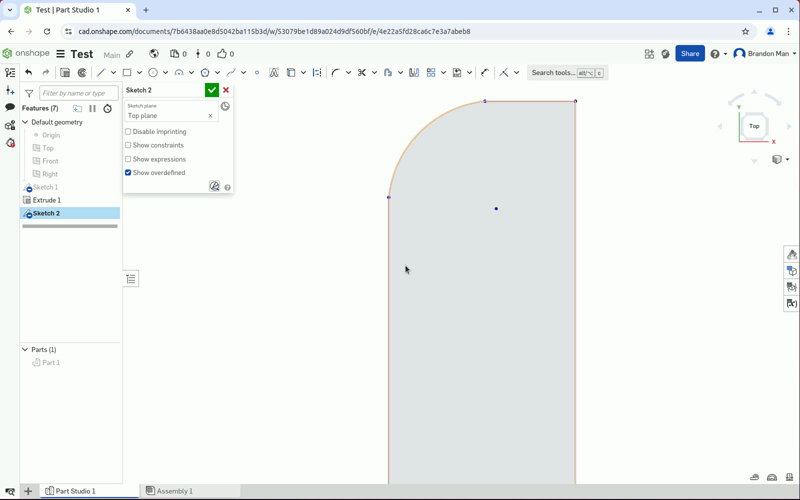
click(405, 265)
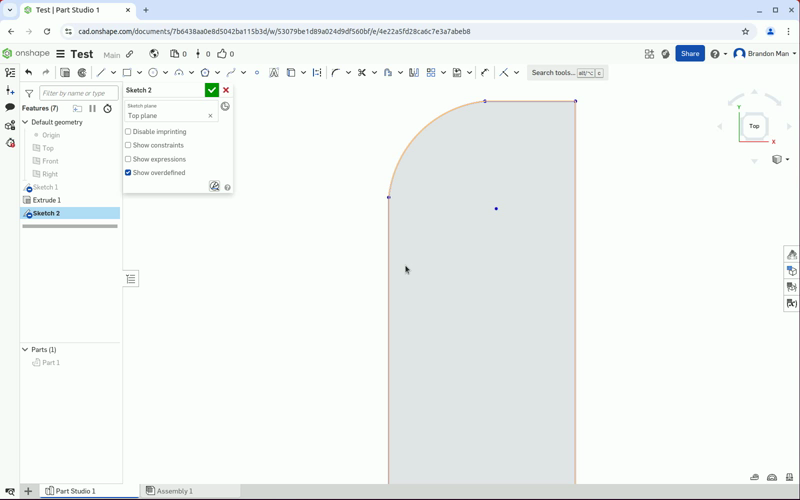
scroll(-6)
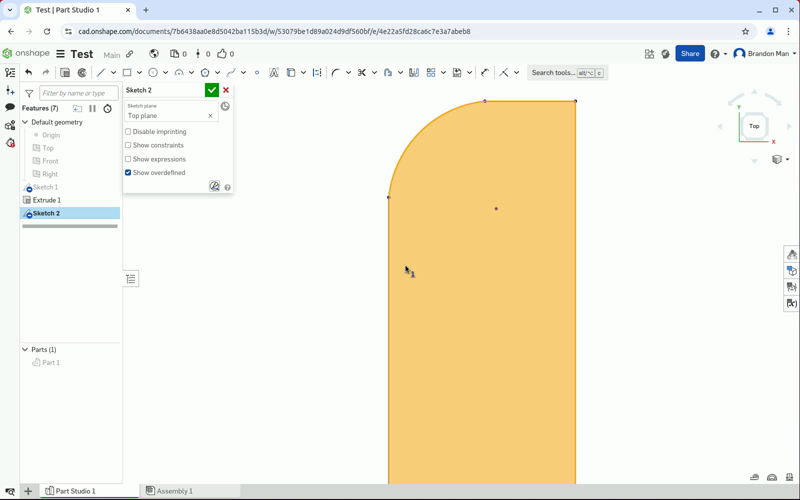
scroll(-6)
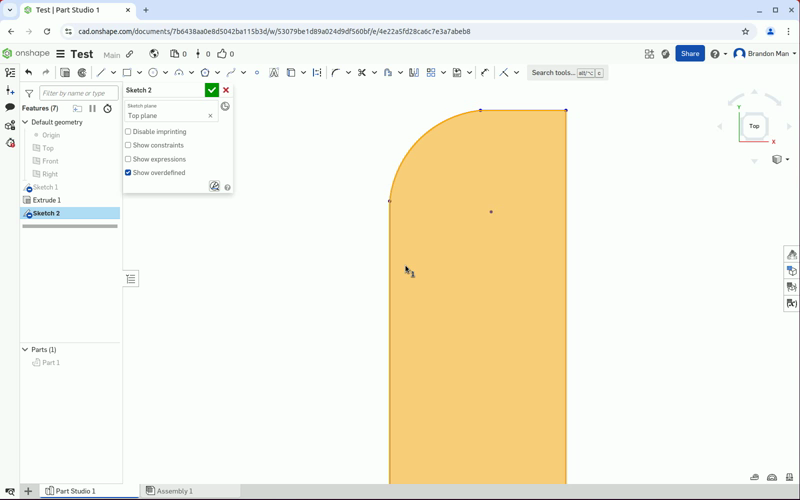
scroll(-6)
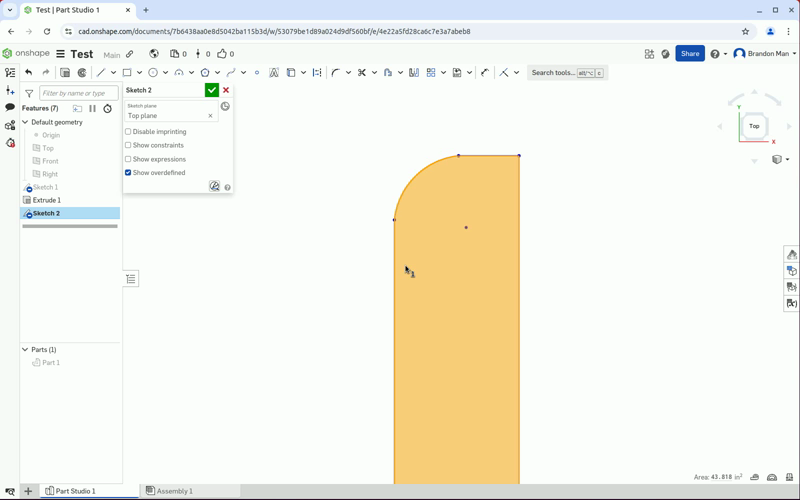
scroll(-6)
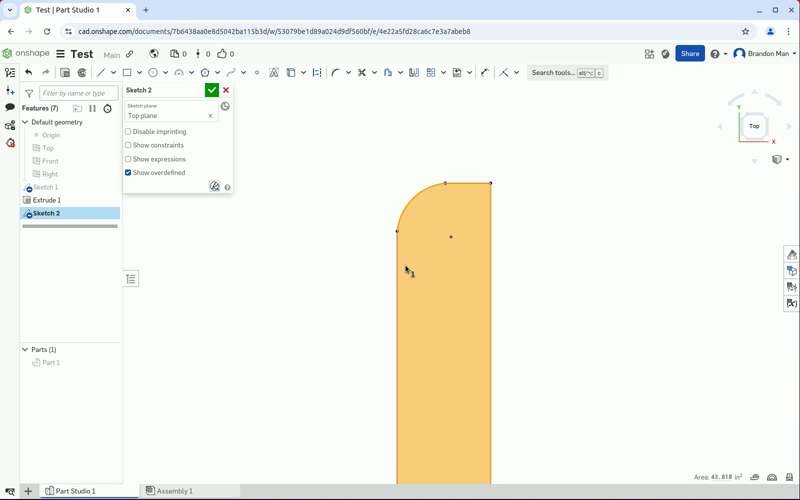
scroll(-6)
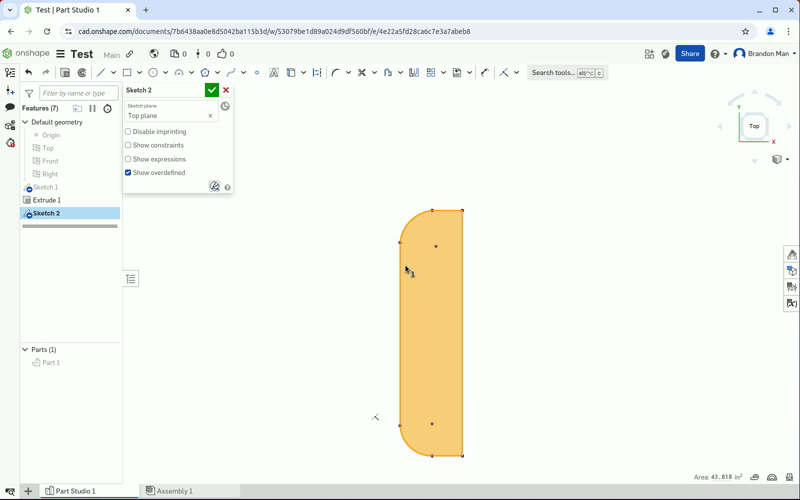
scroll(-6)
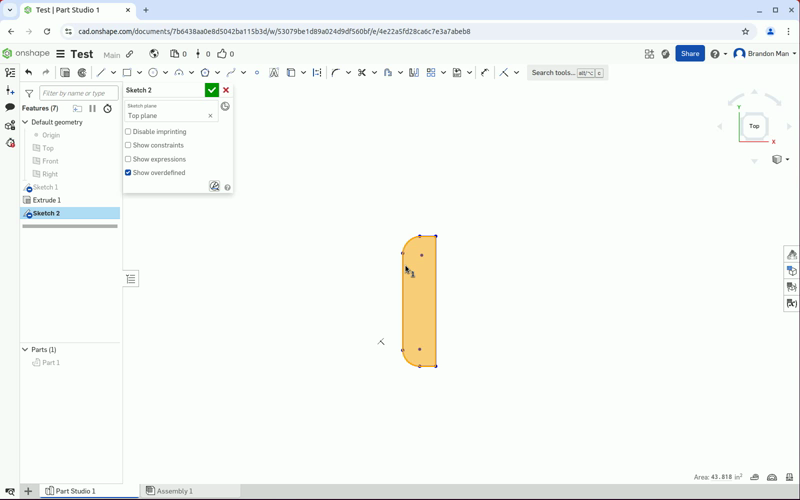
scroll(-6)
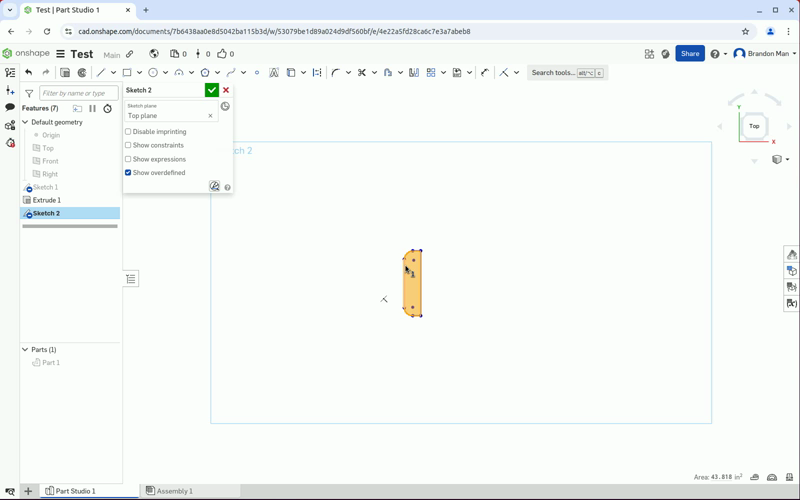
mouse_move(73, 352)
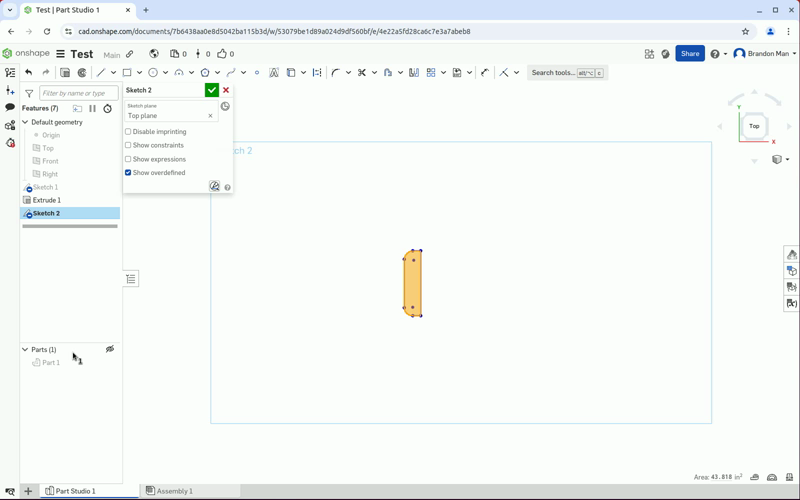
key(shift+y)
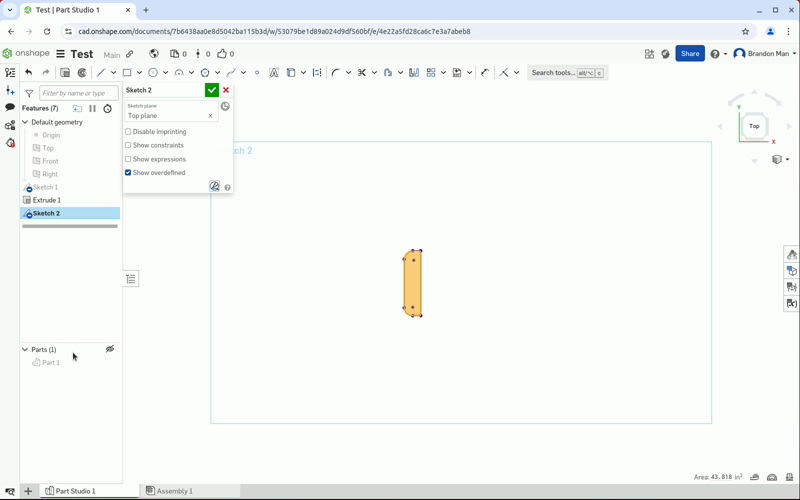
key(shift+e)
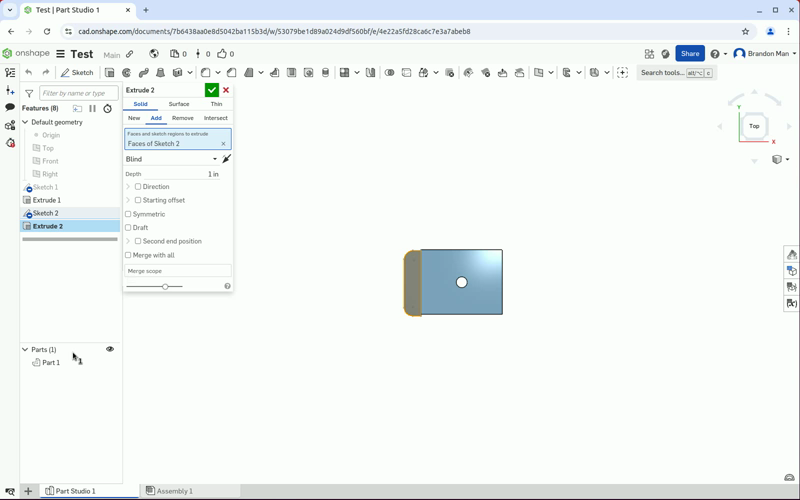
mouse_move(143, 106)
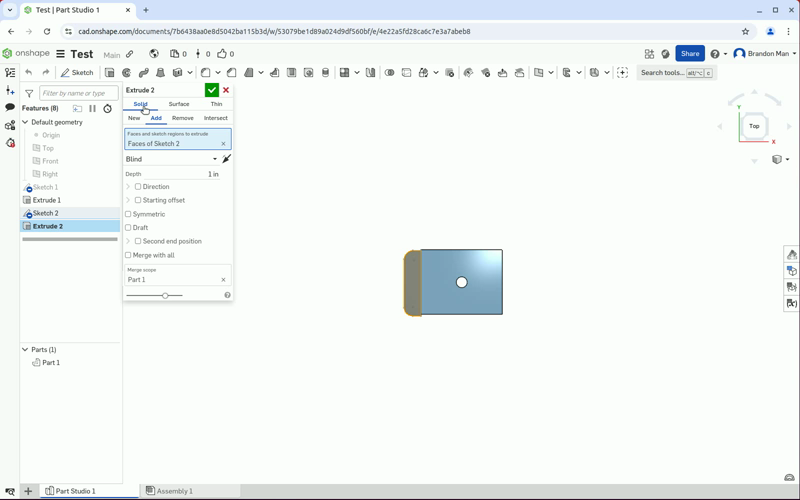
click(143, 106)
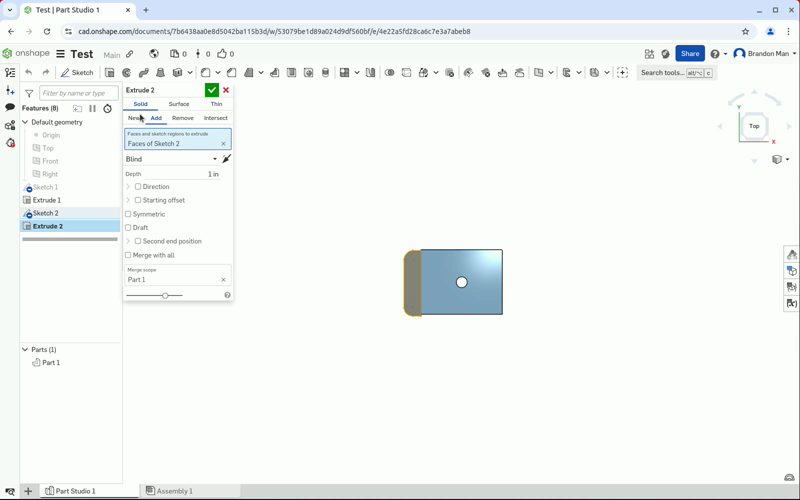
mouse_move(137, 120)
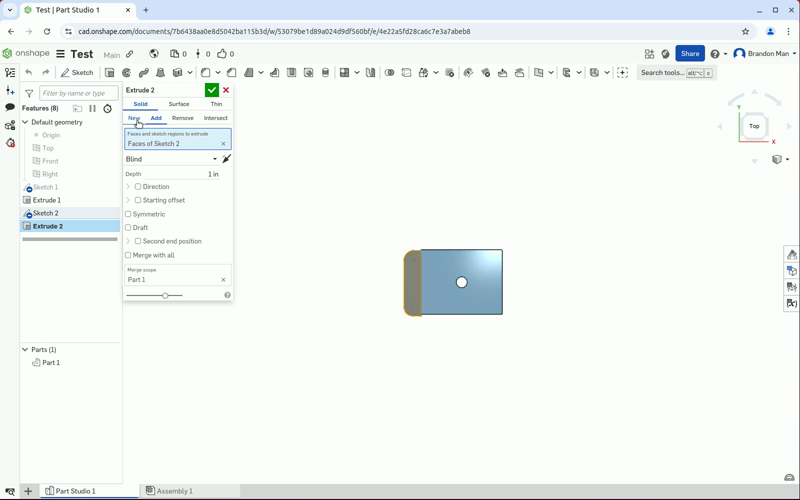
click(137, 120)
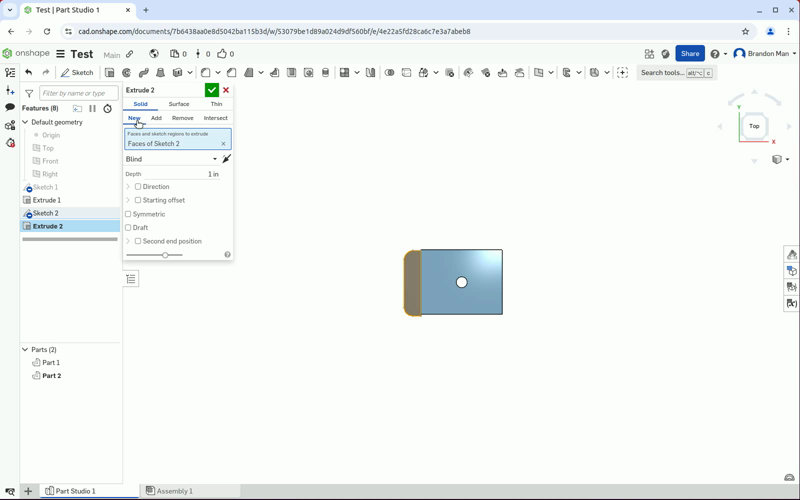
key(tab, 4)
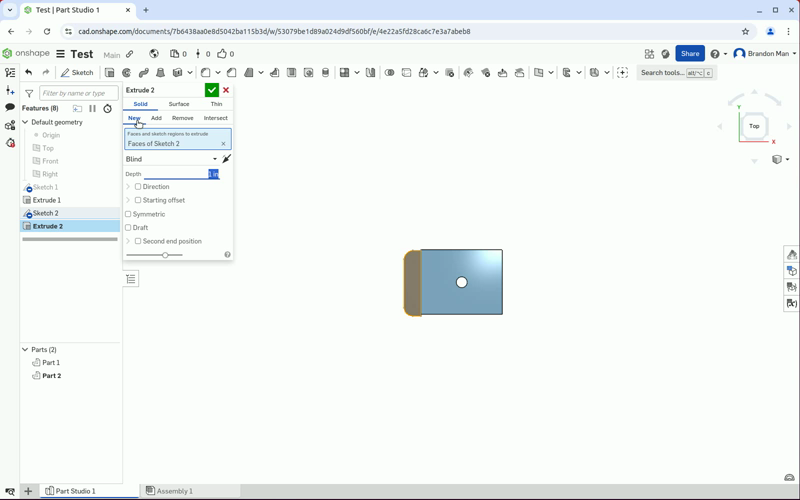
text(23.108)
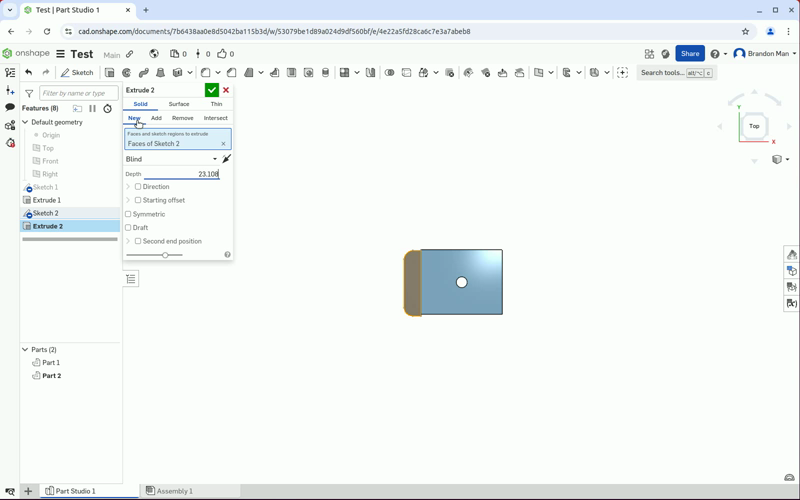
key(enter)
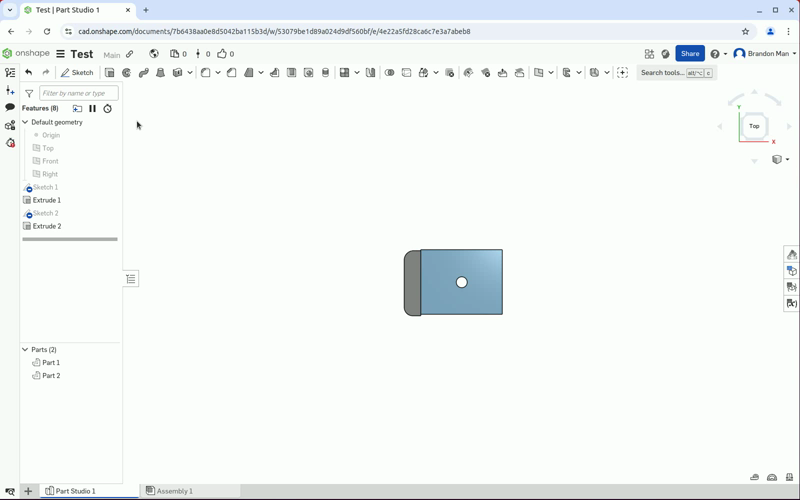
key(shift+h)
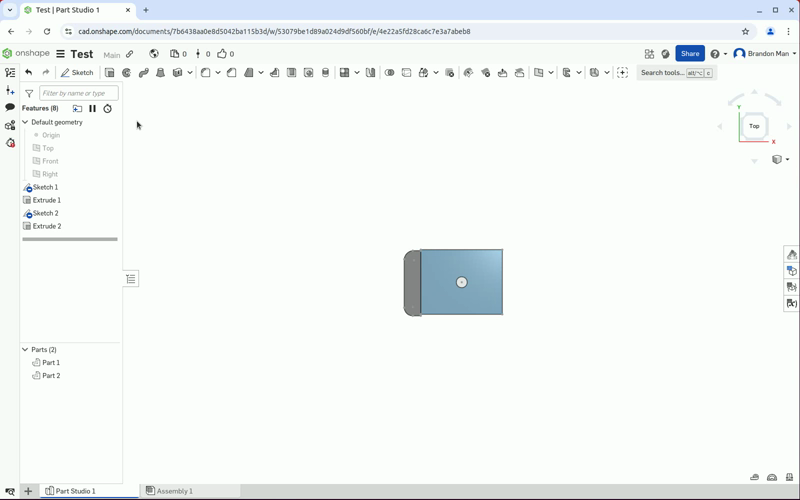
key(shift+h)
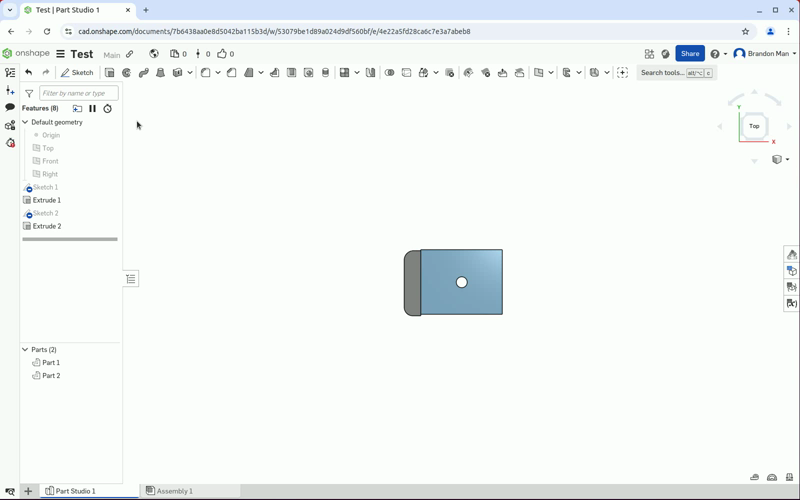
mouse_move(73, 189)
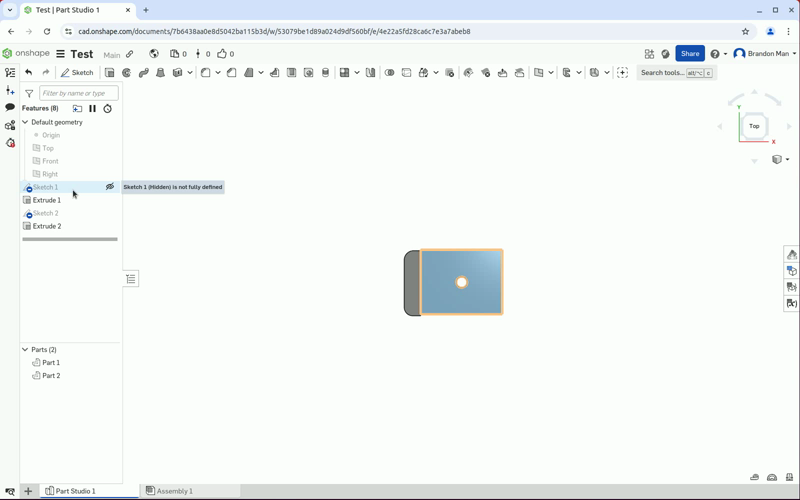
click(73, 189)
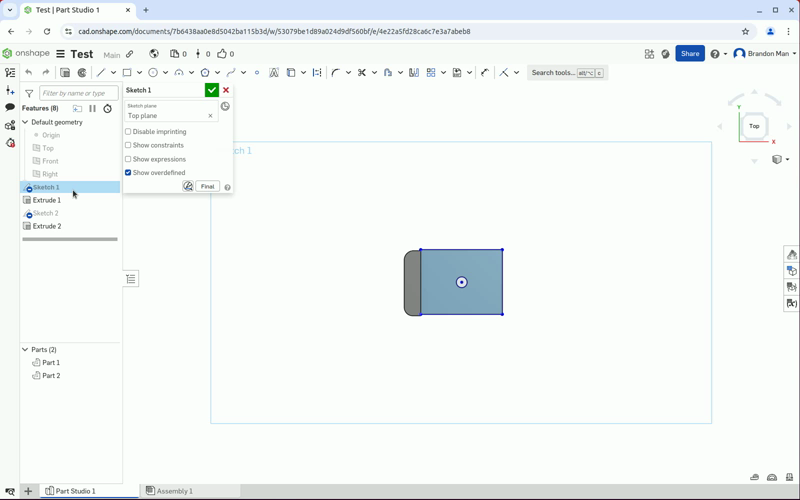
mouse_move(229, 92)
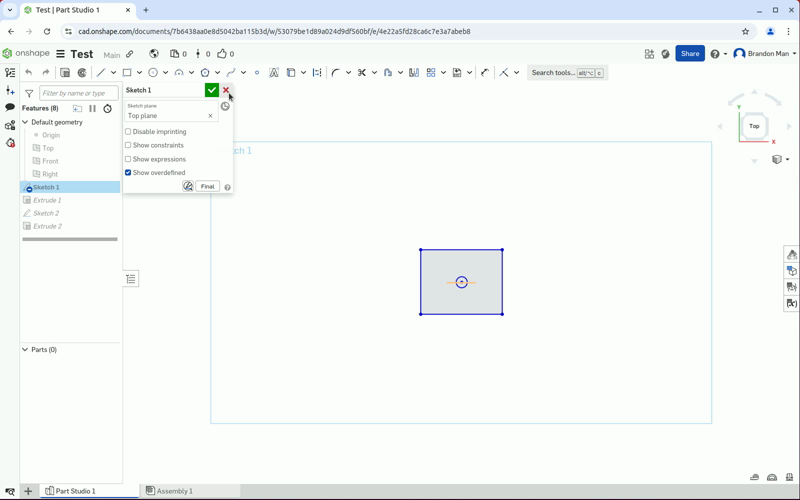
click(229, 92)
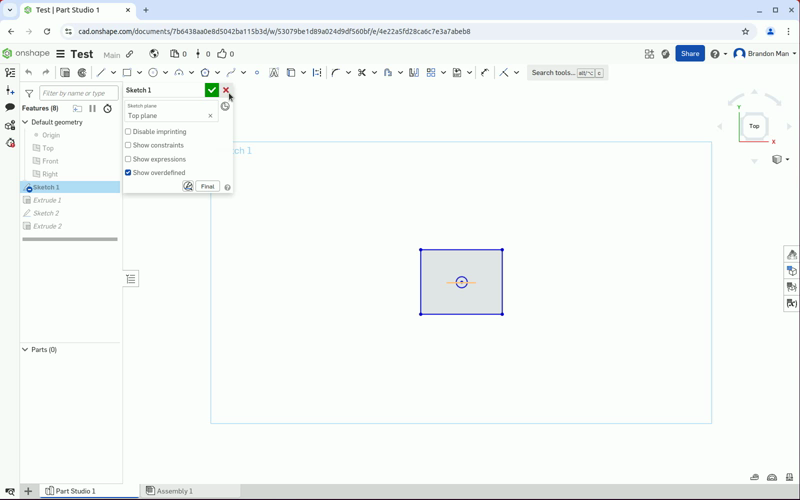
key(shift+s)
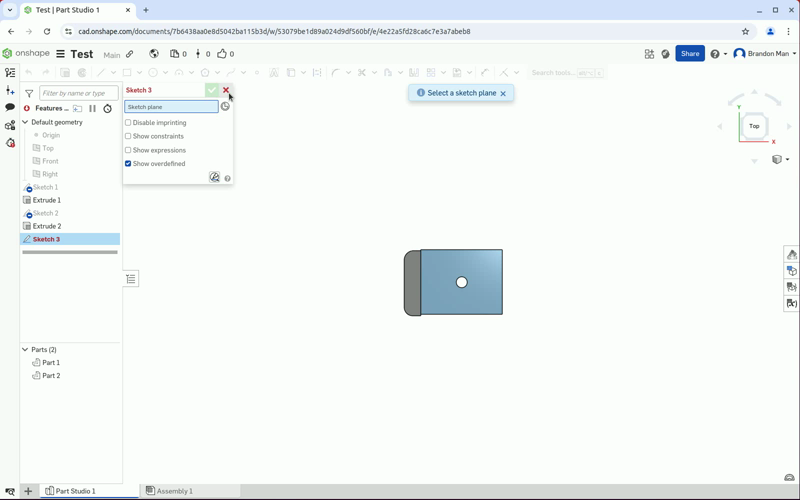
mouse_move(73, 150)
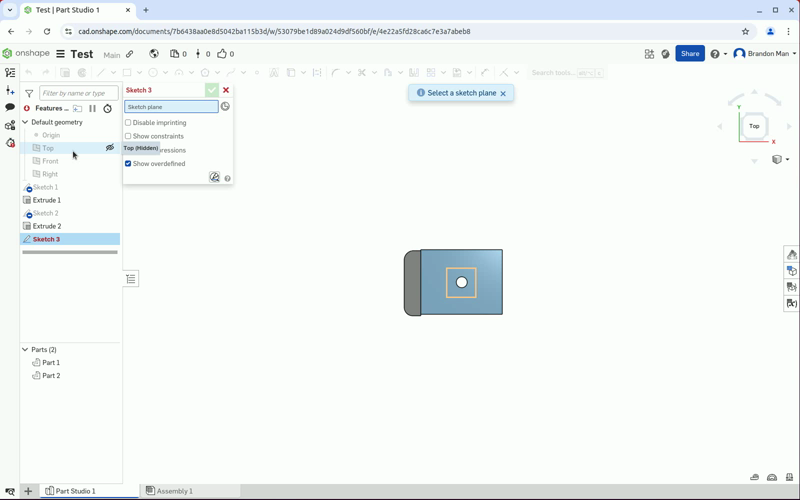
click(73, 150)
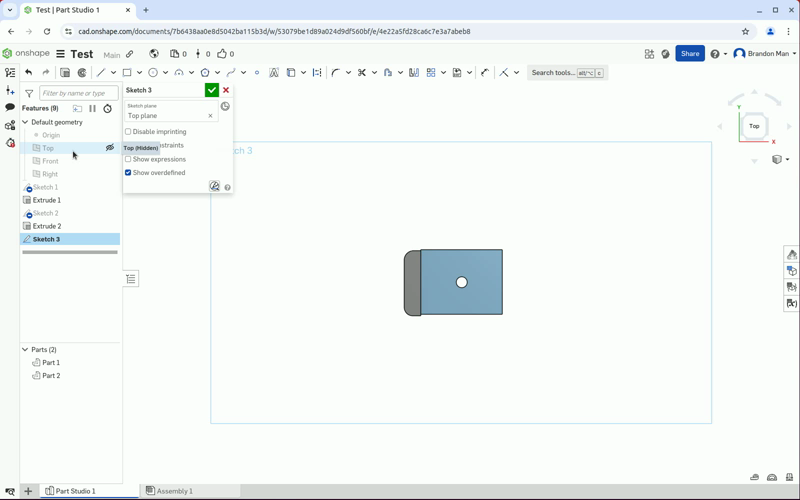
mouse_move(73, 352)
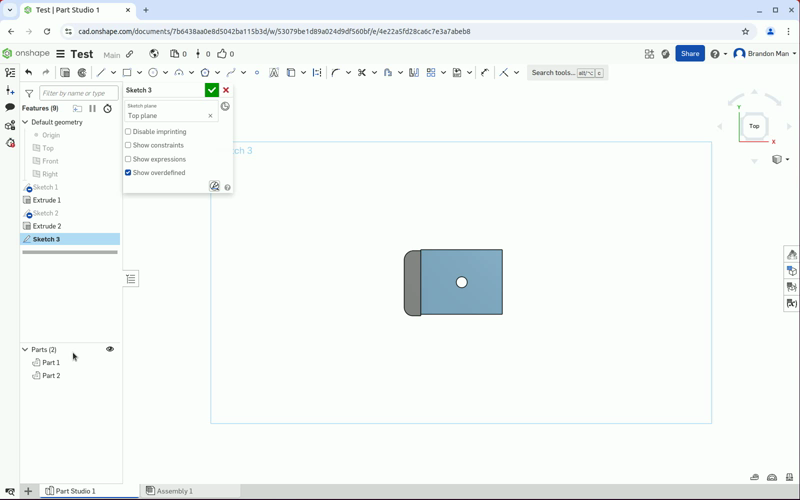
key(y)
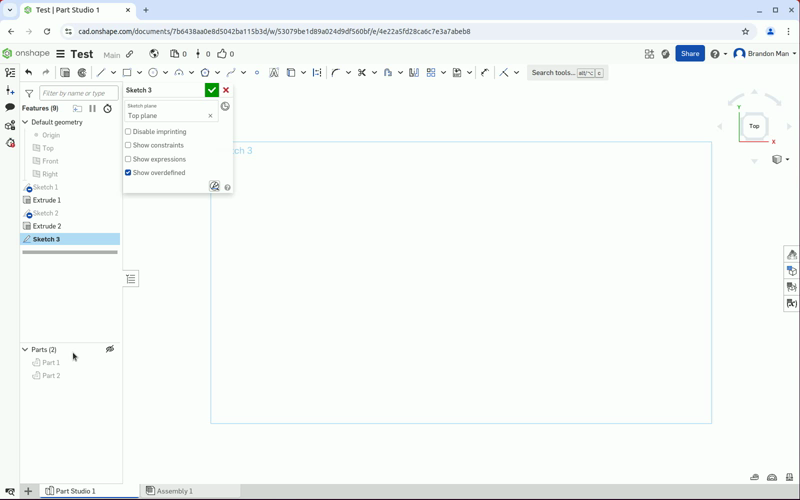
key(l)
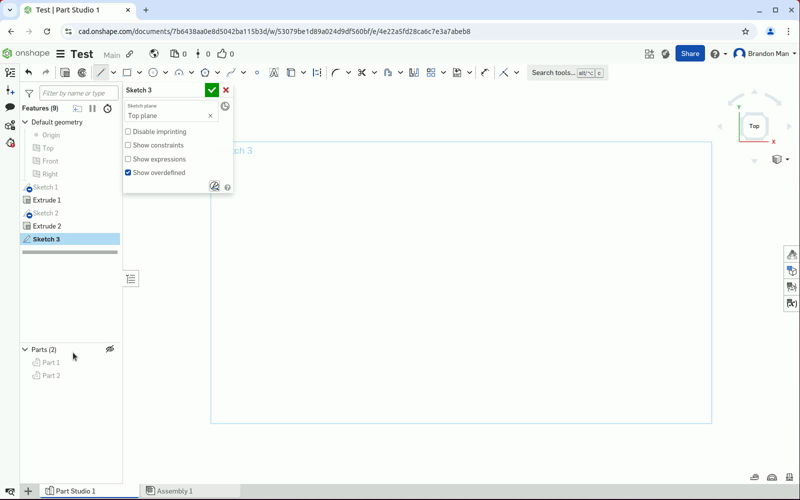
key_down(shift)
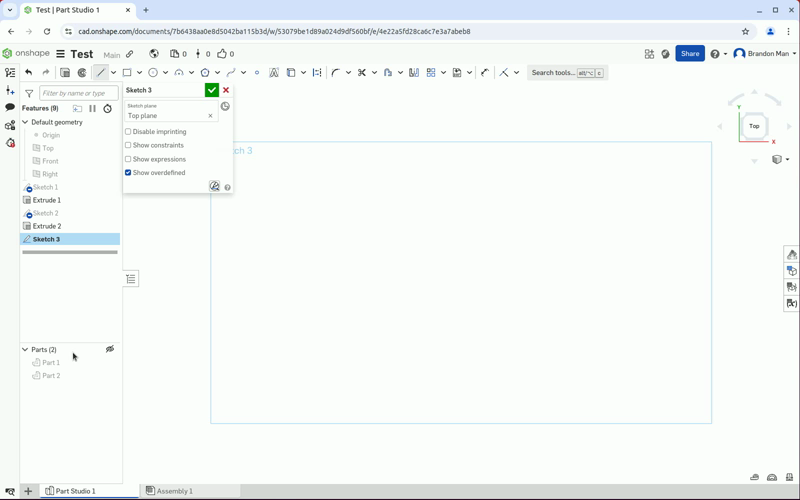
mouse_move(500, 314)
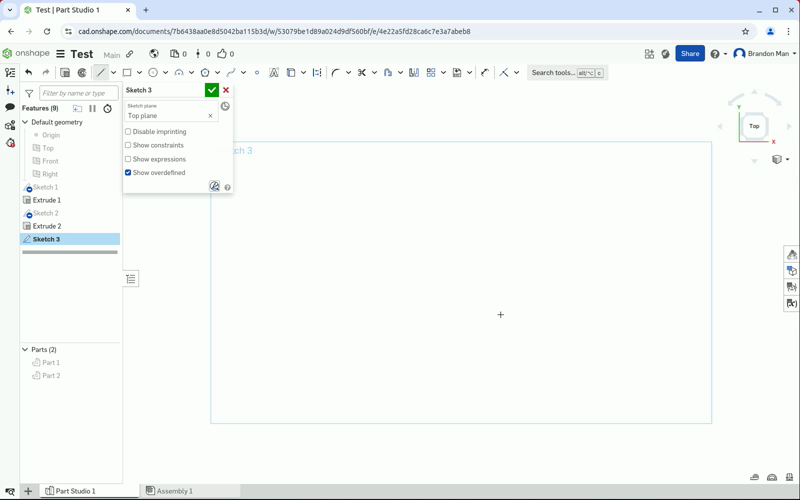
click(500, 314)
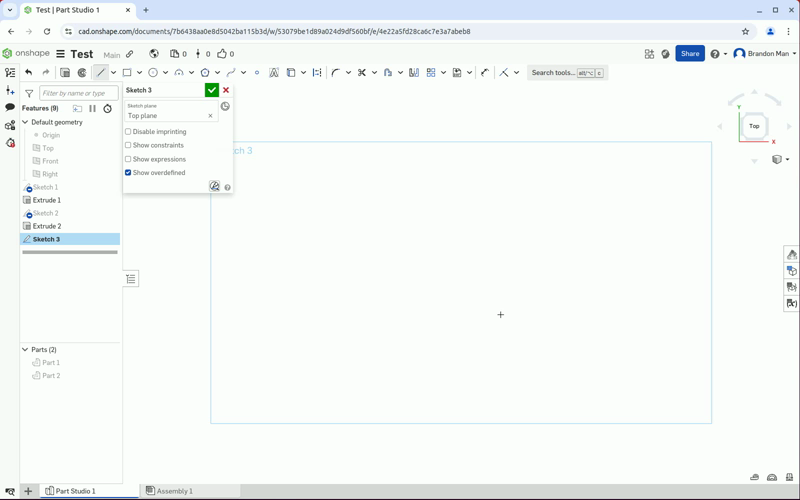
key_up(shift)
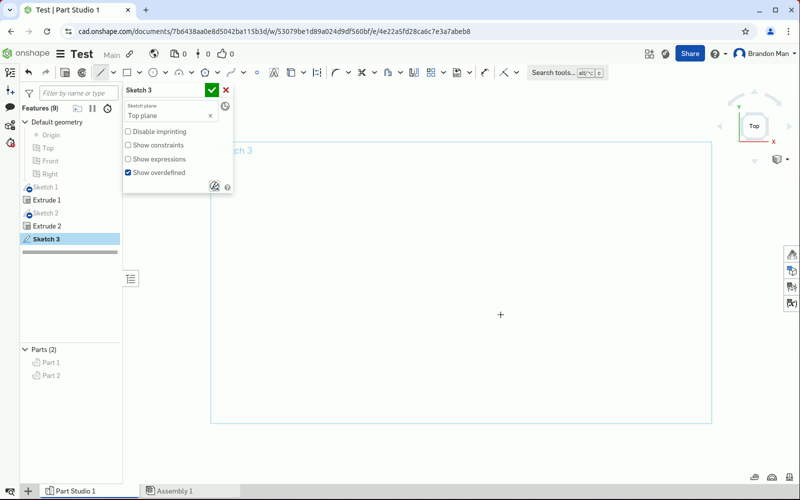
key_down(shift)
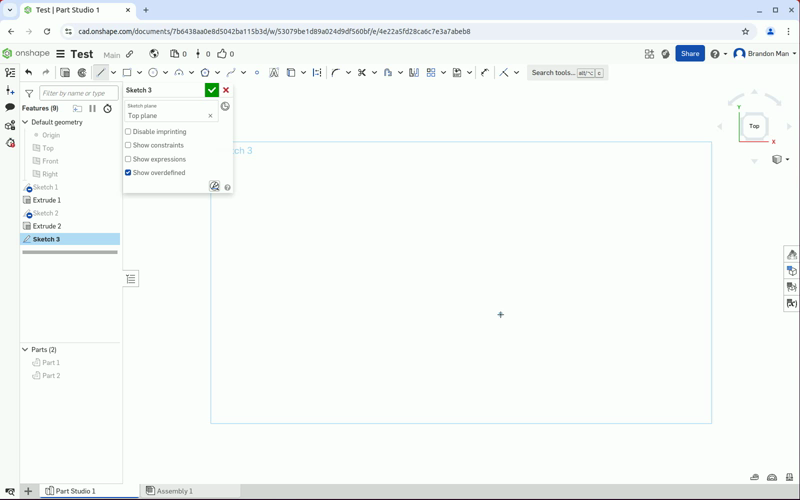
mouse_move(530, 314)
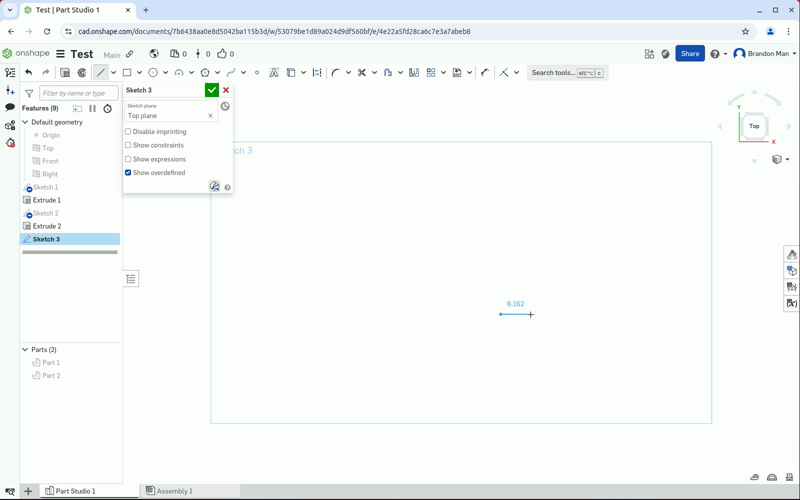
mouse_move(508, 314)
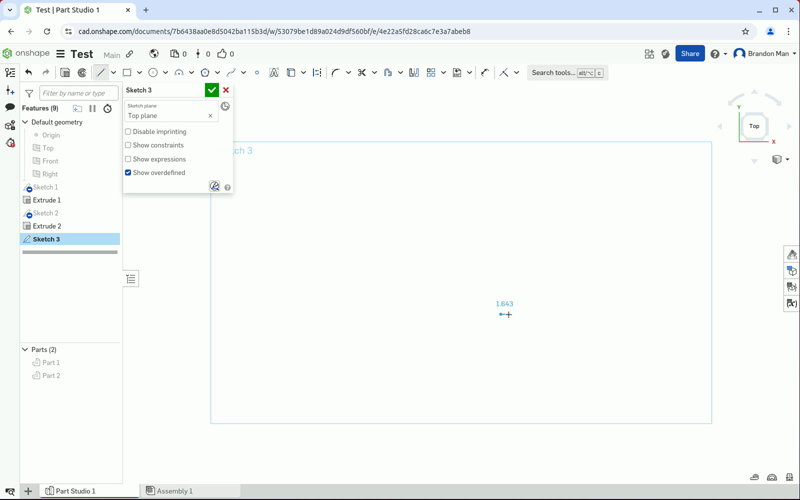
click(508, 314)
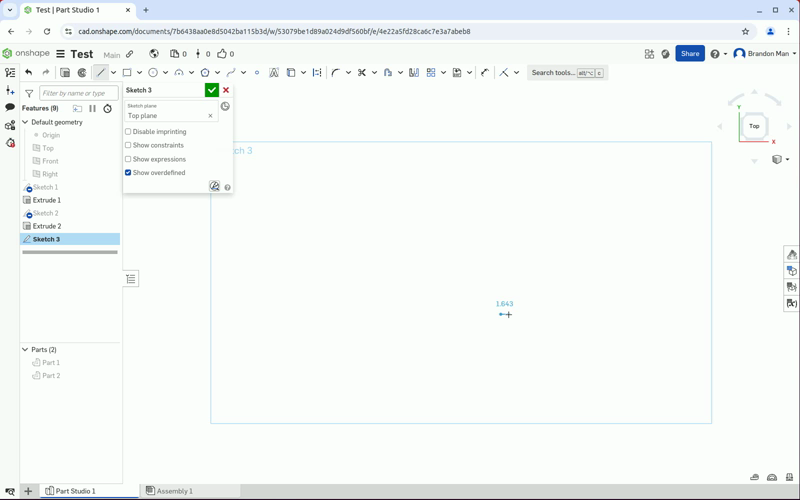
key_up(shift)
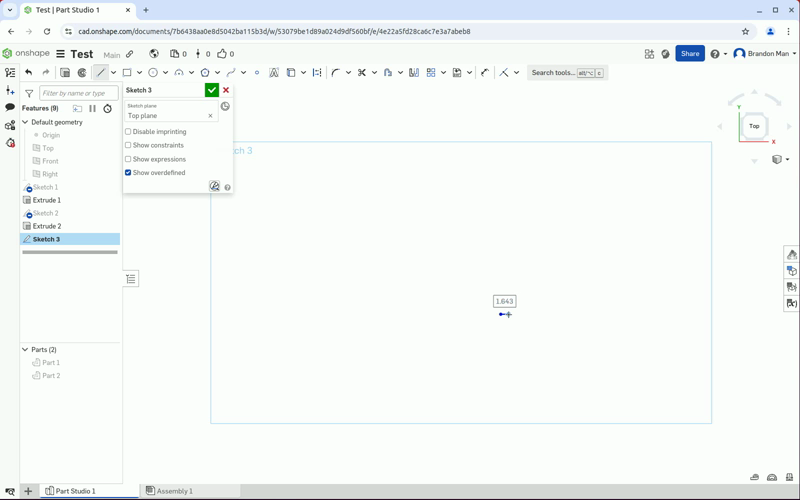
key(esc)
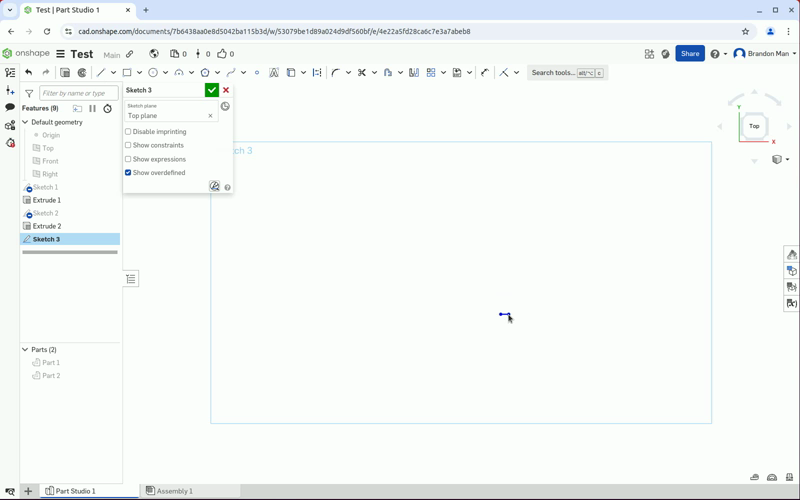
key(a)
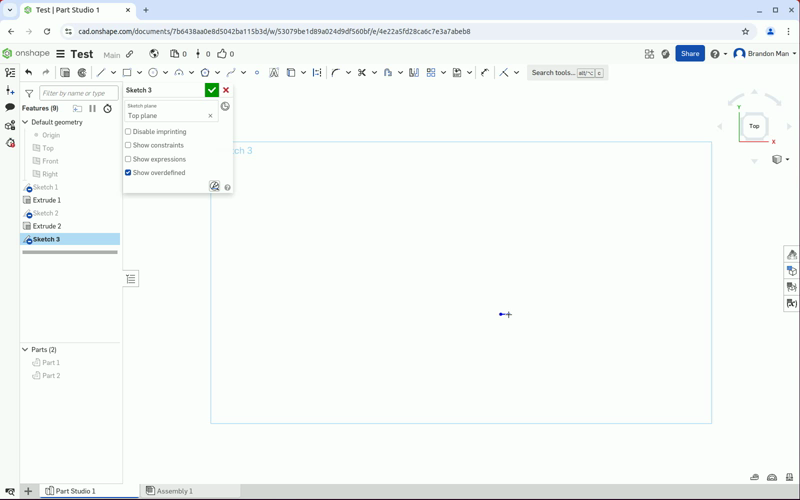
mouse_move(508, 314)
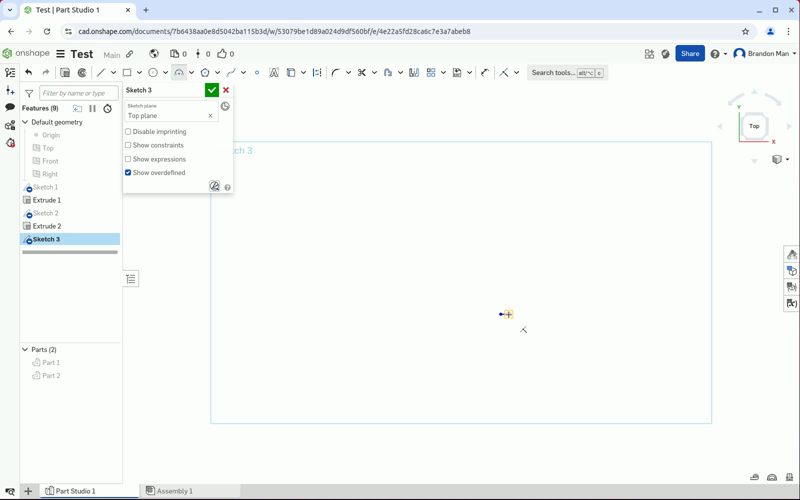
click(508, 314)
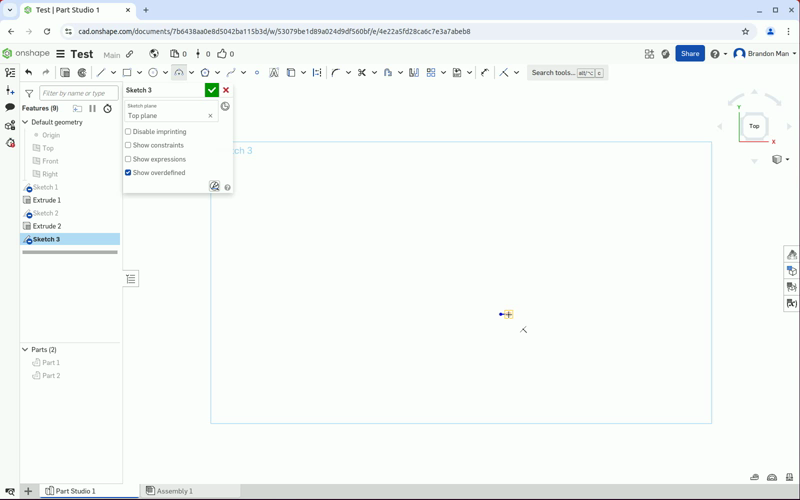
key_down(shift)
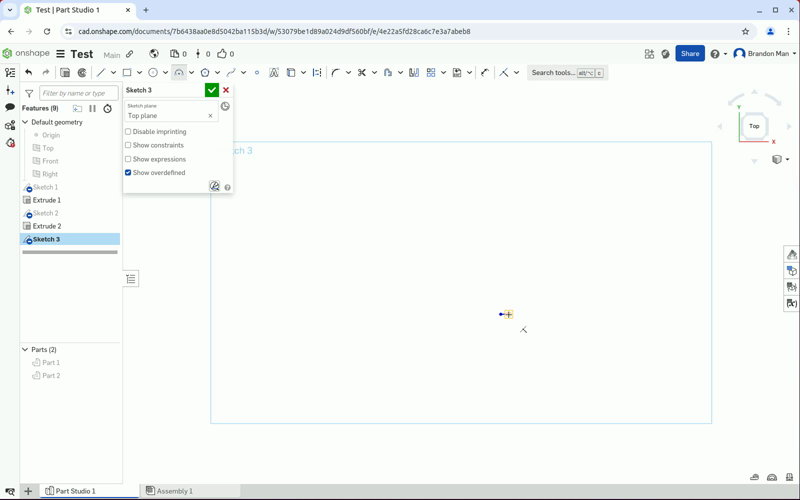
mouse_move(517, 306)
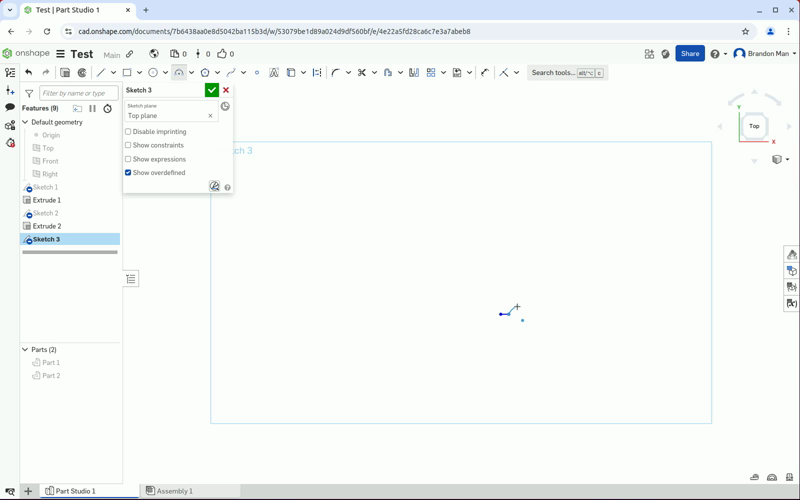
click(517, 306)
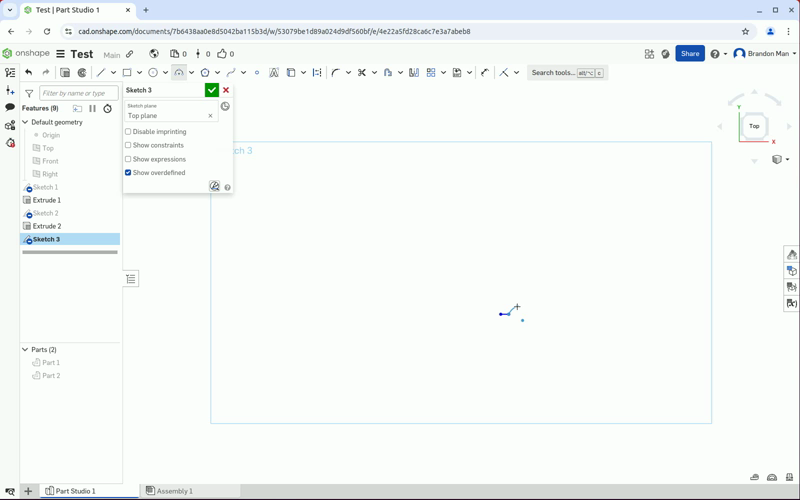
mouse_move(514, 312)
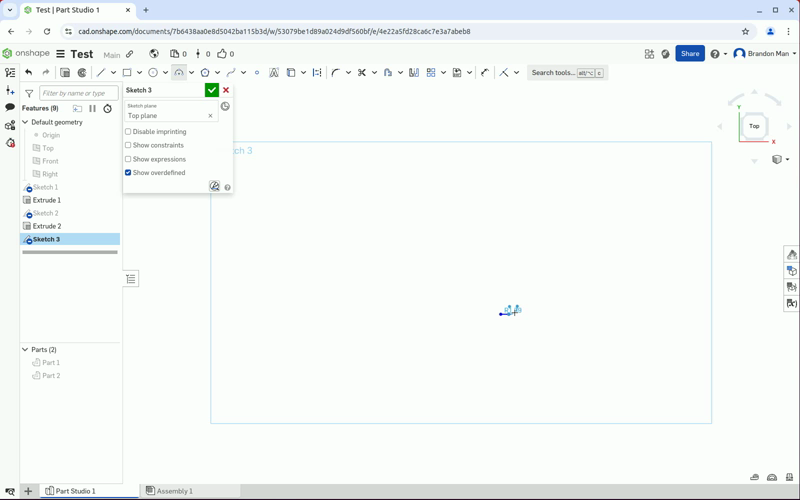
click(514, 312)
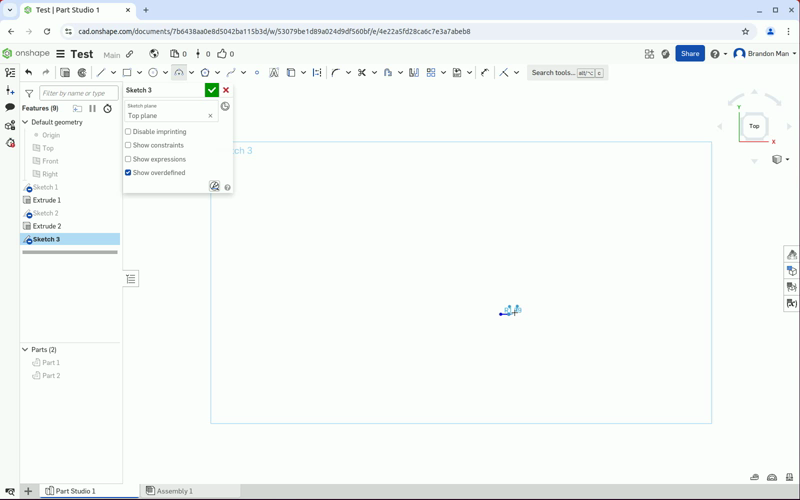
key_up(shift)
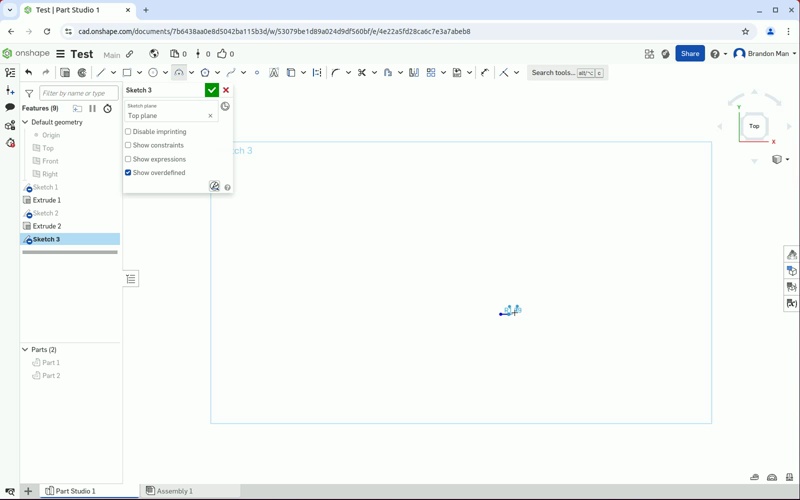
key(esc)
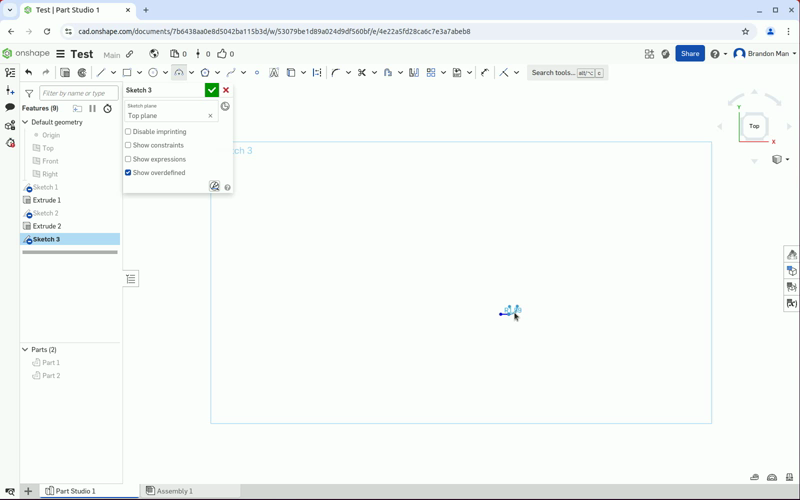
key(l)
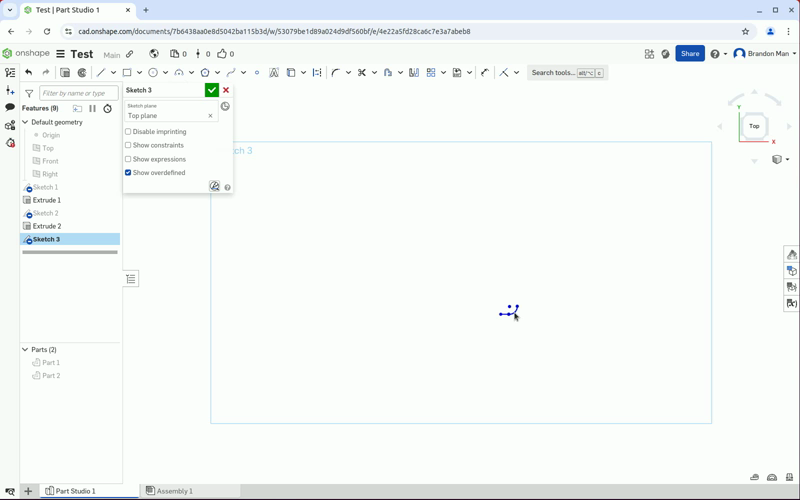
mouse_move(517, 306)
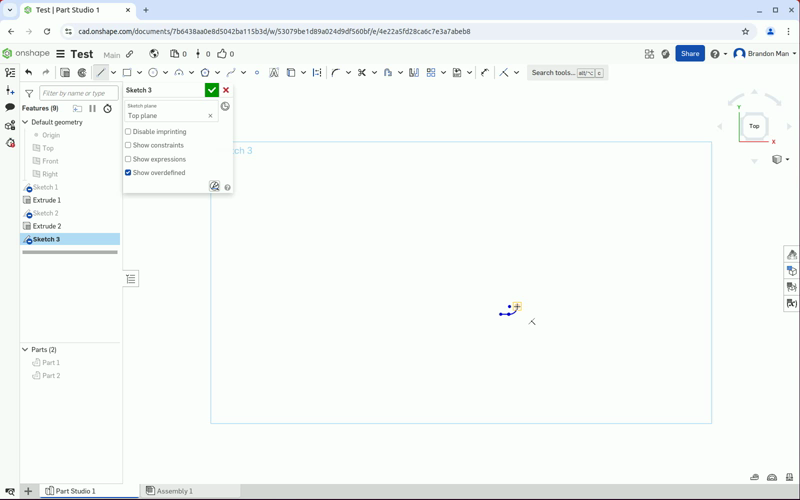
click(517, 306)
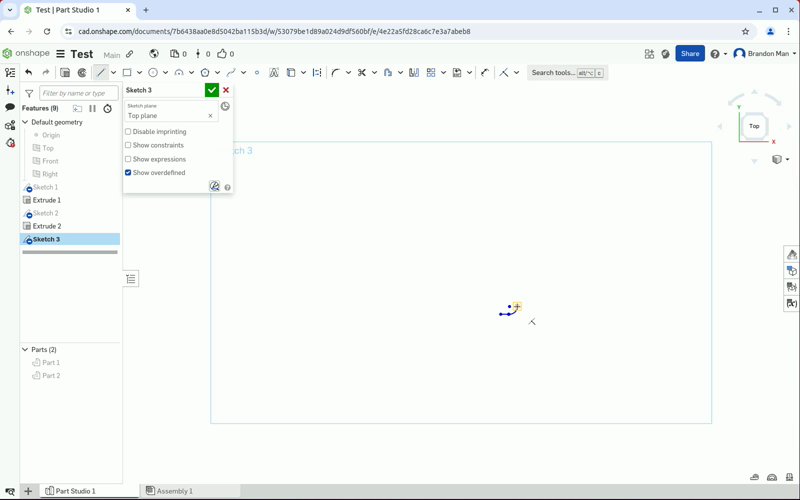
key_down(shift)
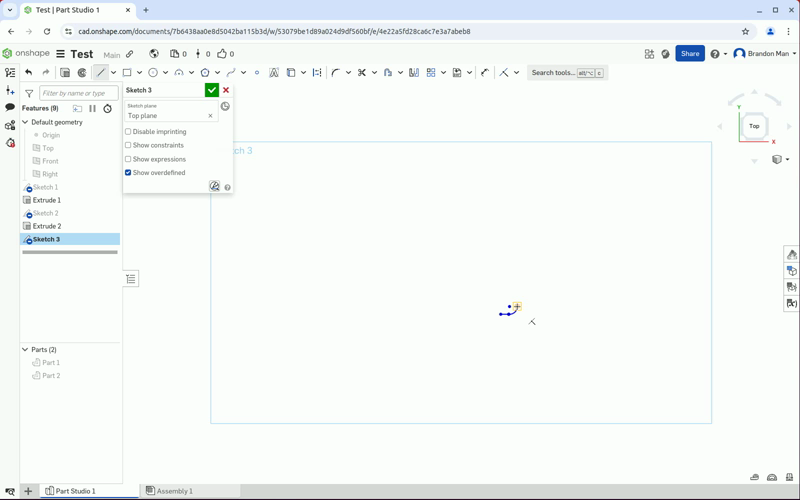
mouse_move(547, 306)
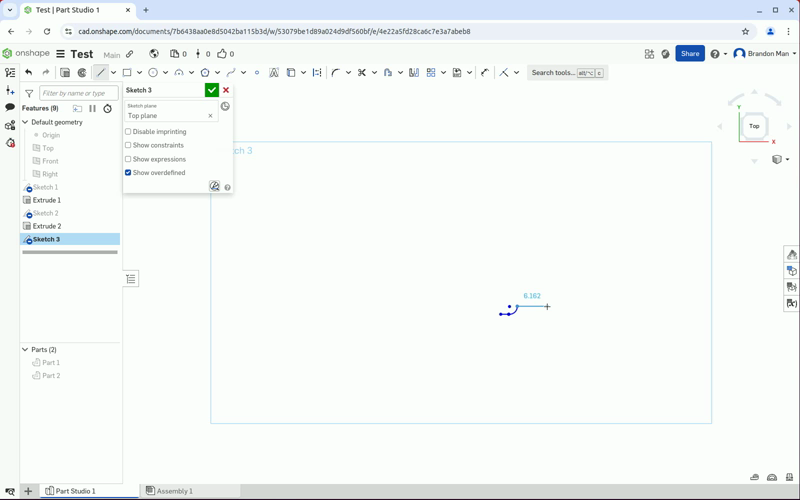
mouse_move(517, 257)
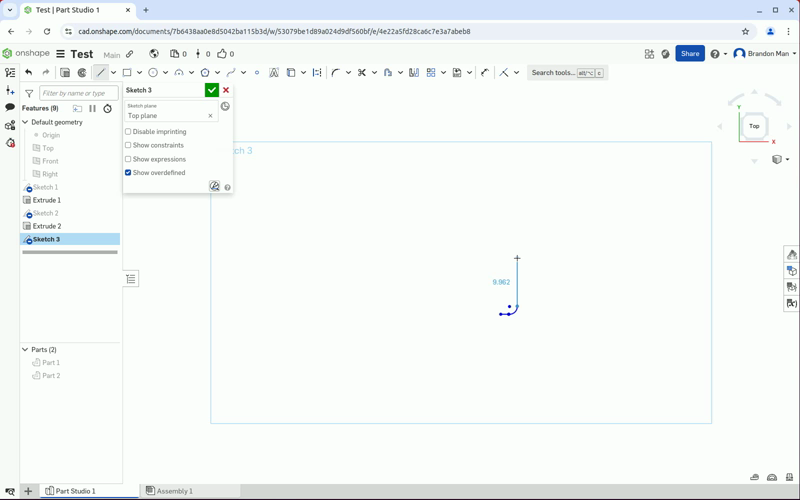
click(517, 257)
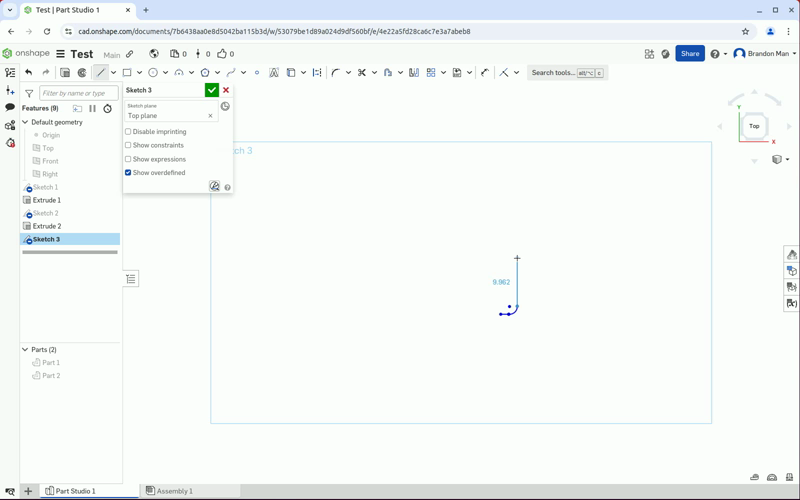
key_up(shift)
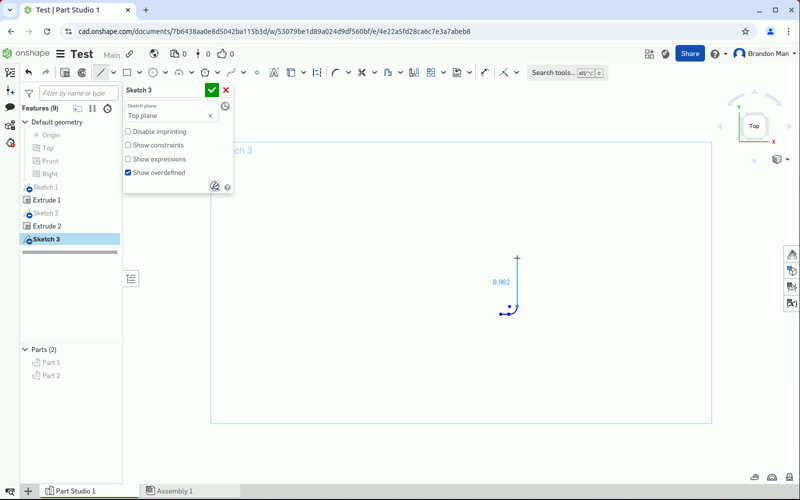
key(esc)
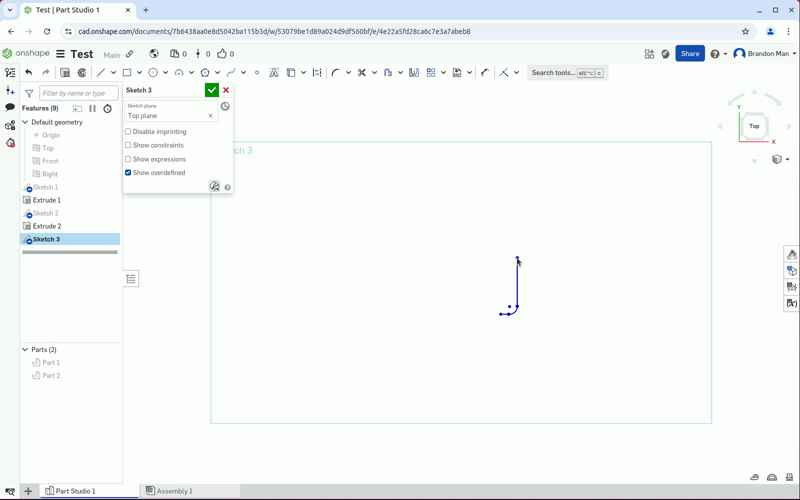
key(a)
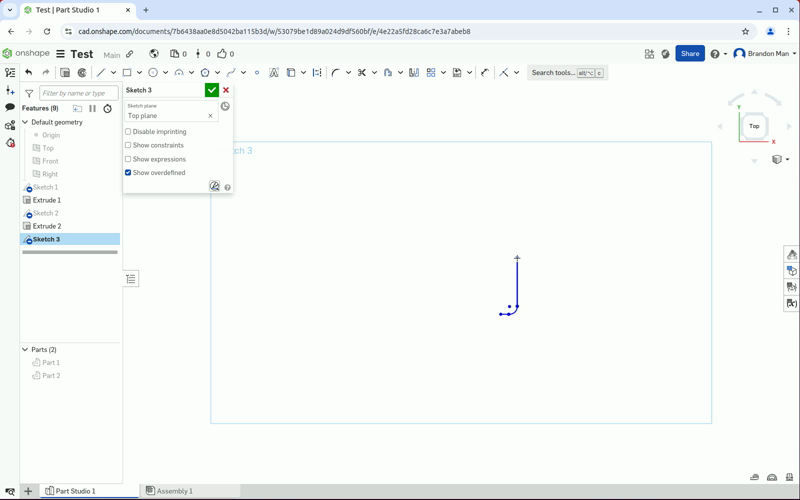
mouse_move(517, 257)
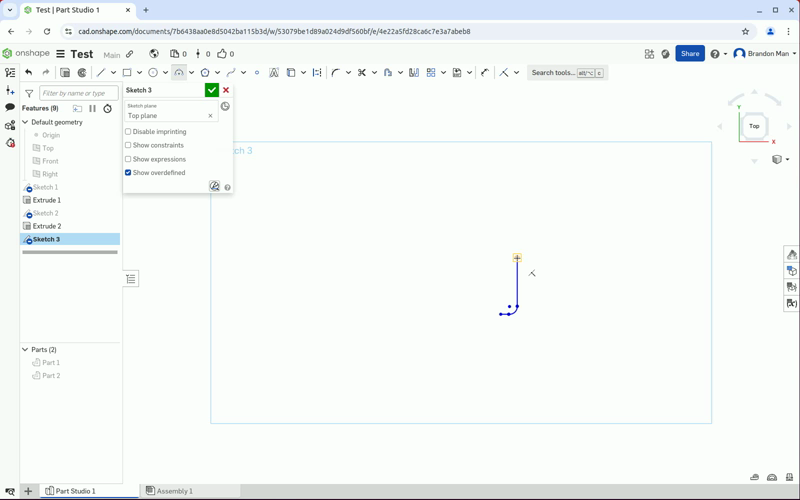
click(517, 257)
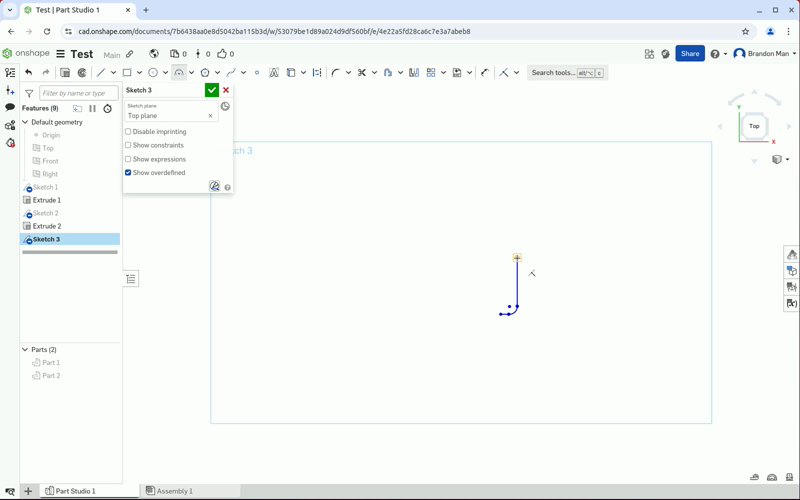
key_down(shift)
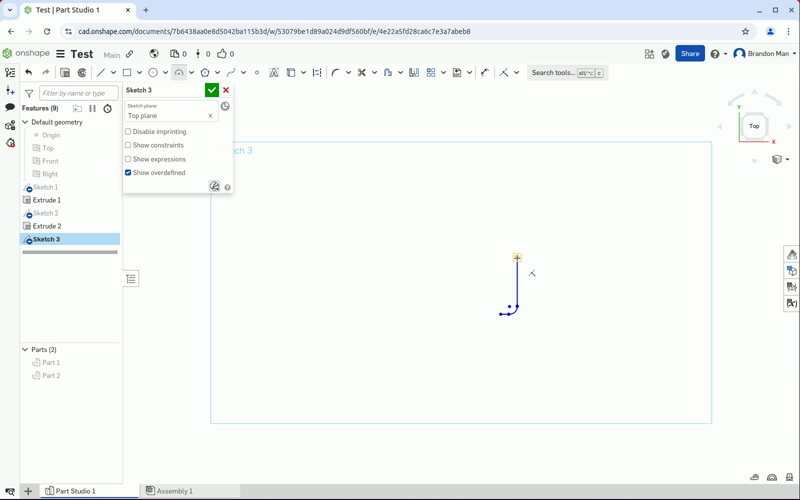
mouse_move(508, 249)
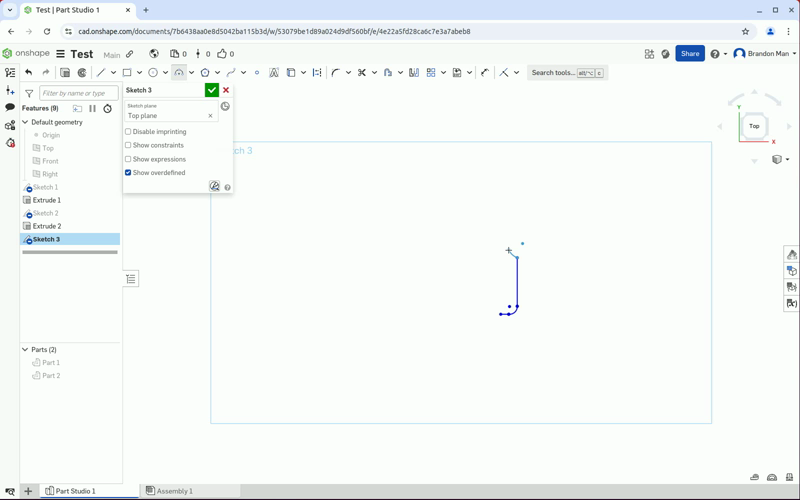
click(508, 249)
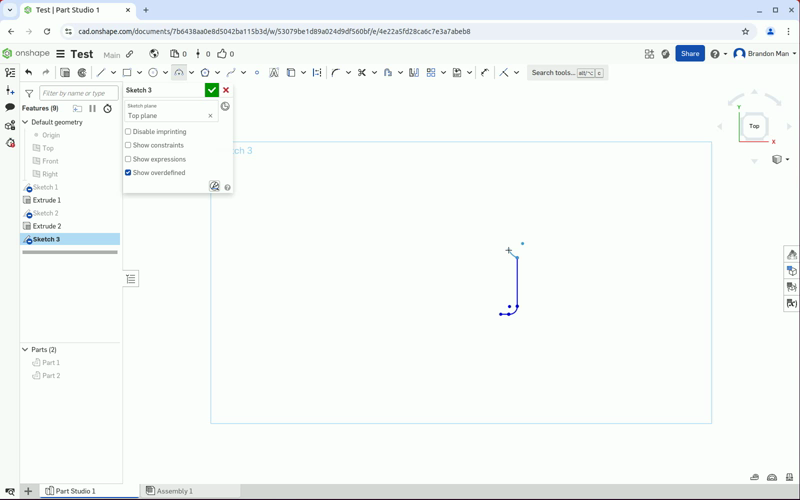
mouse_move(514, 252)
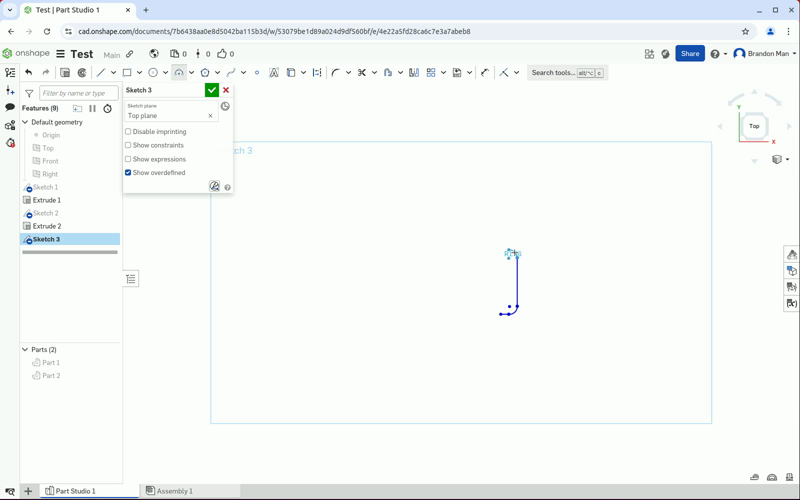
click(514, 252)
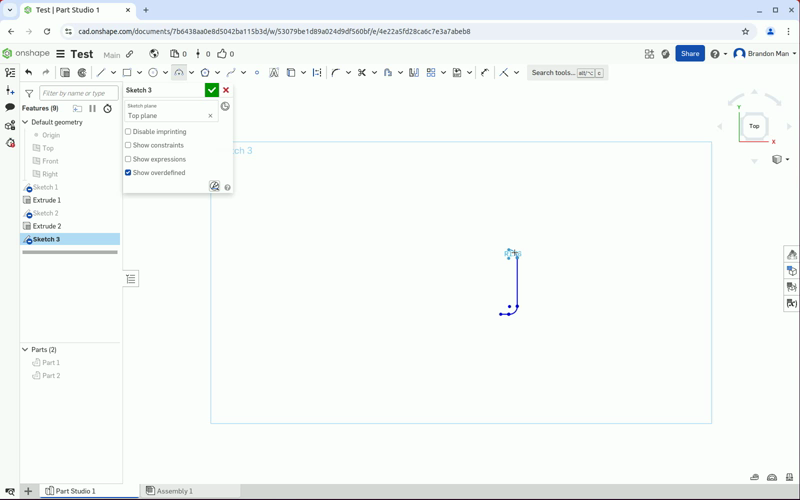
key_up(shift)
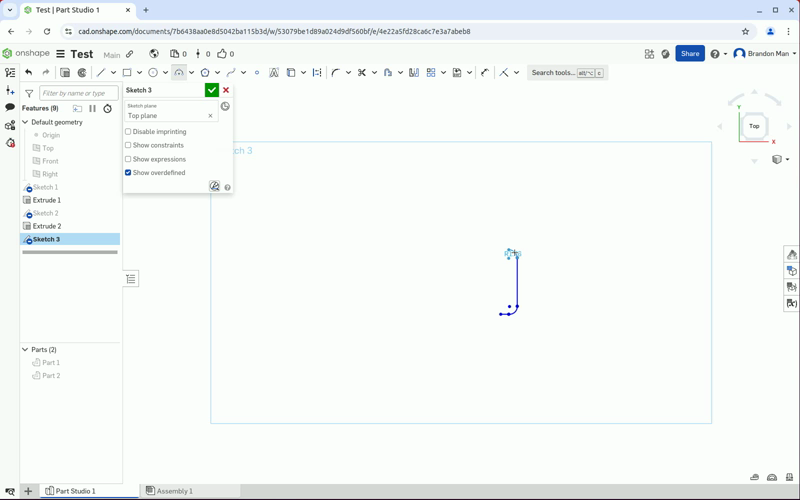
key(esc)
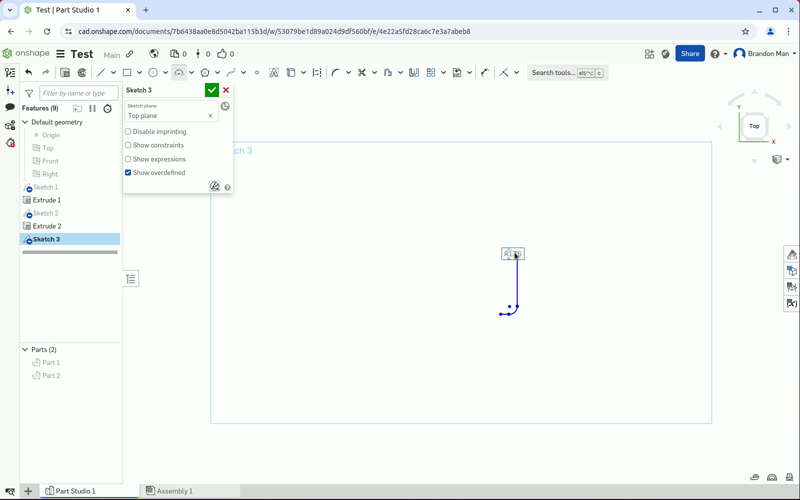
key(l)
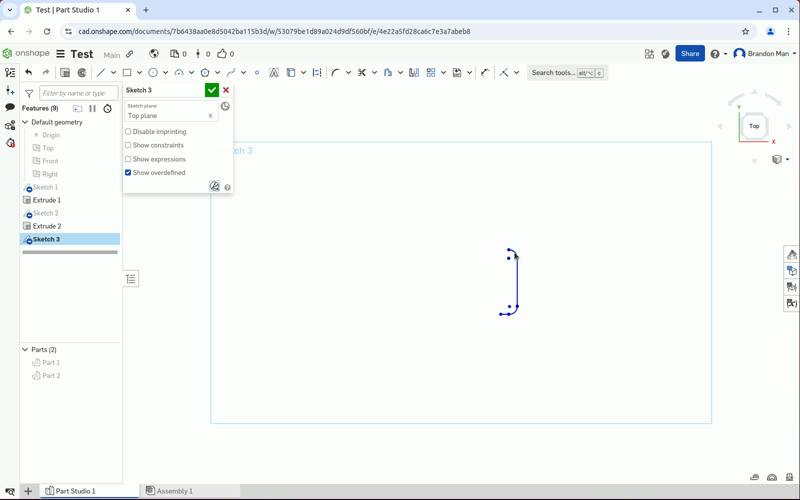
mouse_move(508, 249)
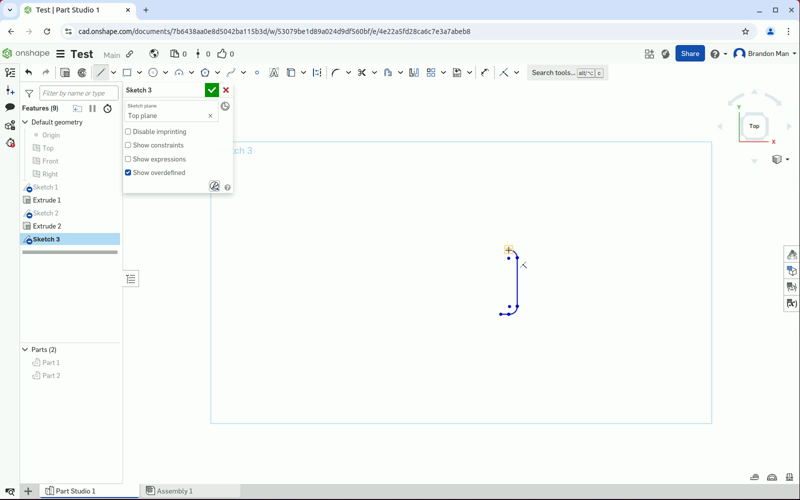
click(508, 249)
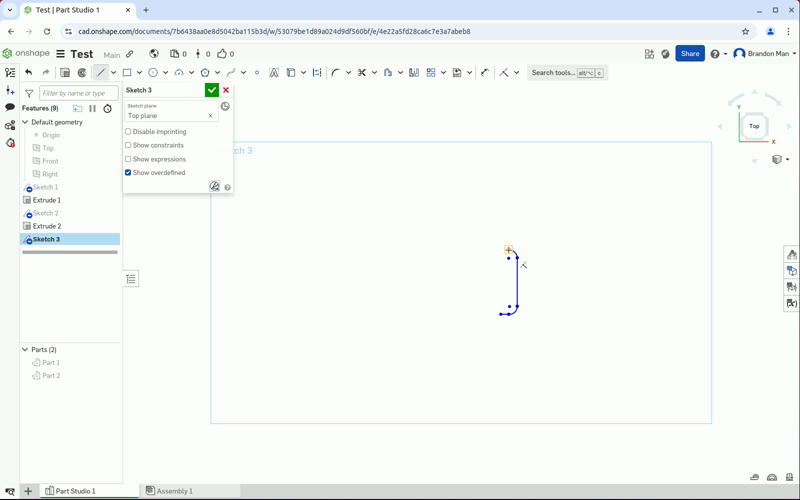
key_down(shift)
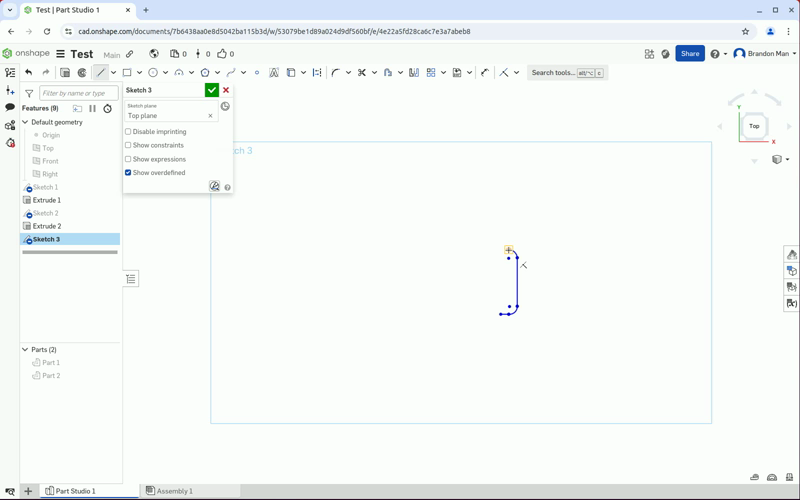
mouse_move(538, 249)
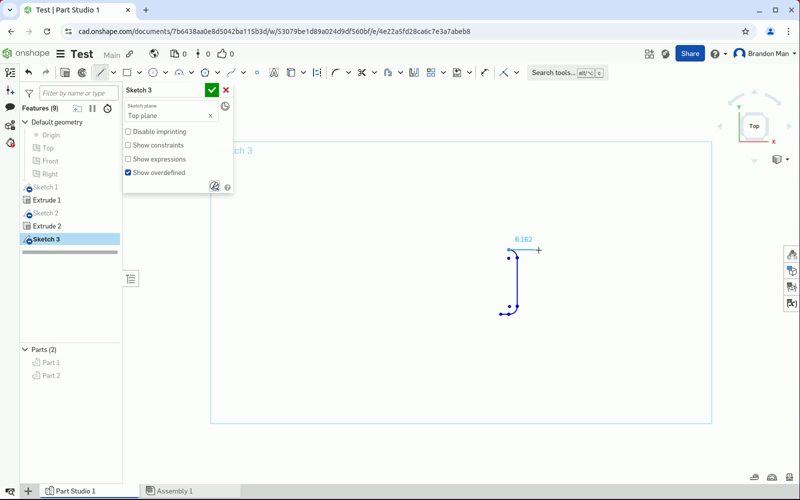
mouse_move(500, 249)
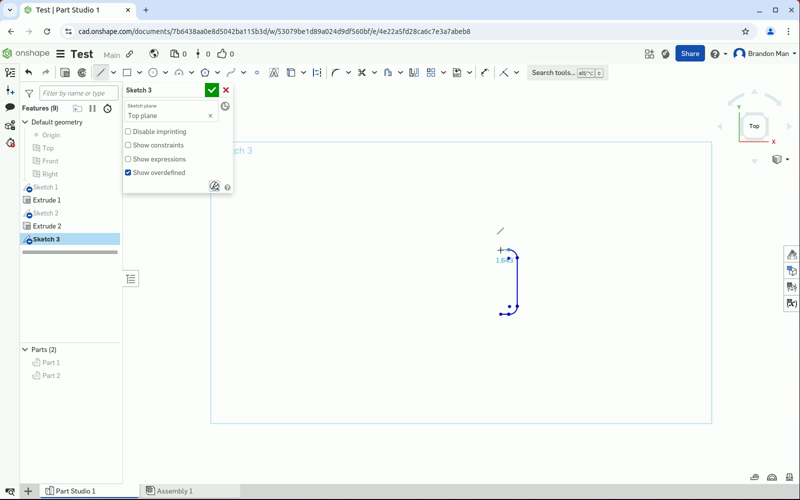
click(500, 249)
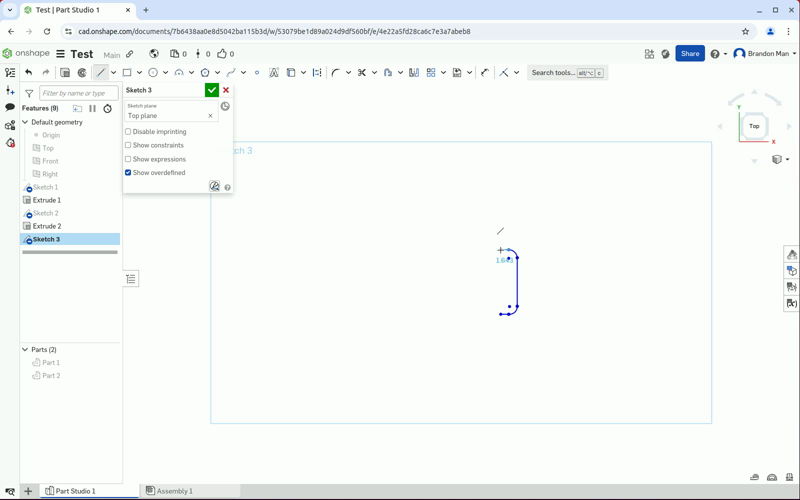
key_up(shift)
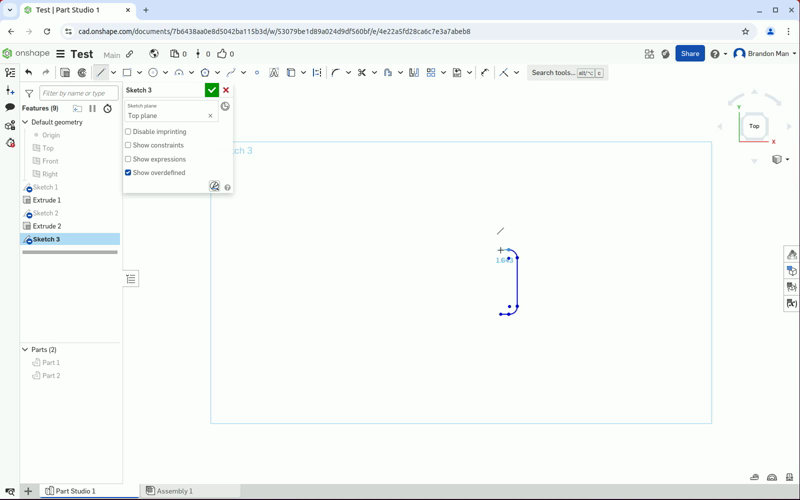
key_down(shift)
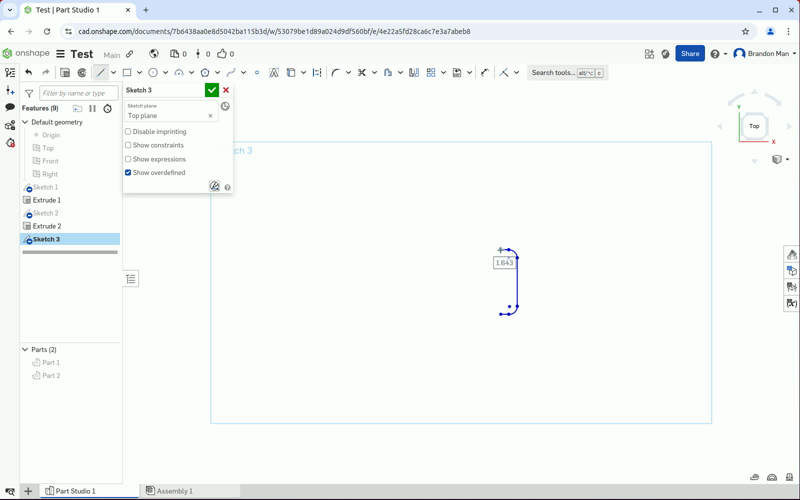
mouse_move(500, 314)
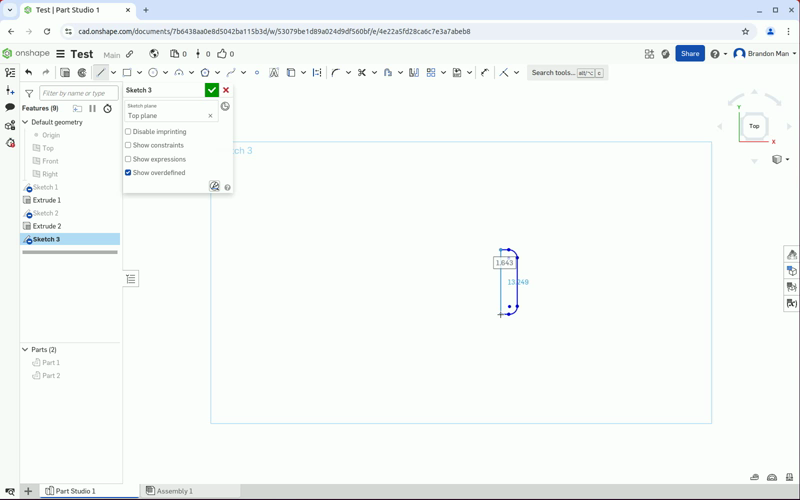
key_up(shift)
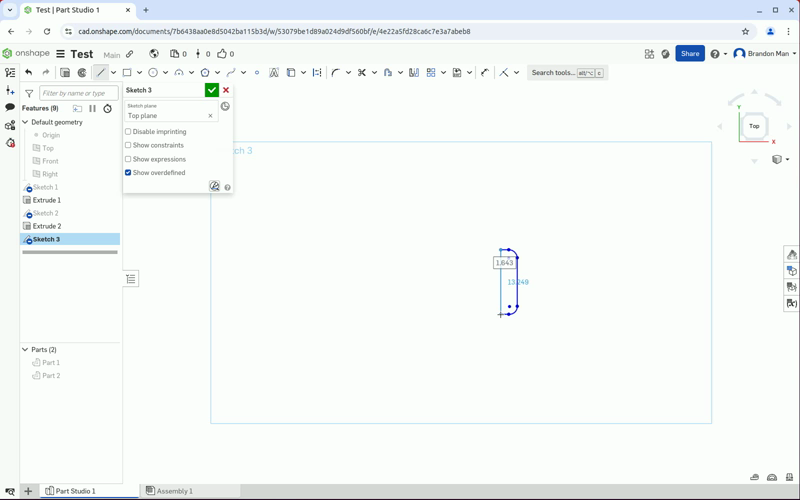
click(500, 314)
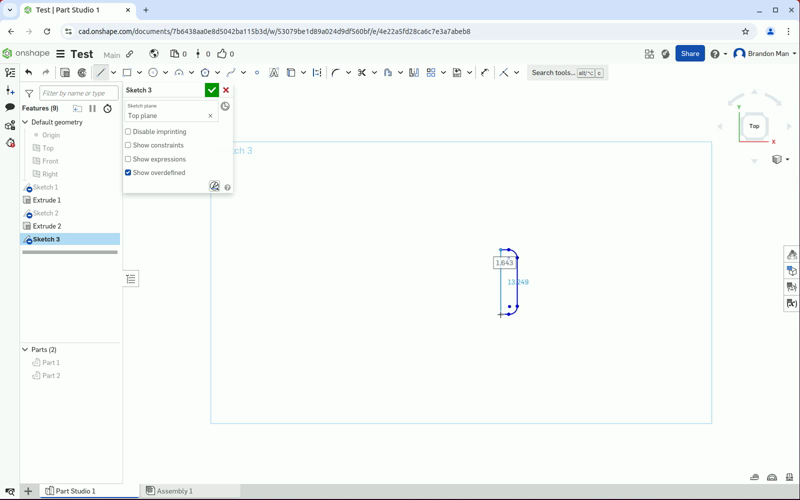
key(esc)
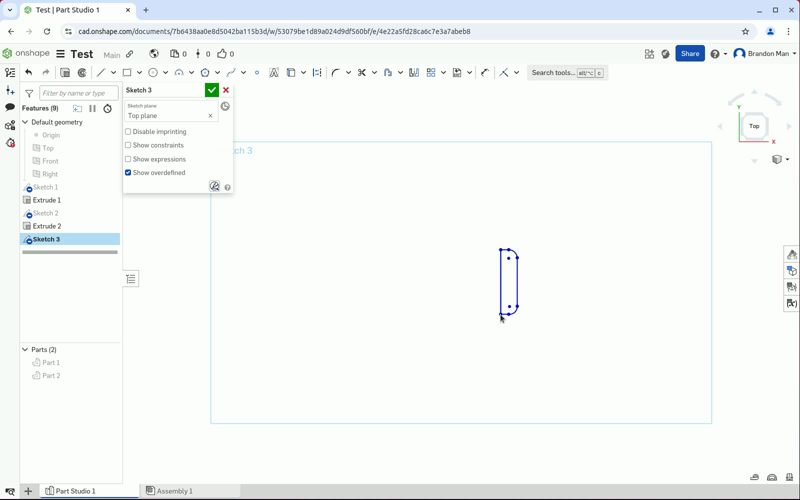
mouse_move(503, 312)
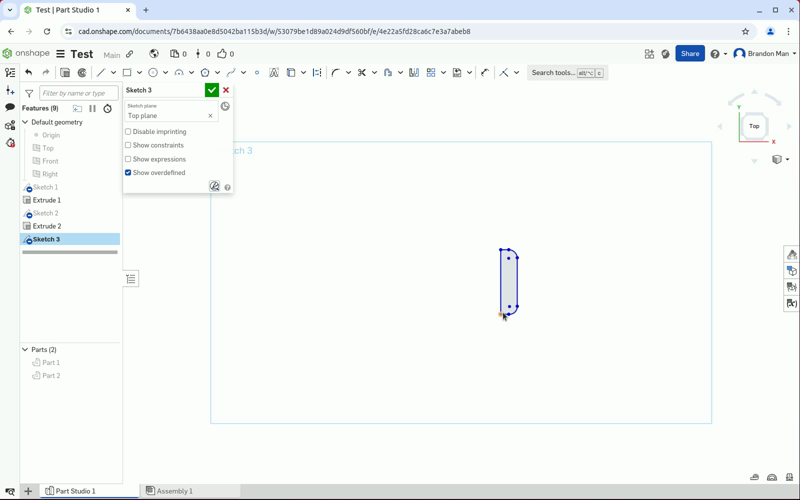
scroll(6)
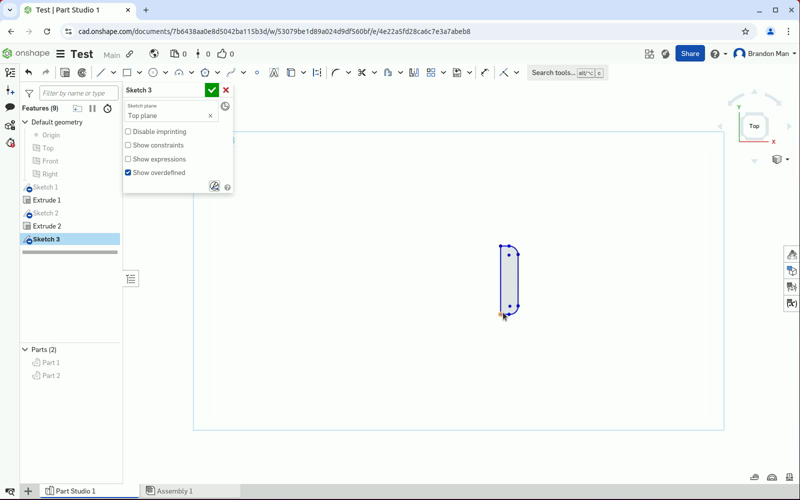
scroll(6)
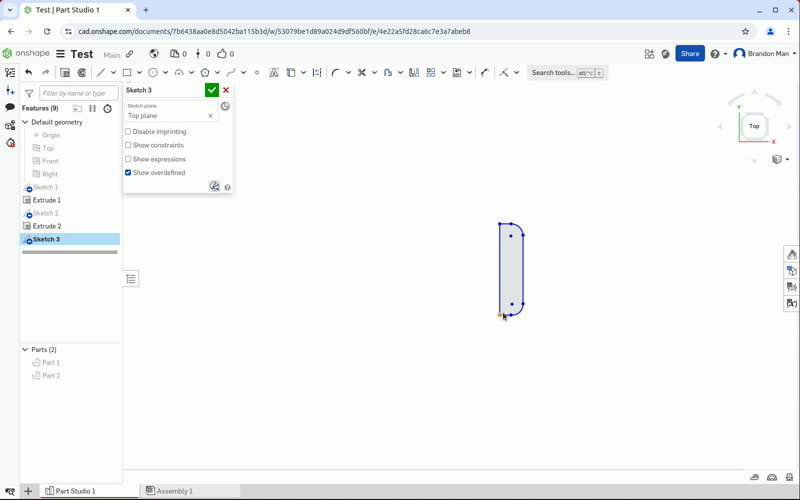
scroll(6)
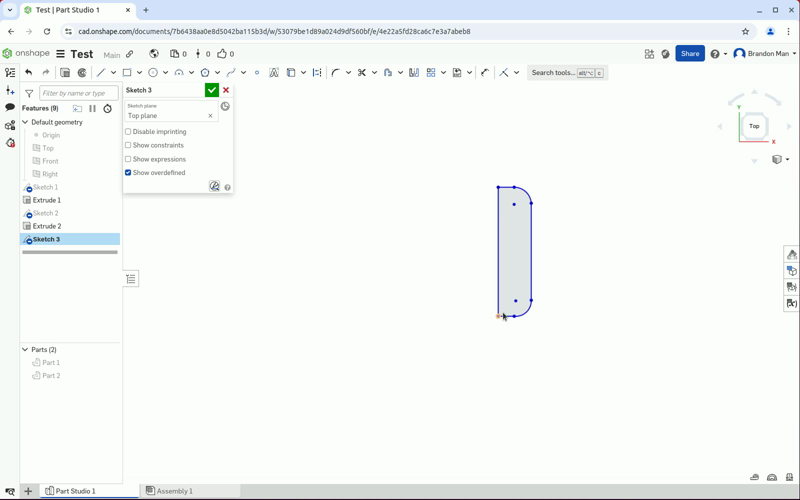
scroll(6)
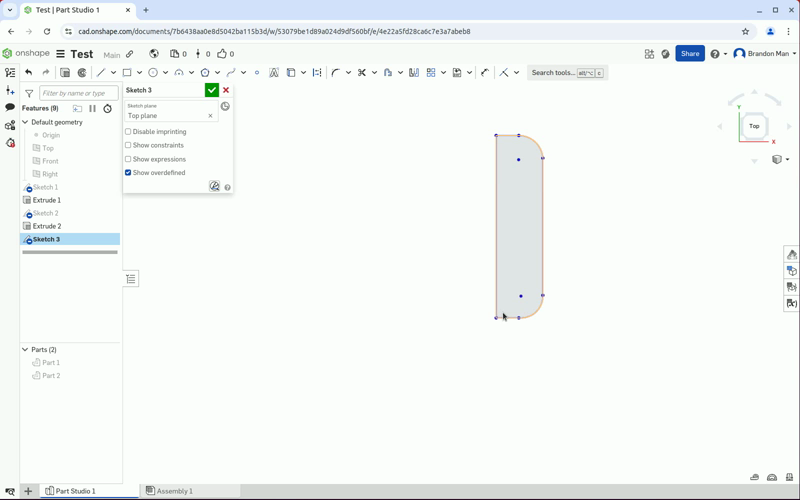
scroll(6)
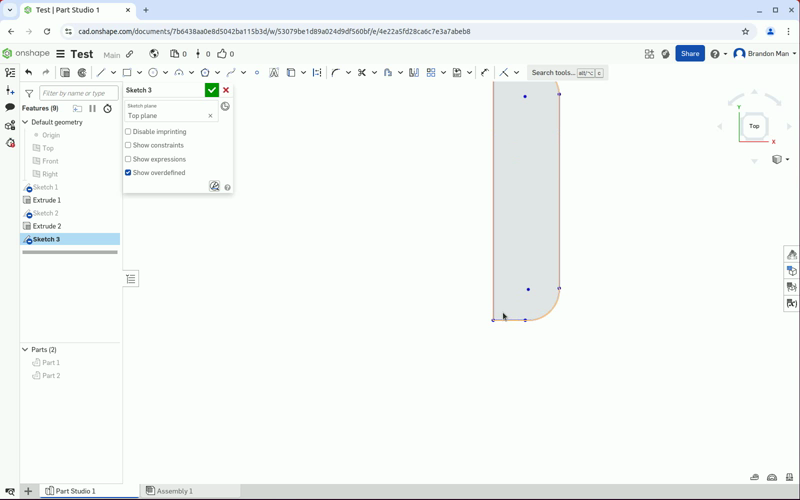
scroll(6)
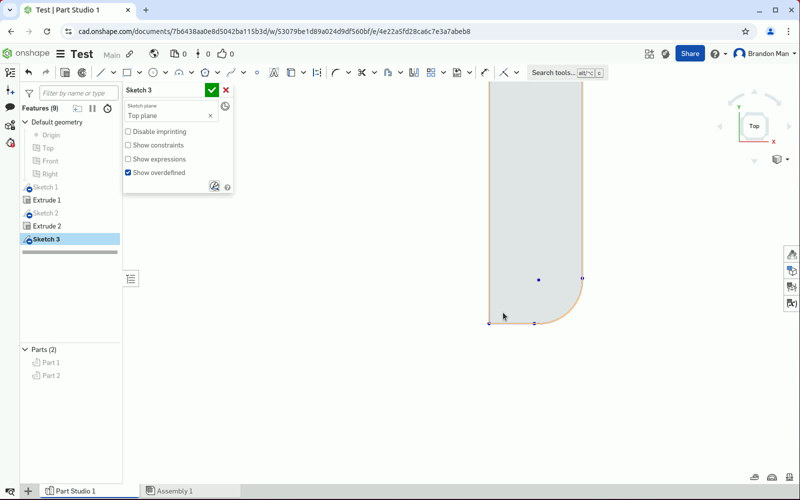
scroll(6)
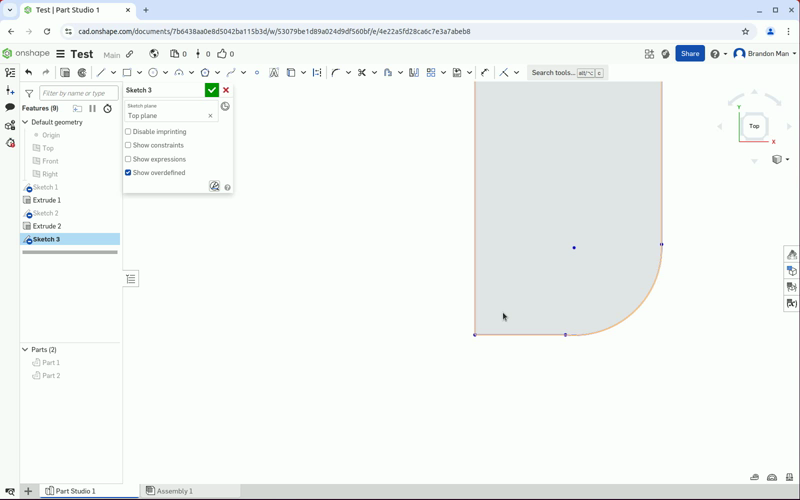
click(503, 312)
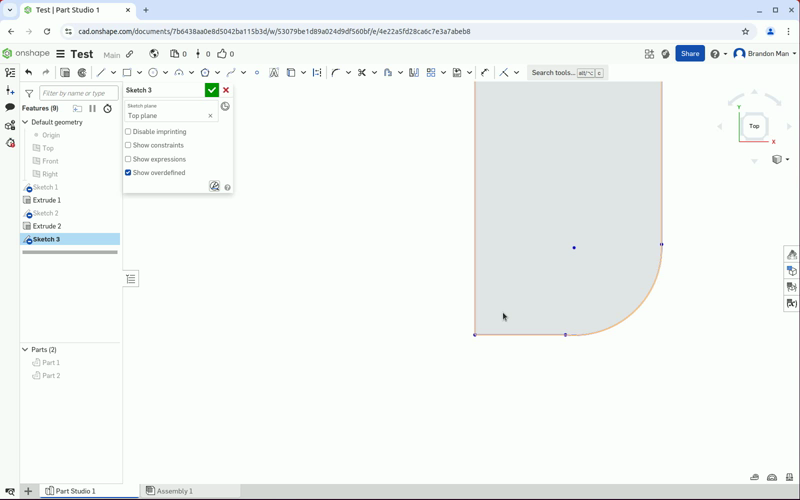
scroll(-6)
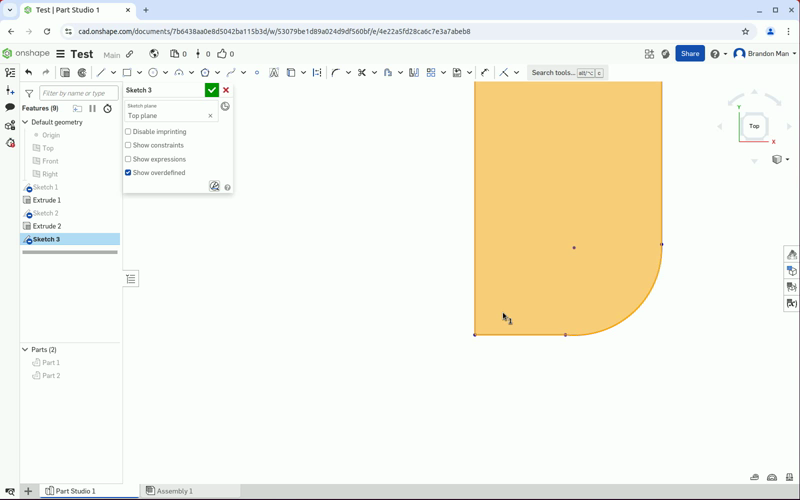
scroll(-6)
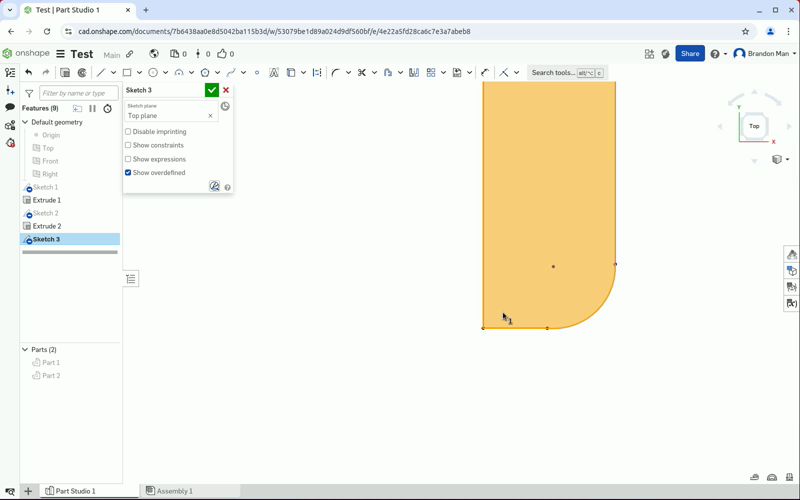
scroll(-6)
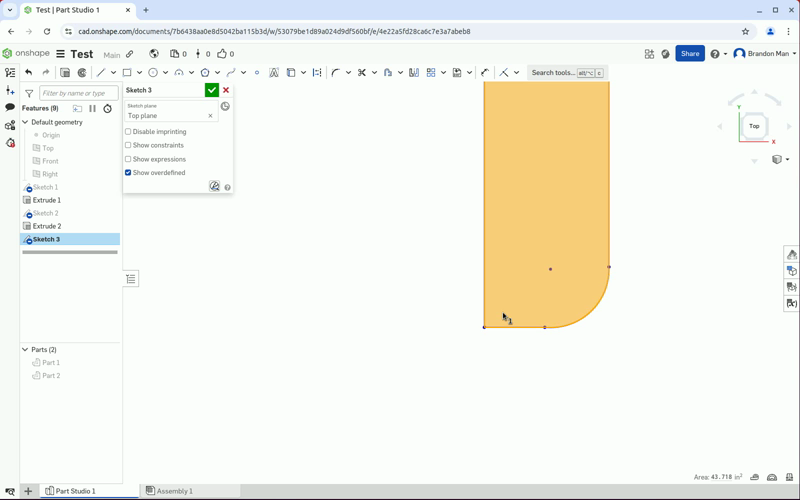
scroll(-6)
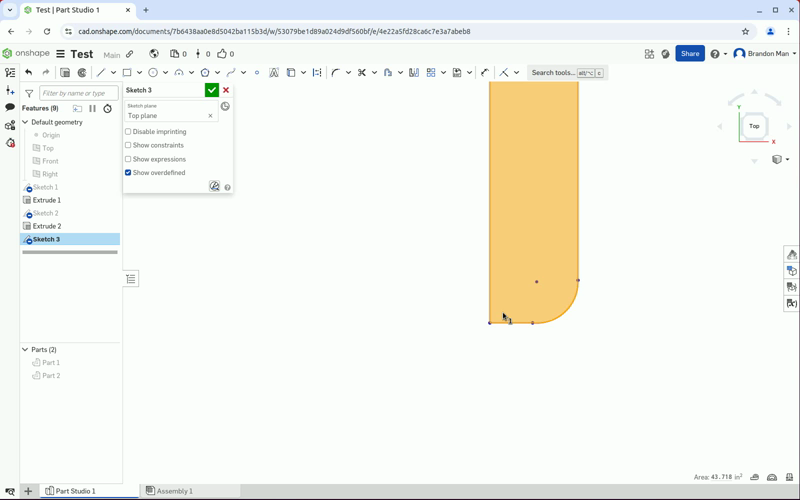
scroll(-6)
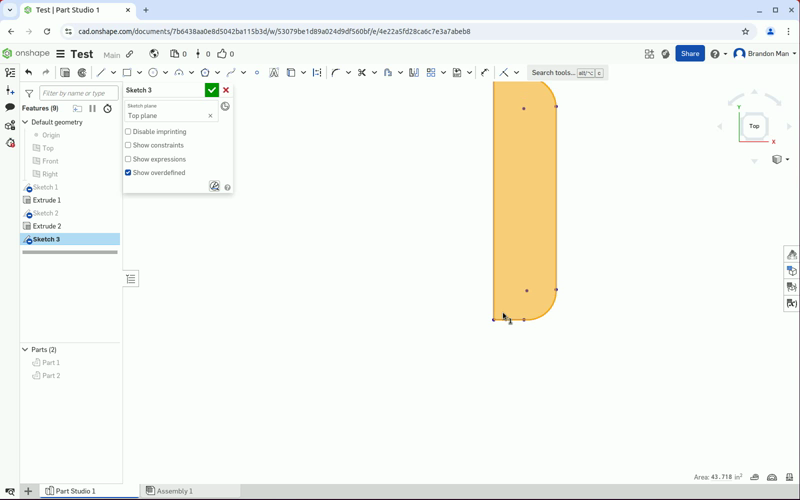
scroll(-6)
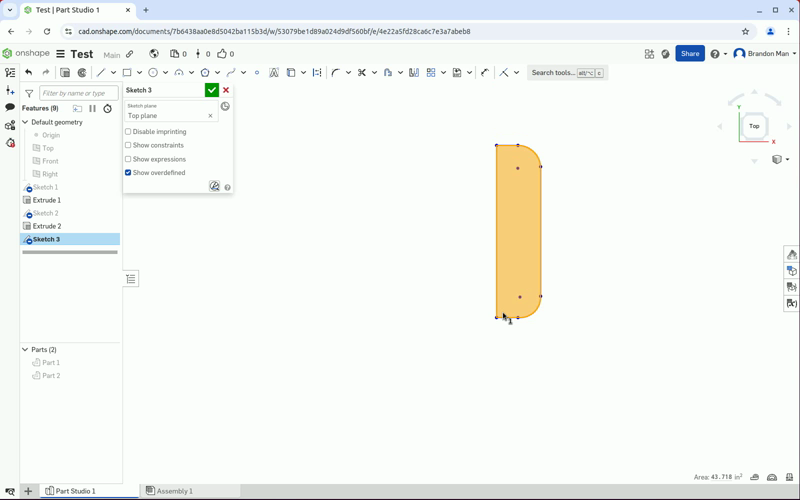
scroll(-6)
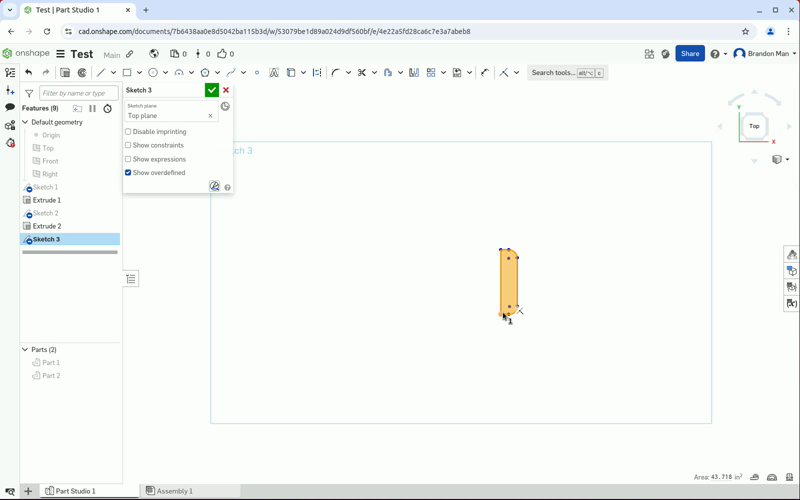
mouse_move(73, 352)
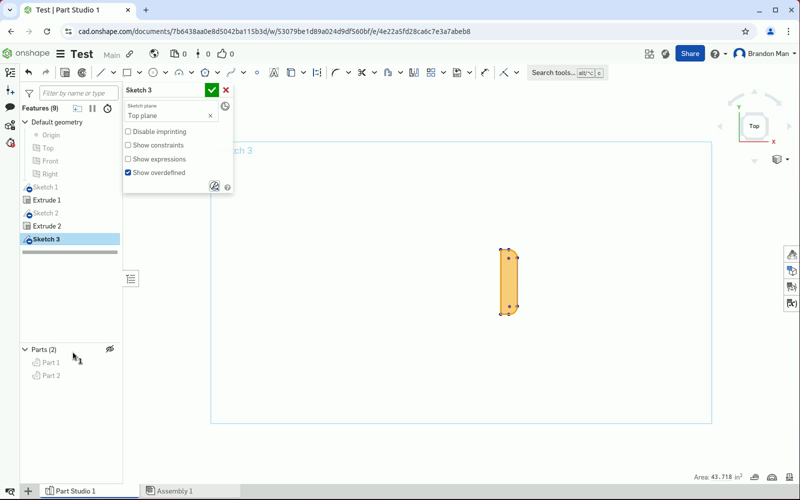
key(shift+y)
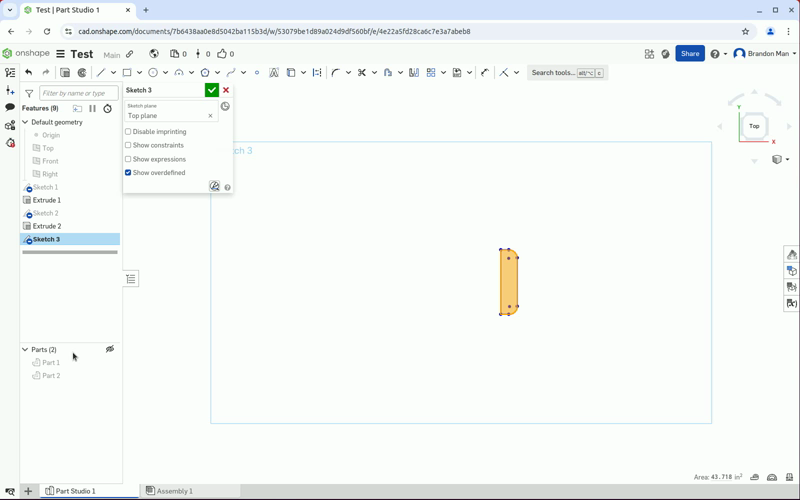
key(shift+e)
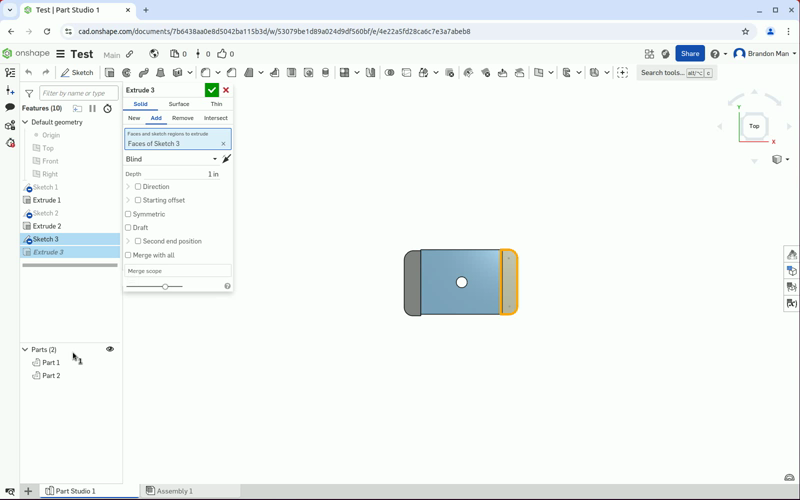
mouse_move(143, 106)
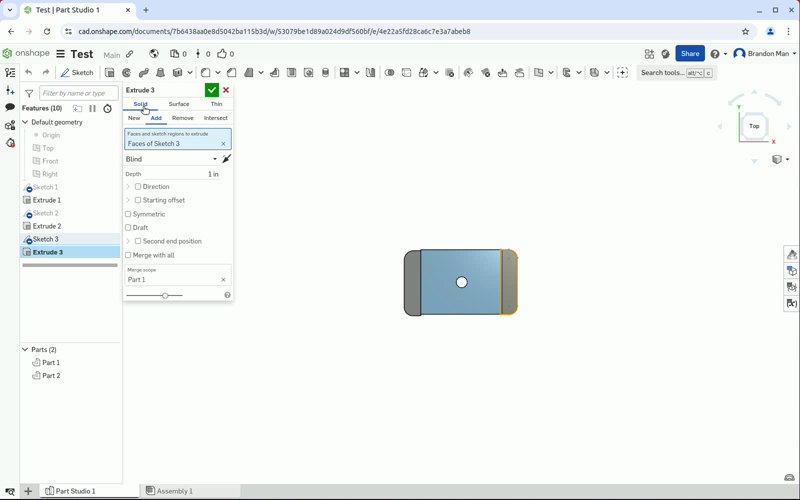
click(143, 106)
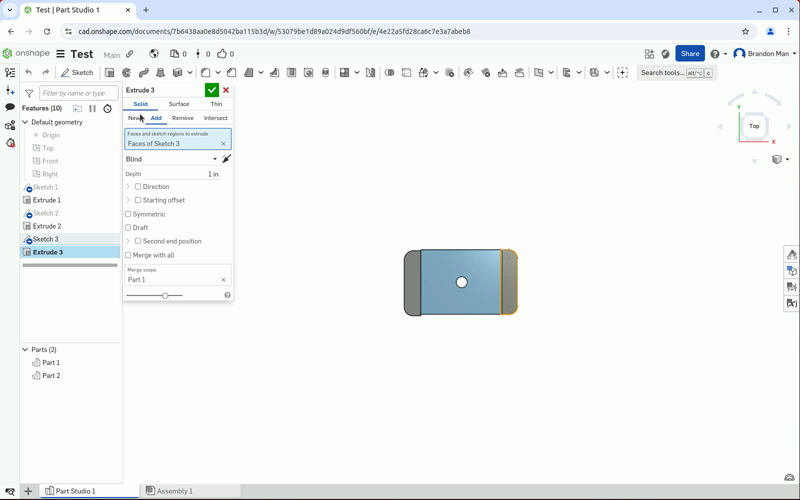
mouse_move(137, 120)
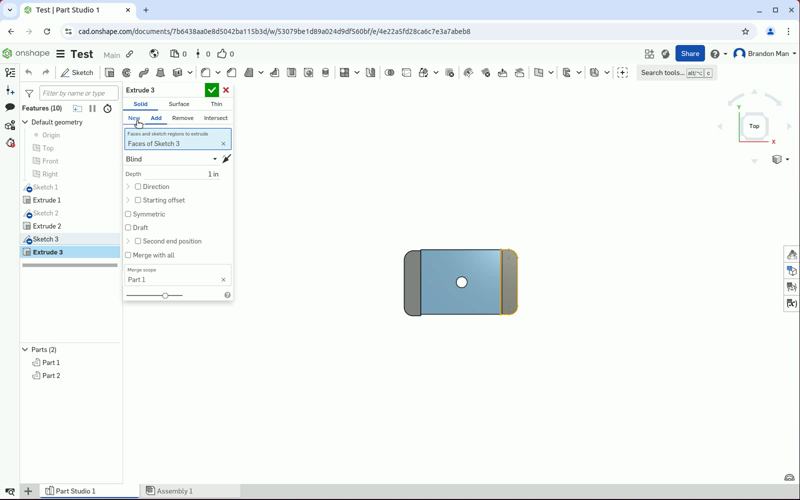
click(137, 120)
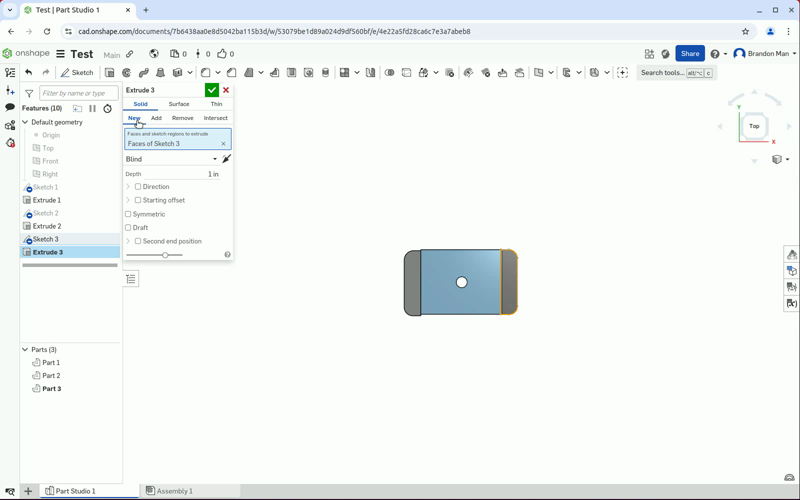
key(tab, 4)
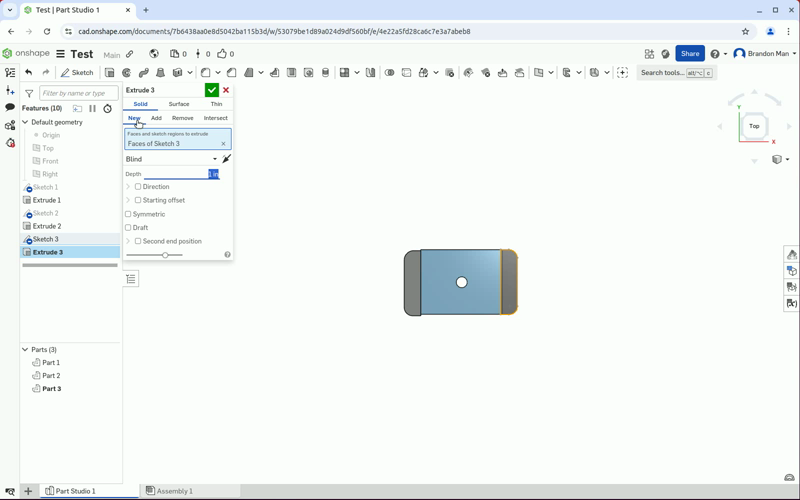
text(23.108)
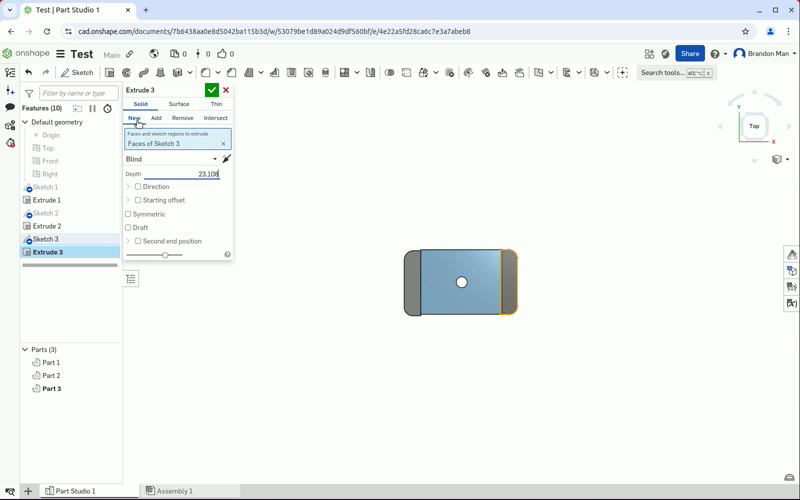
key(enter)
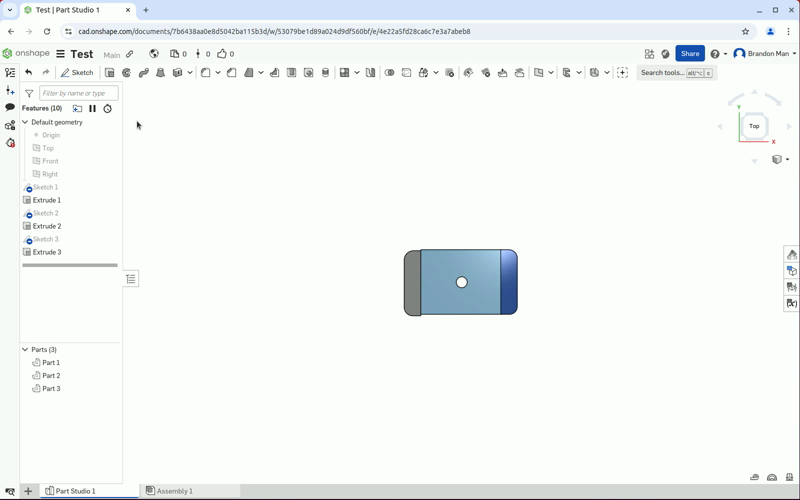
key(shift+h)
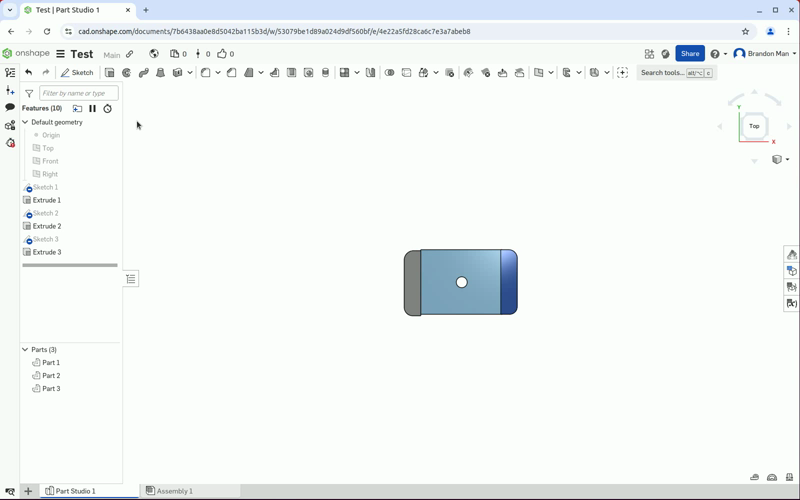
key(shift+h)
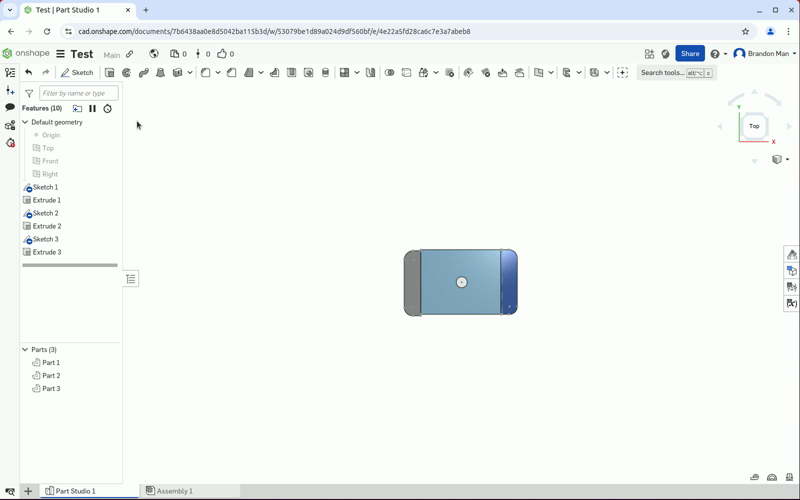
key(shift+7)
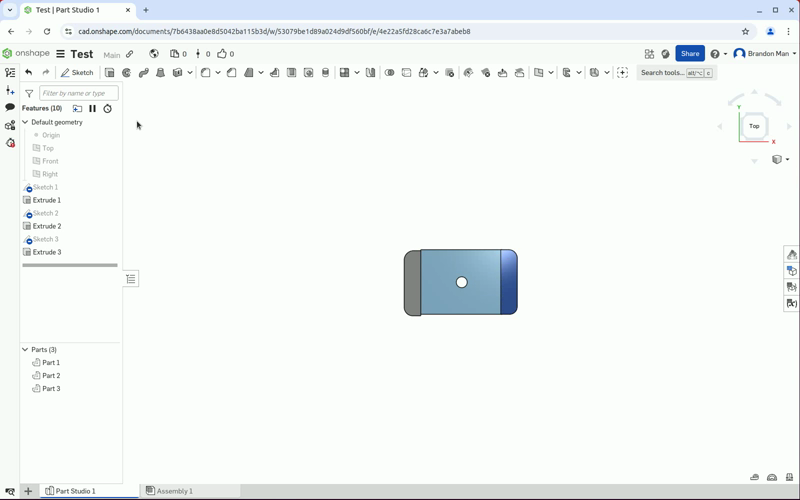
key(up, 3)
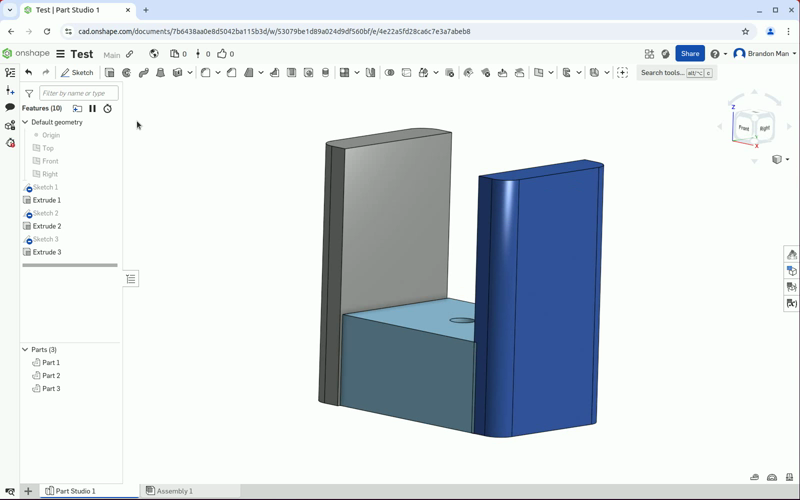
key(left, 3)
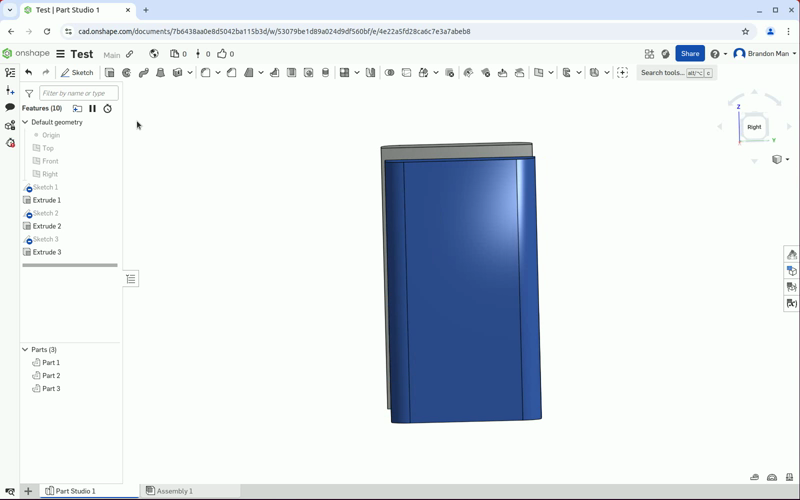
key(right, 3)
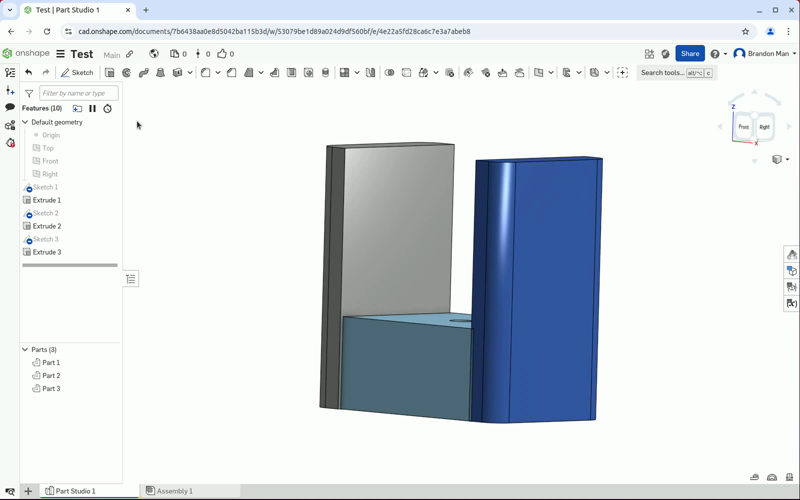
key(down, 3)
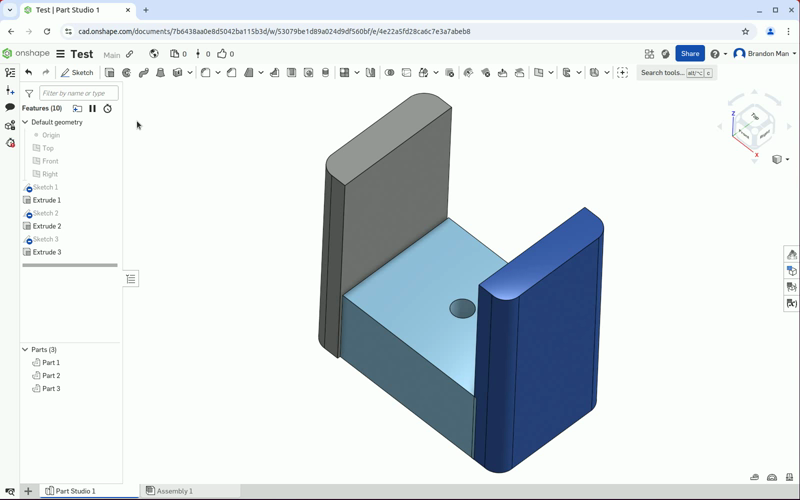
mouse_move(73, 189)
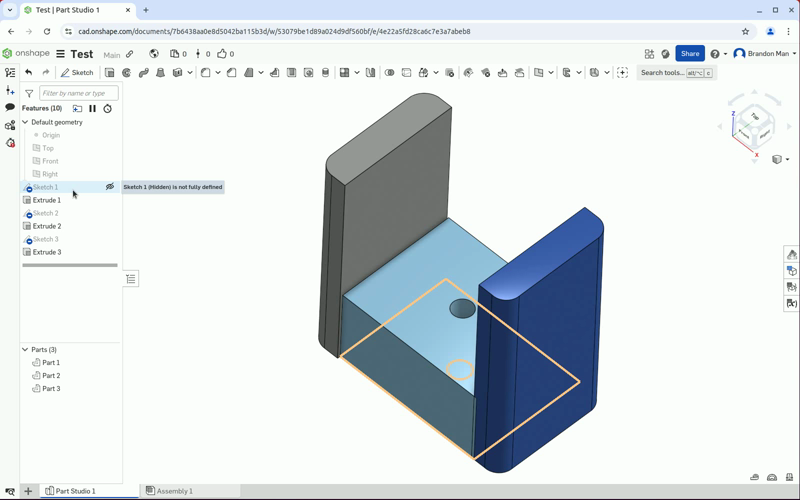
click(73, 189)